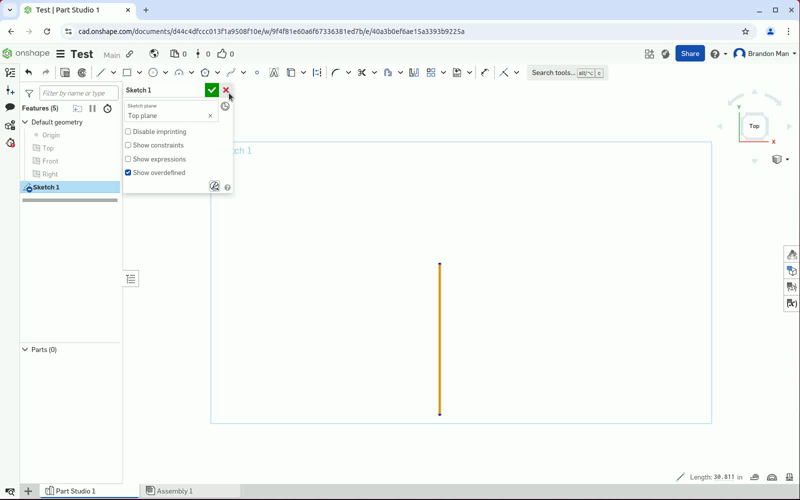
key(shift+h)
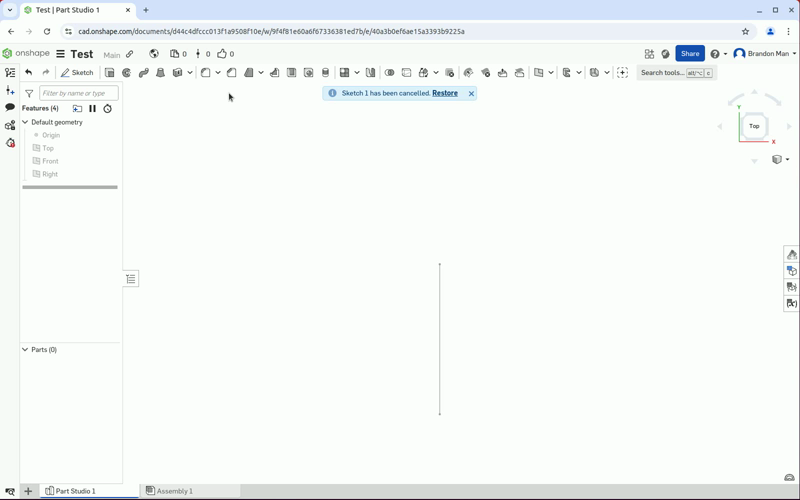
mouse_move(73, 352)
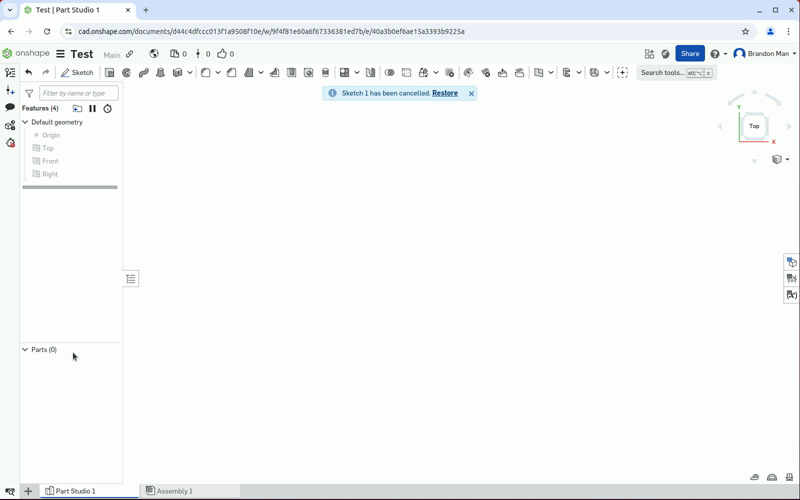
key(y)
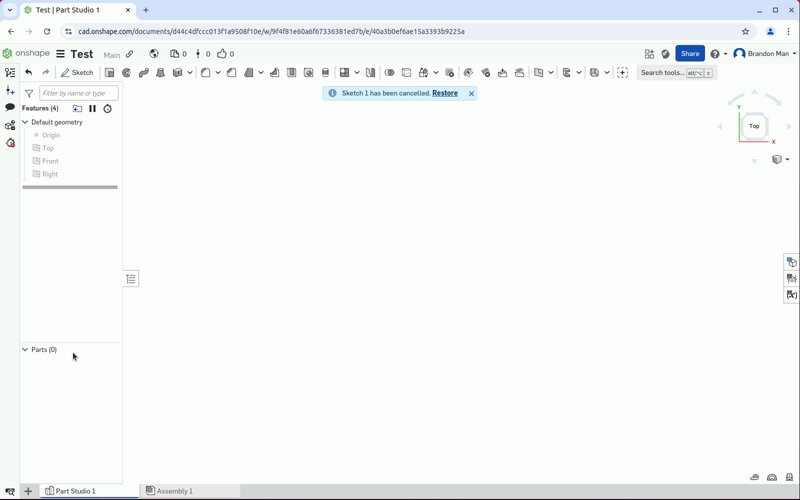
key(shift+p)
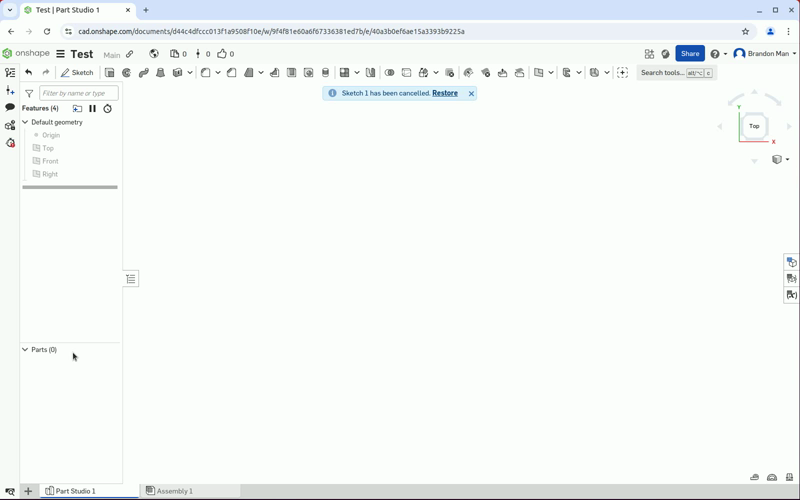
key(space)
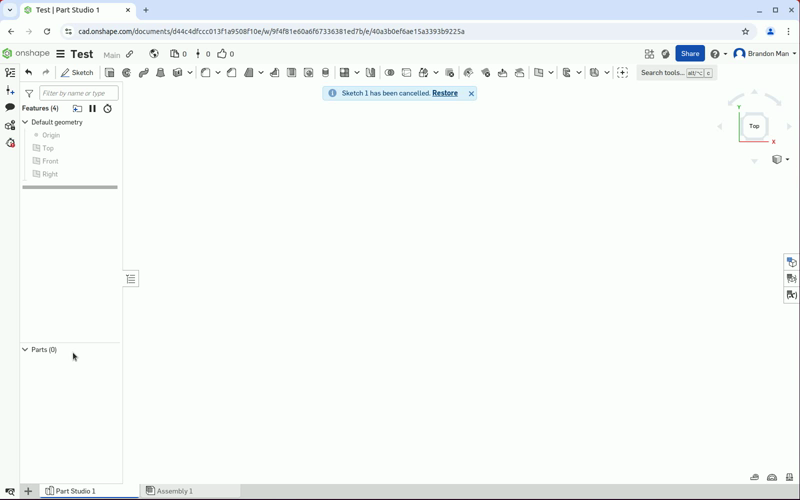
key_down(shift)
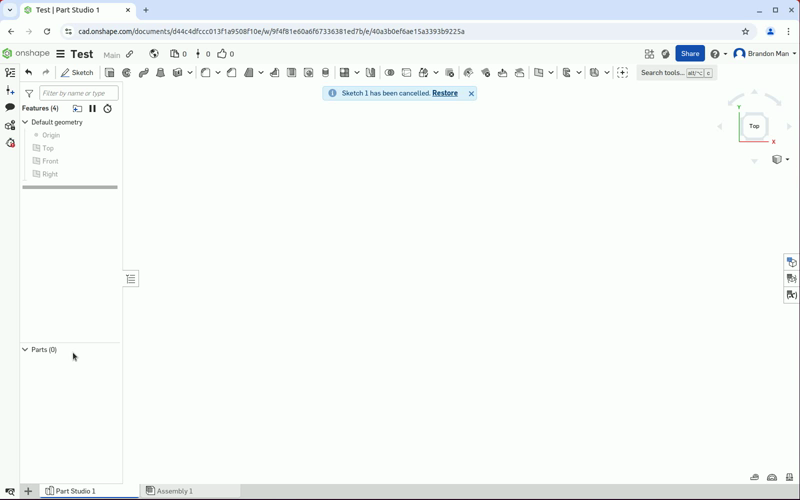
key(up)
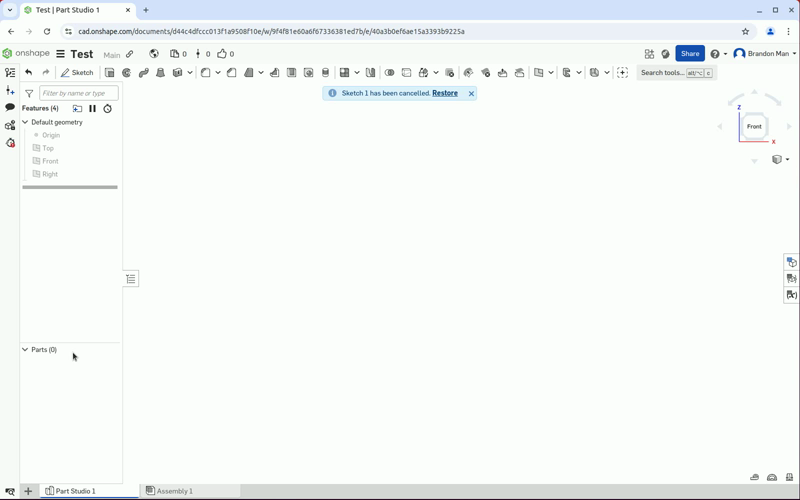
key_up(shift)
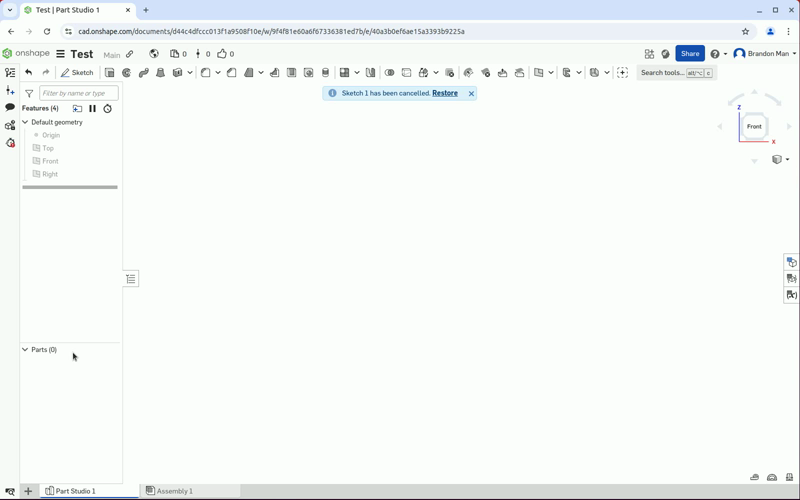
mouse_move(73, 352)
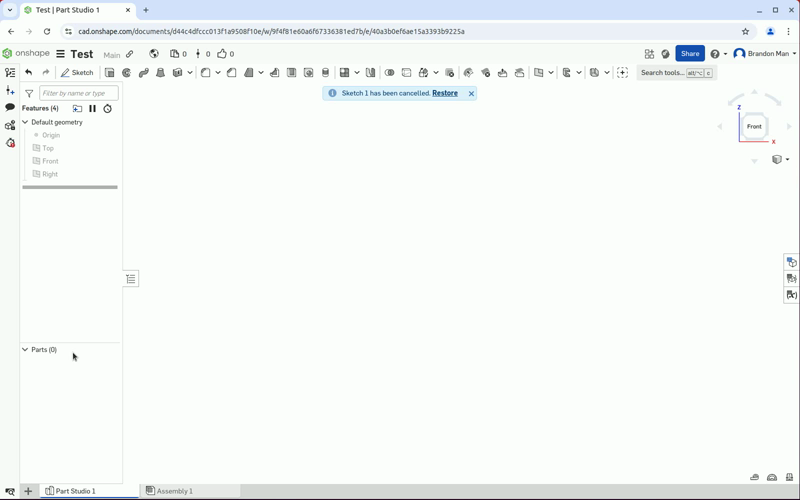
key(shift+y)
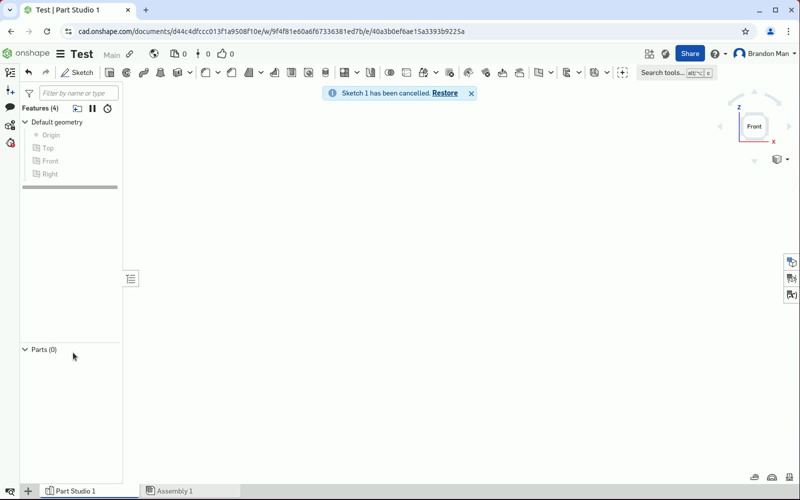
key(shift+s)
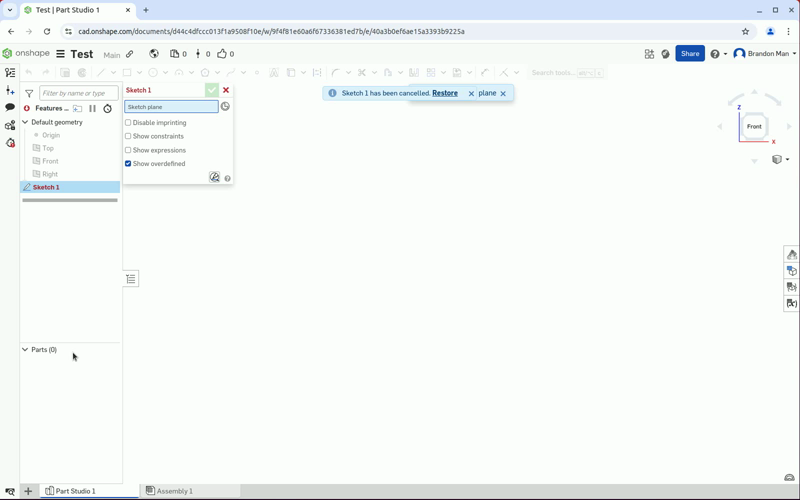
mouse_move(73, 163)
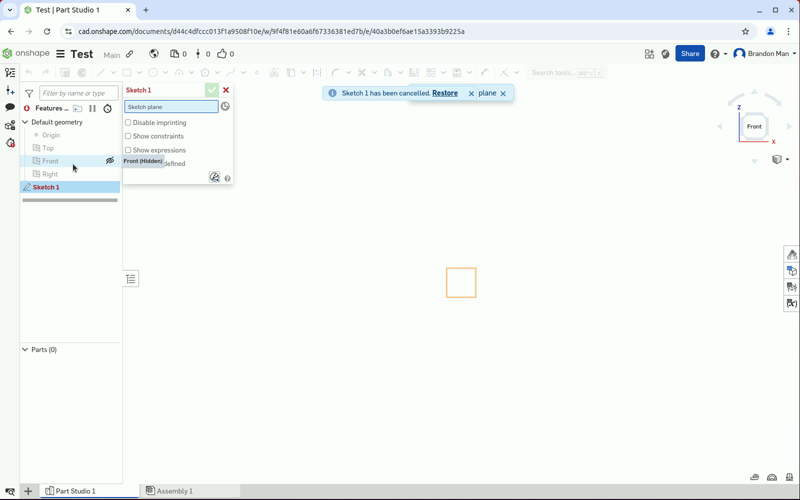
click(73, 163)
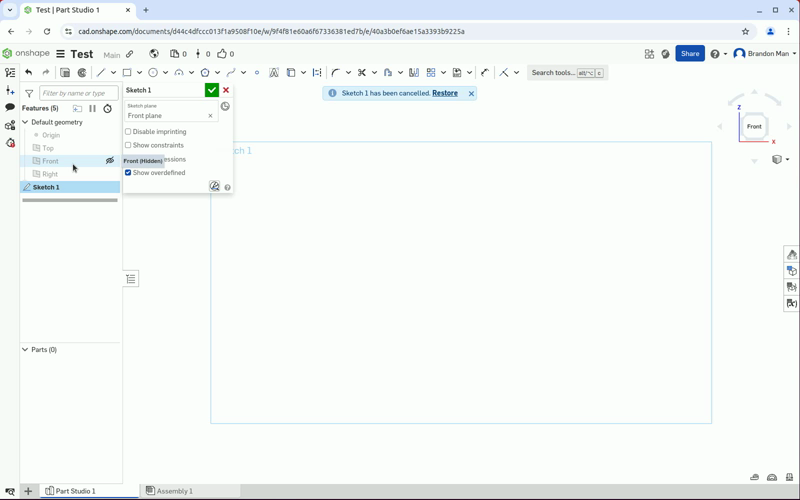
mouse_move(73, 352)
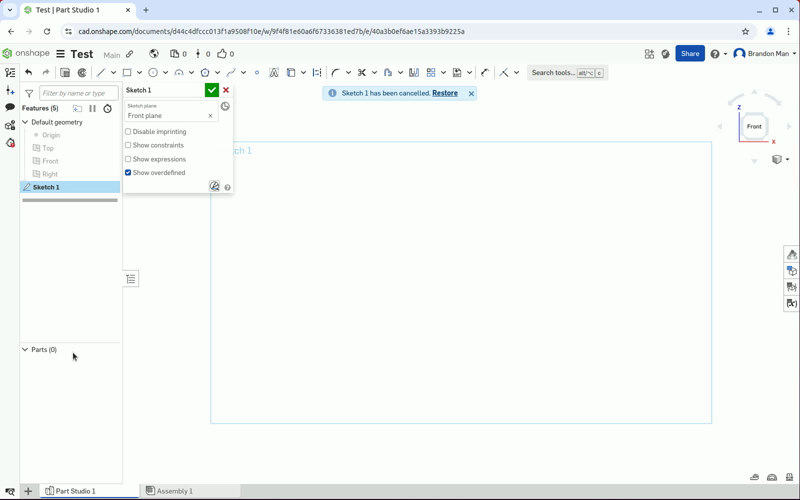
key(y)
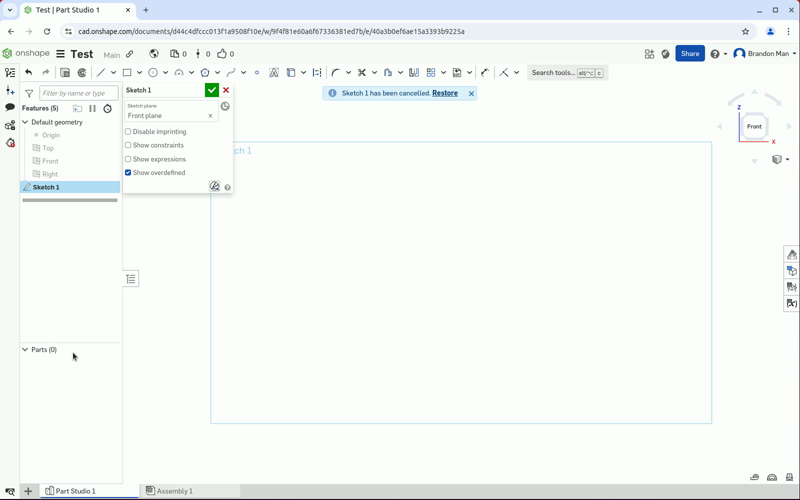
key(l)
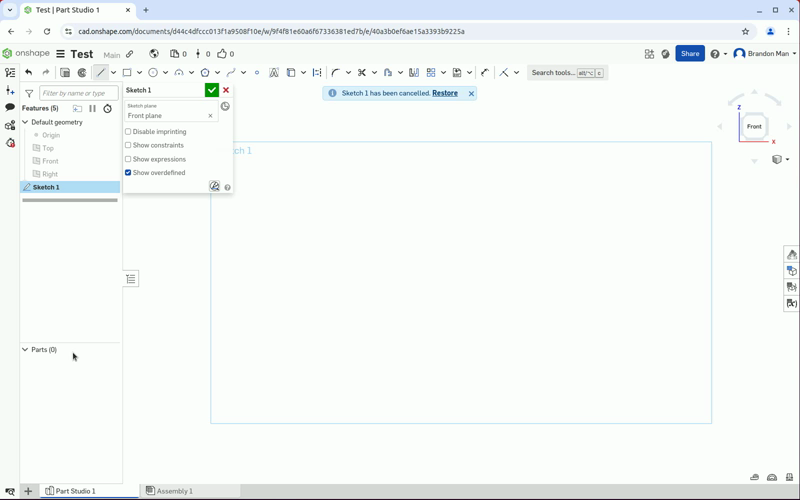
key_down(shift)
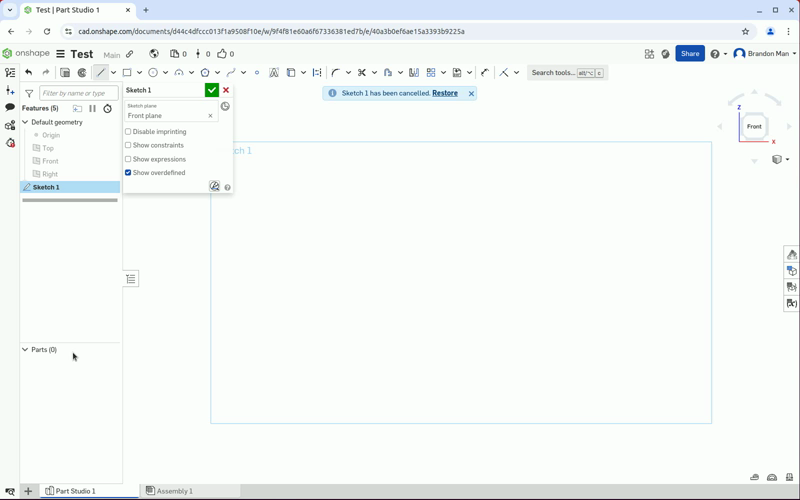
mouse_move(398, 333)
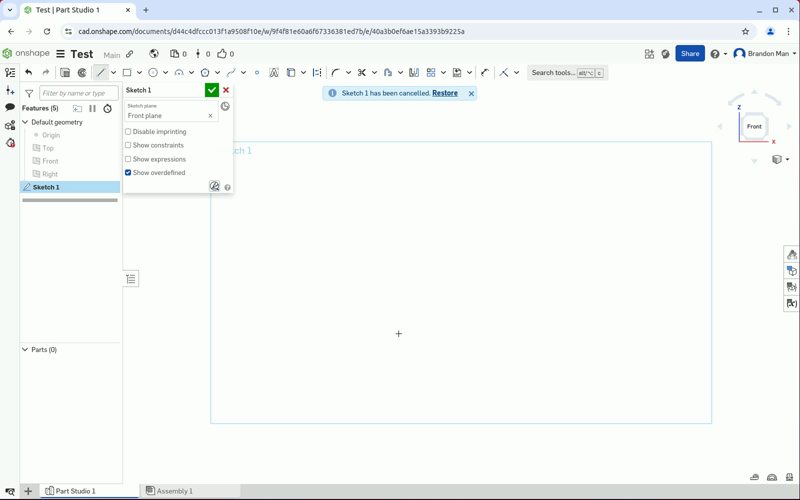
click(398, 333)
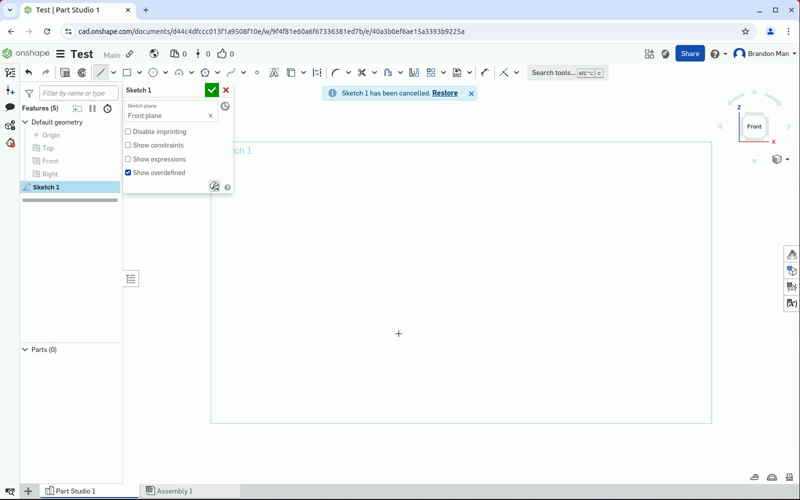
key_up(shift)
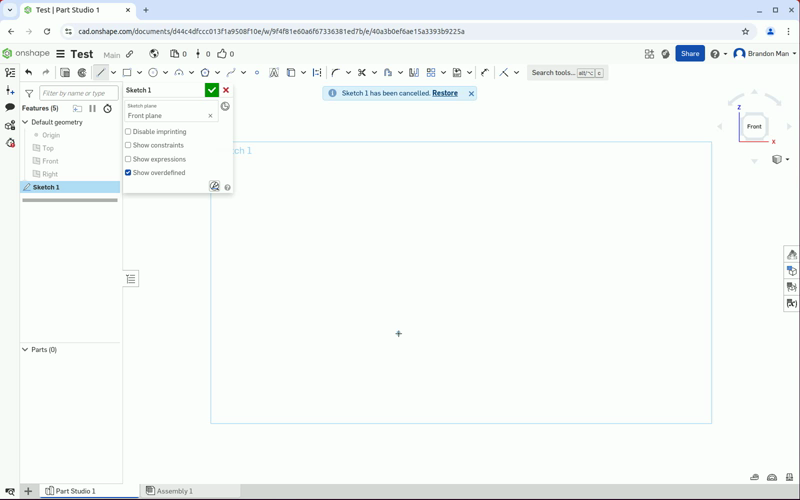
key_down(shift)
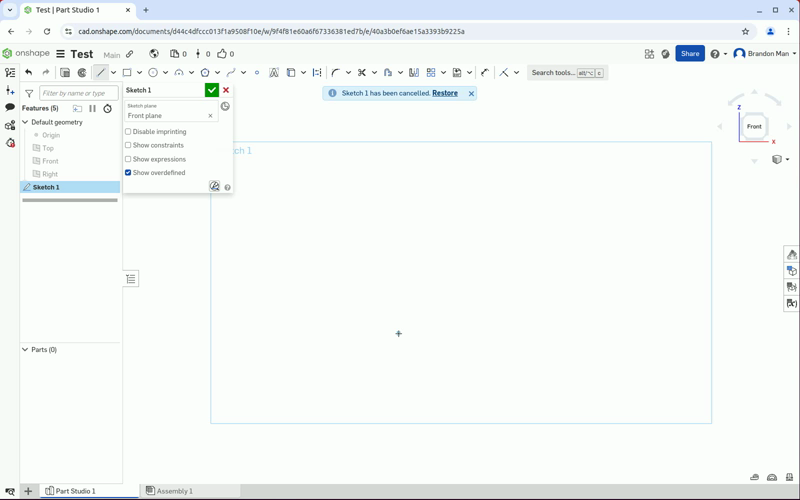
mouse_move(398, 233)
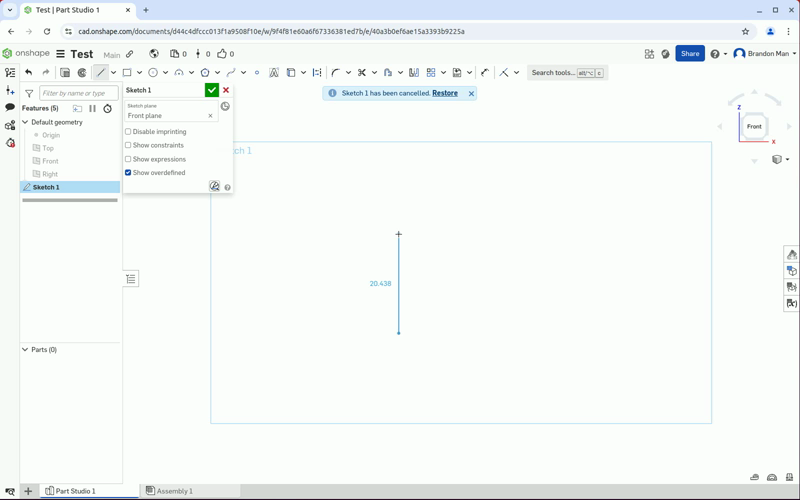
click(398, 233)
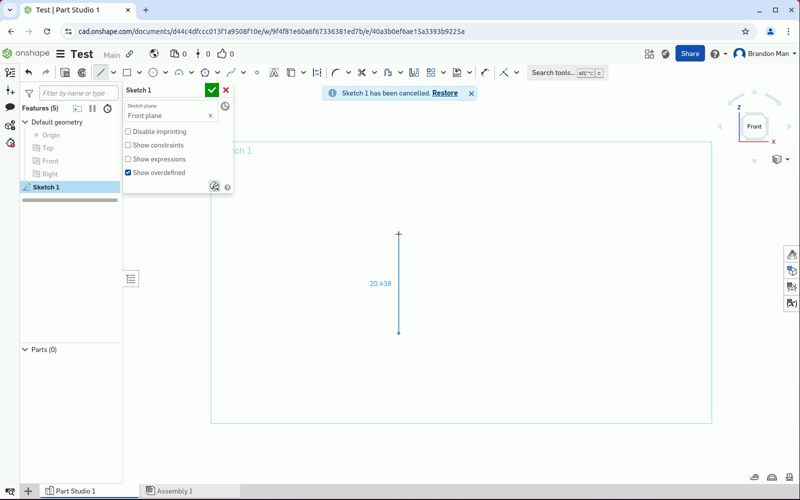
key_up(shift)
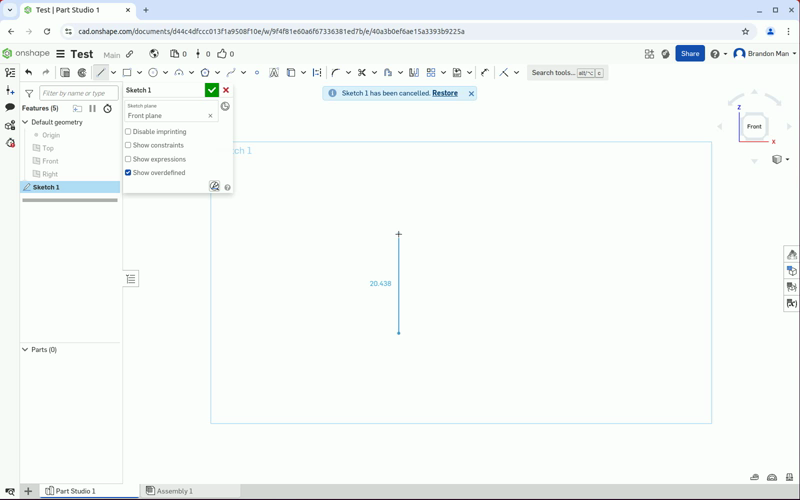
key(esc)
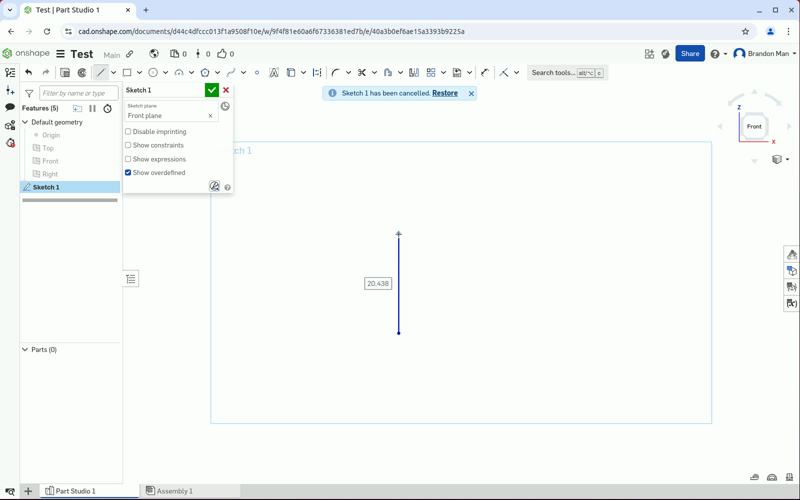
key(a)
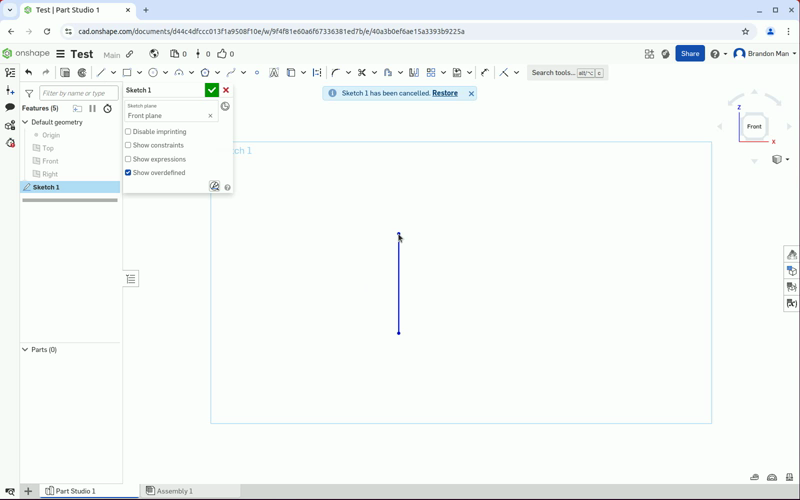
mouse_move(398, 233)
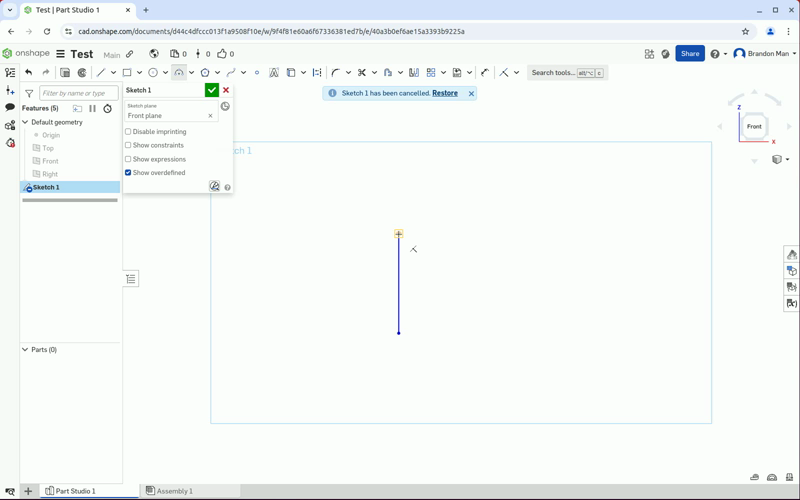
click(398, 233)
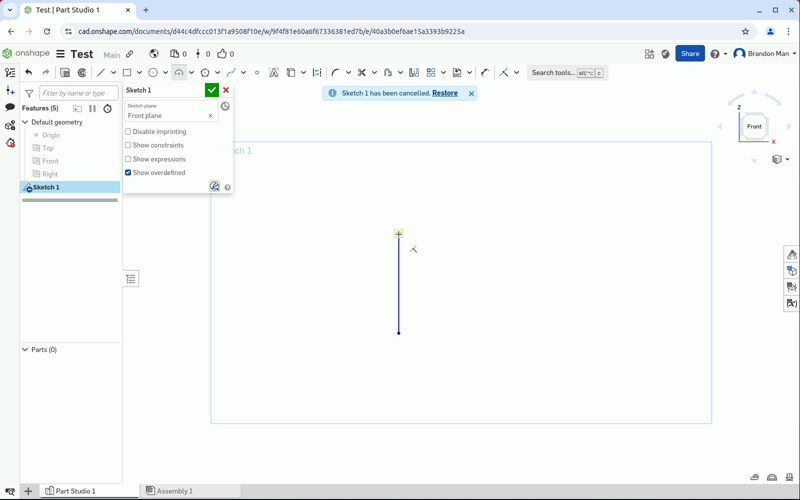
mouse_move(398, 333)
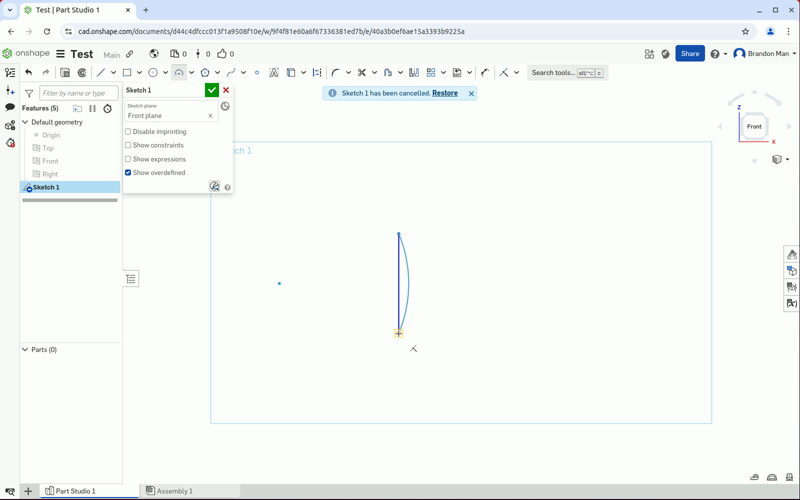
click(398, 333)
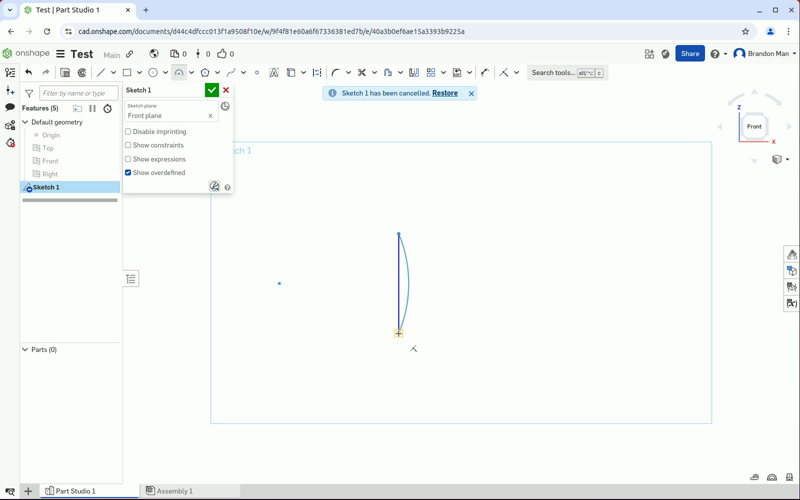
key_down(shift)
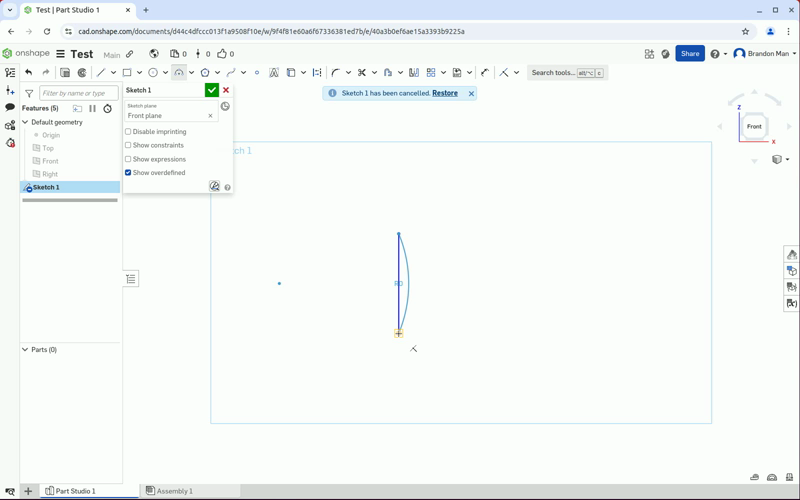
mouse_move(348, 283)
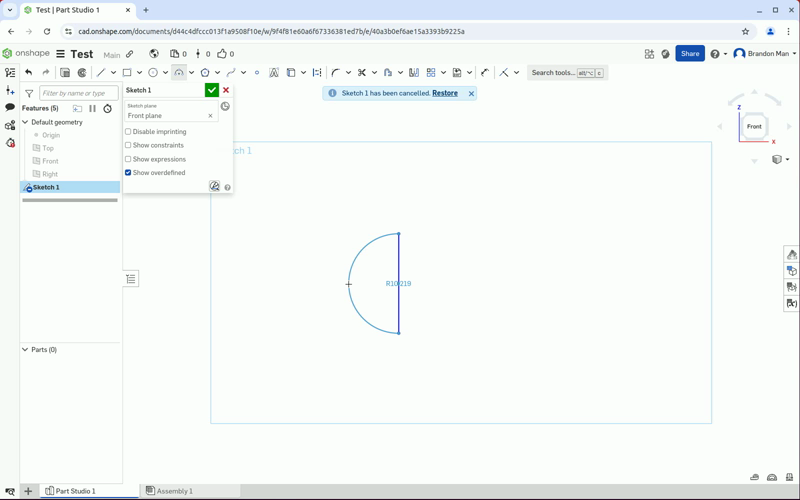
click(348, 283)
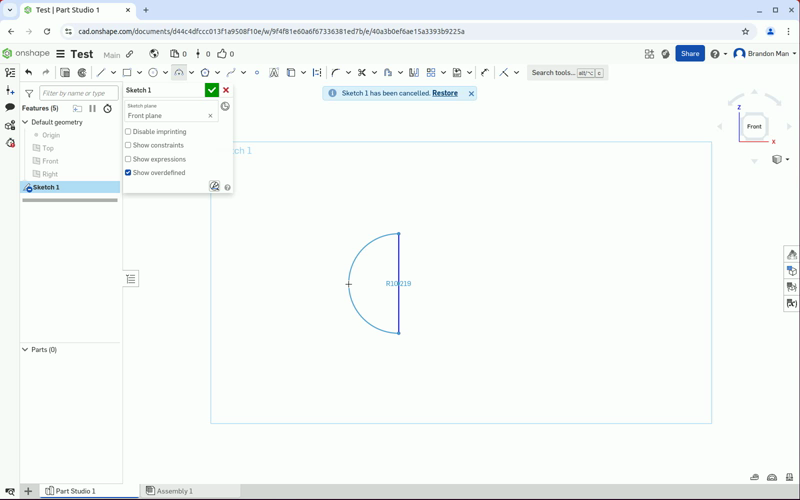
key_up(shift)
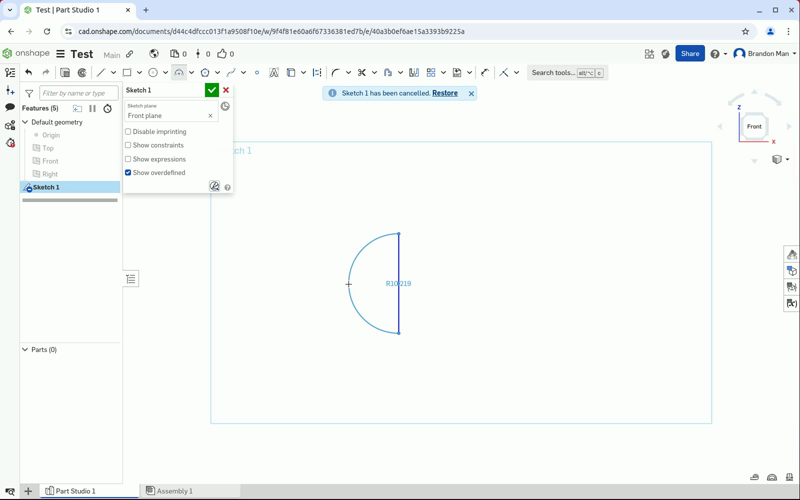
key(esc)
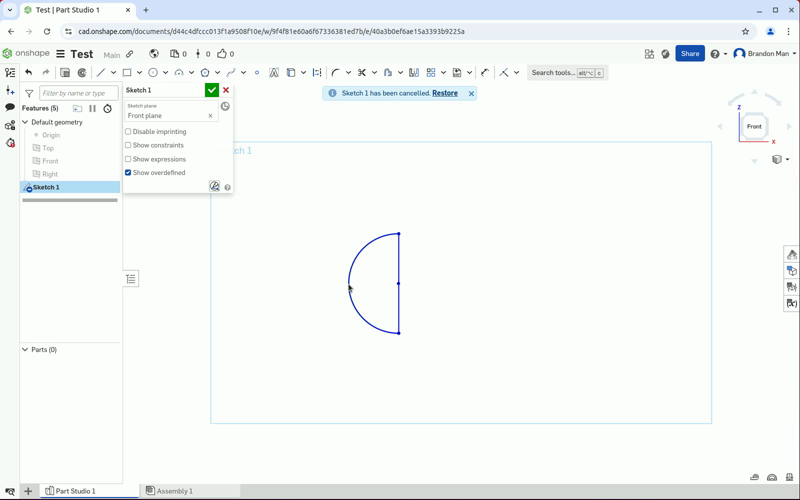
mouse_move(375, 293)
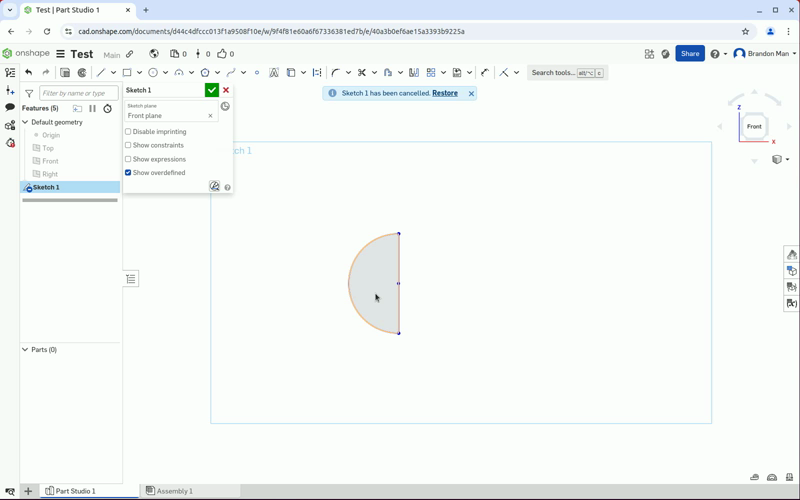
click(375, 293)
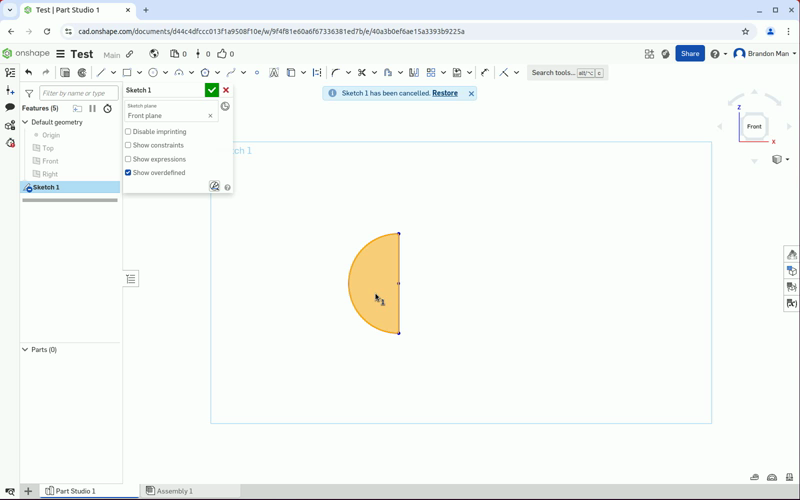
mouse_move(73, 352)
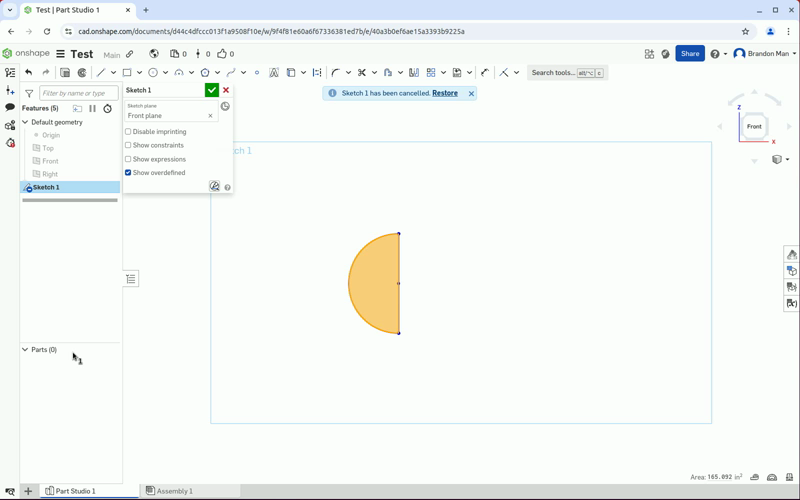
key(shift+y)
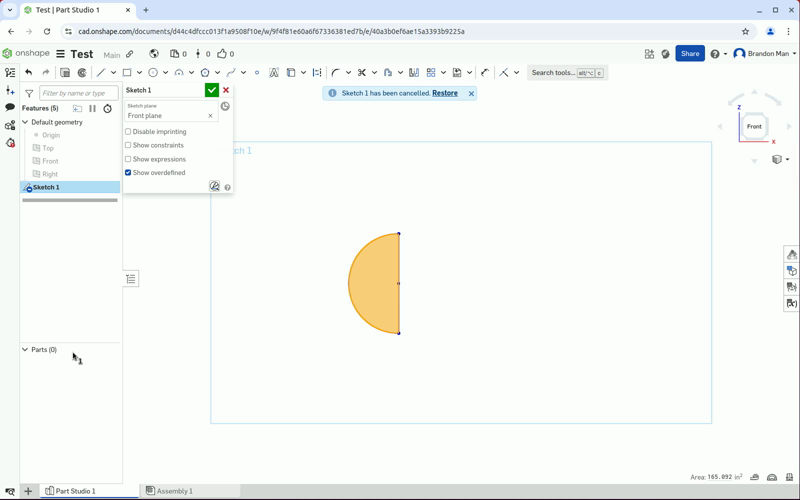
key(shift+e)
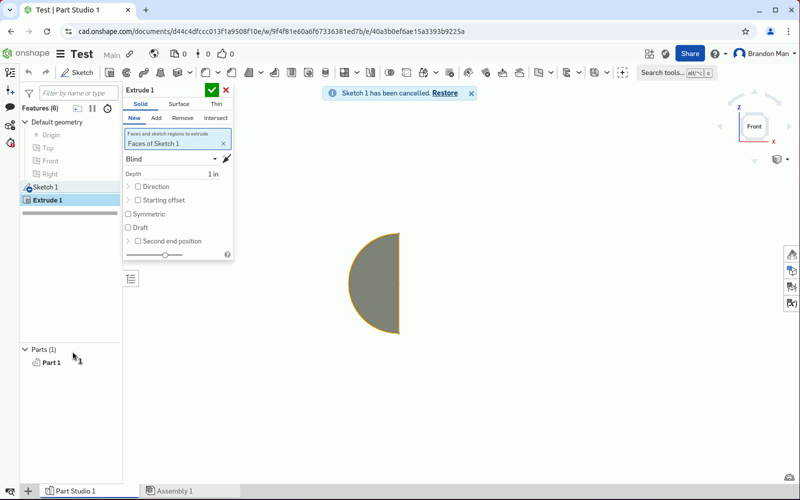
mouse_move(143, 106)
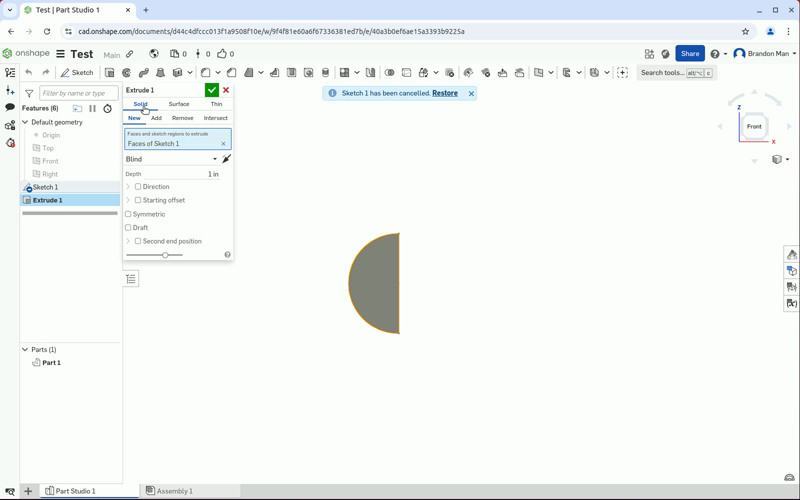
click(143, 106)
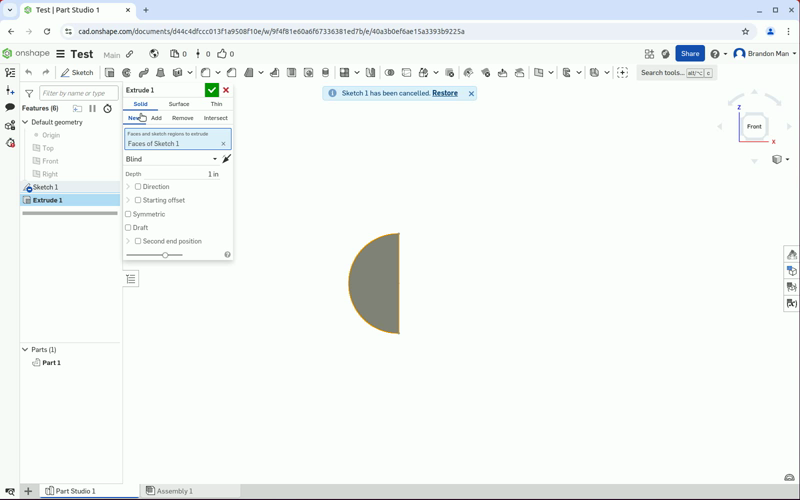
mouse_move(137, 120)
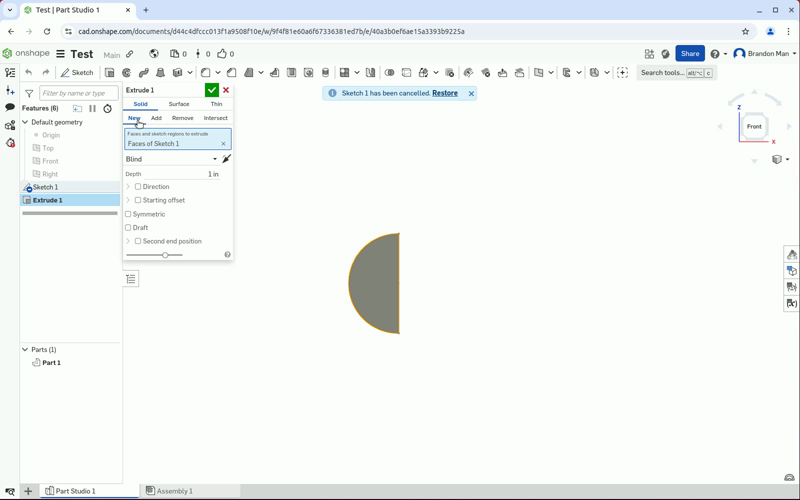
click(137, 120)
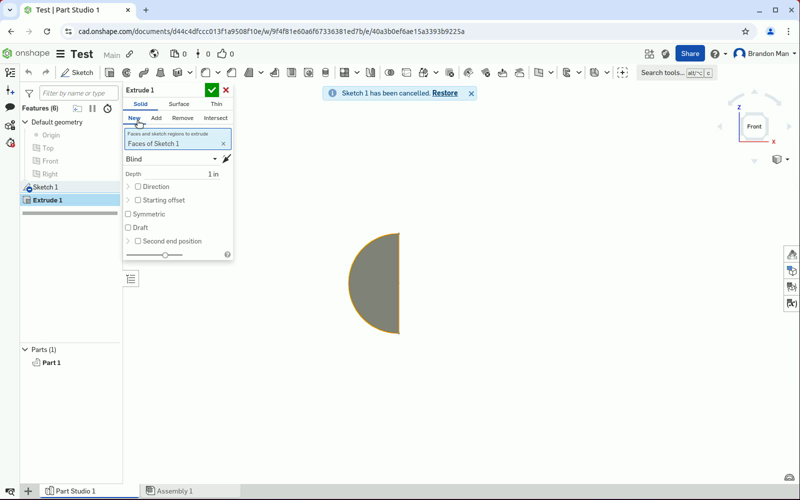
key(tab, 4)
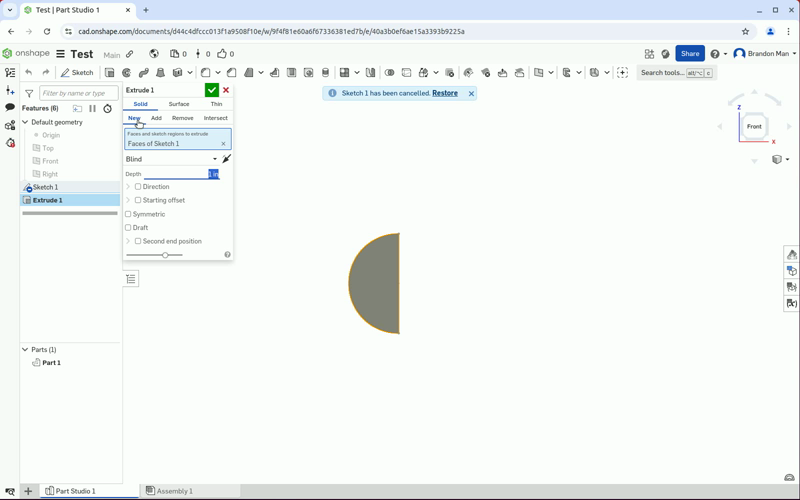
text(10.11)
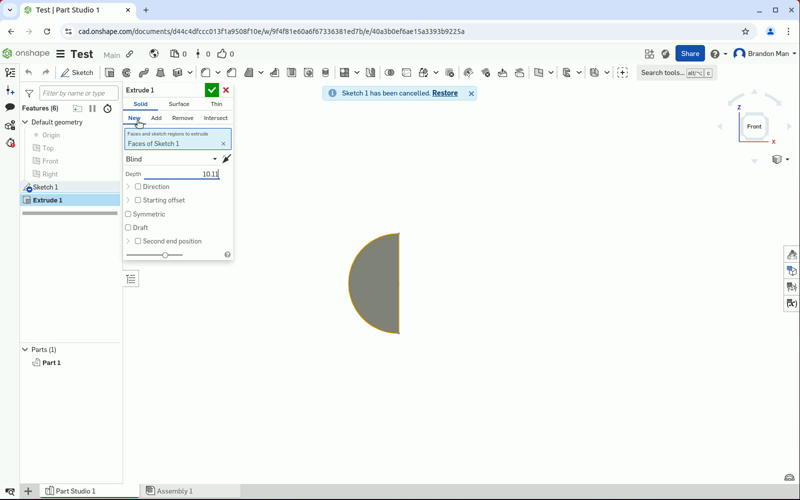
key(tab, 3)
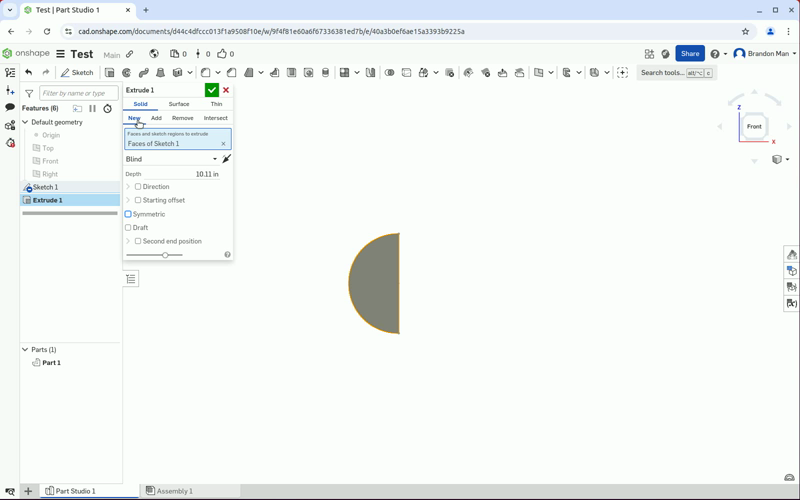
key(space)
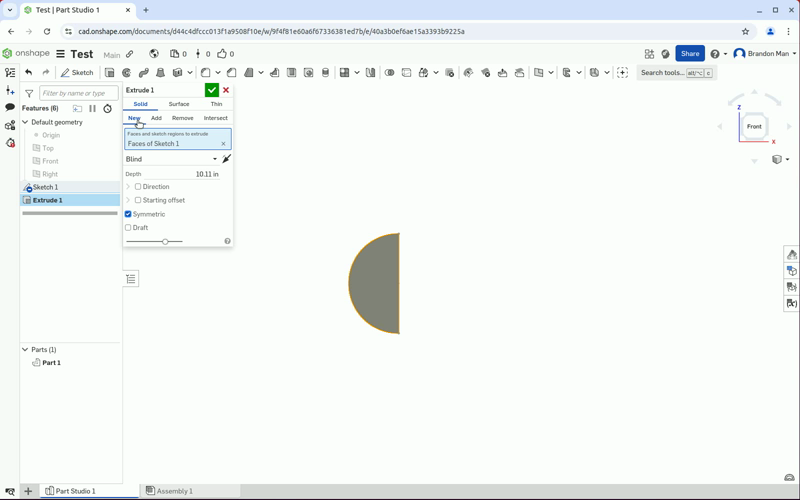
key(enter)
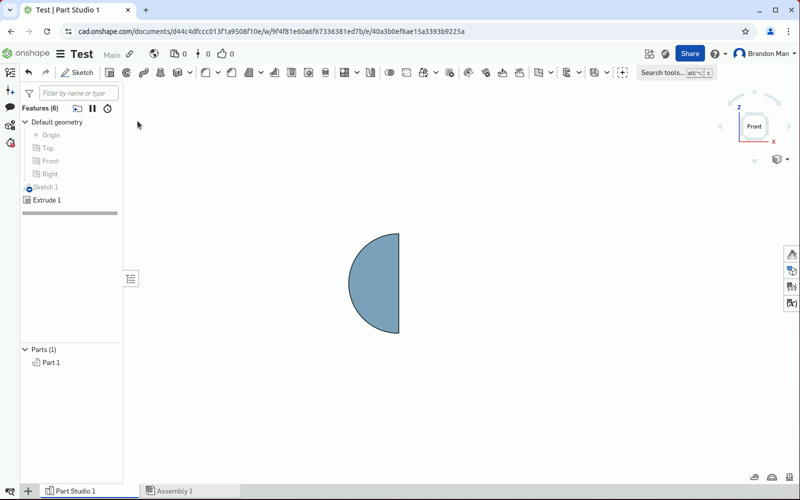
key(shift+h)
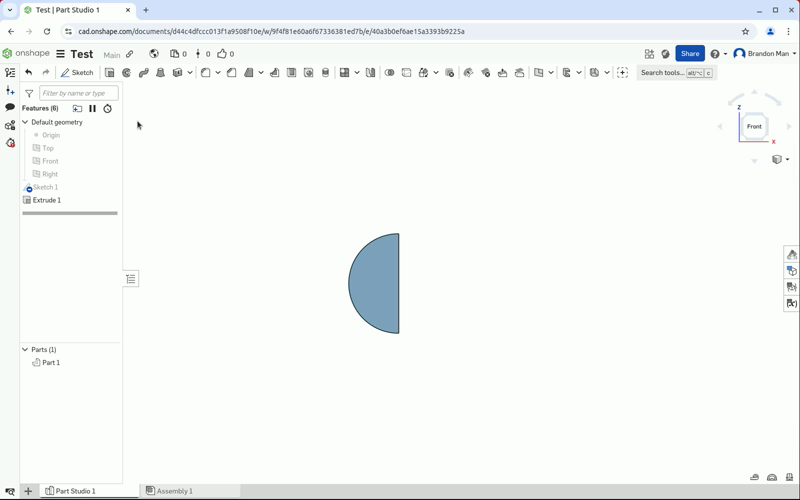
key(shift+h)
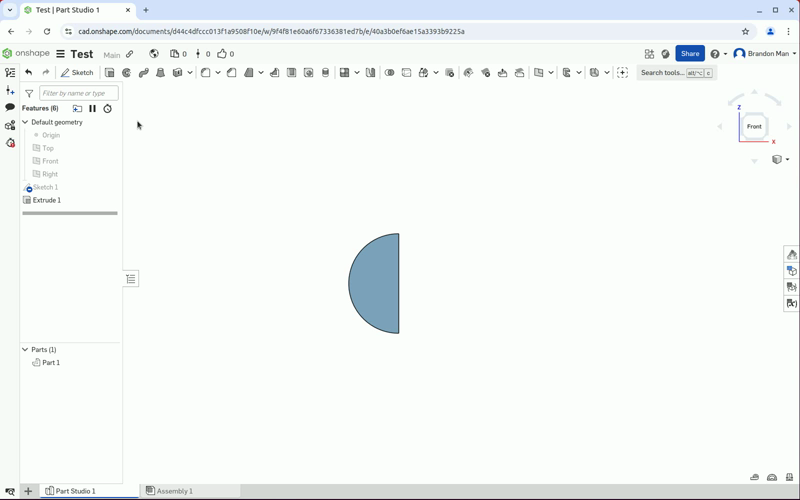
mouse_move(73, 189)
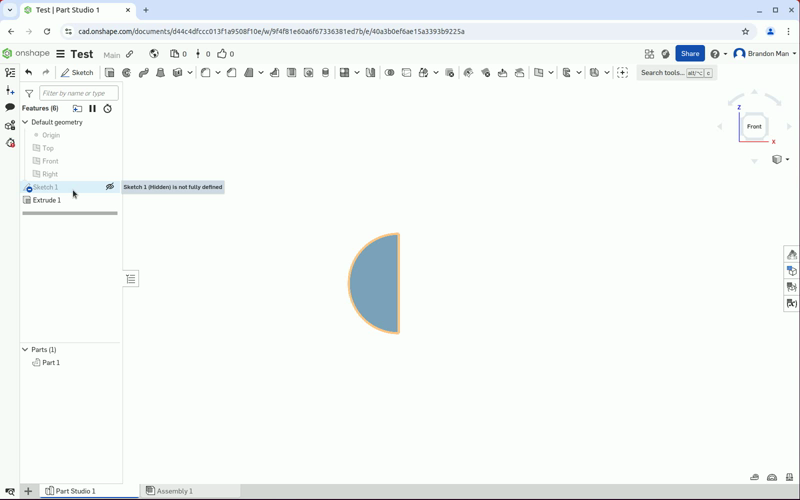
click(73, 189)
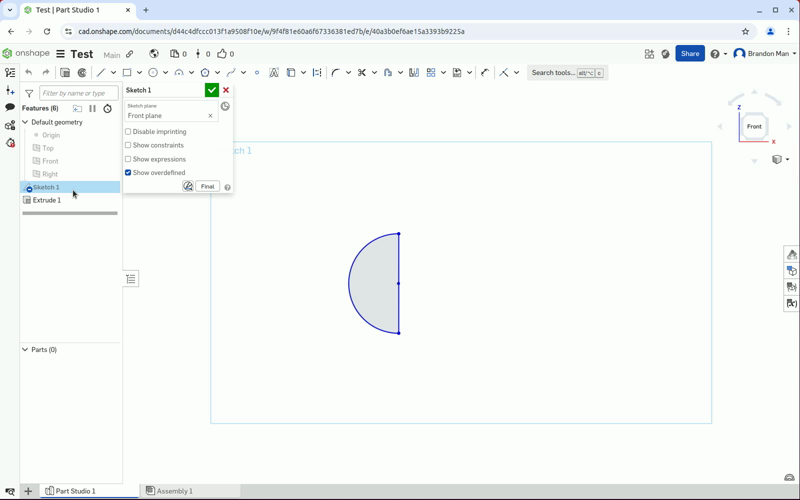
mouse_move(229, 92)
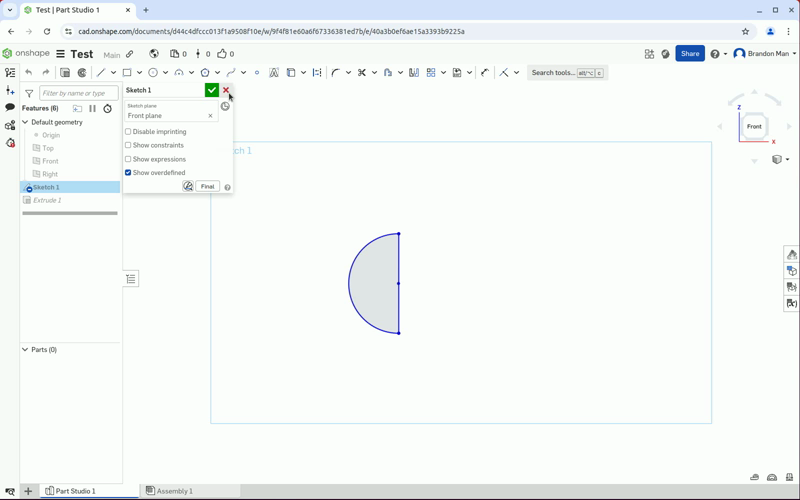
click(229, 92)
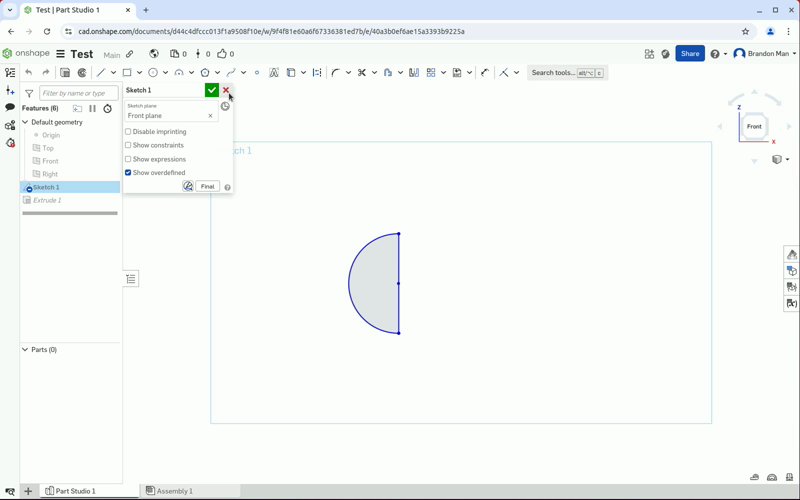
key(shift+s)
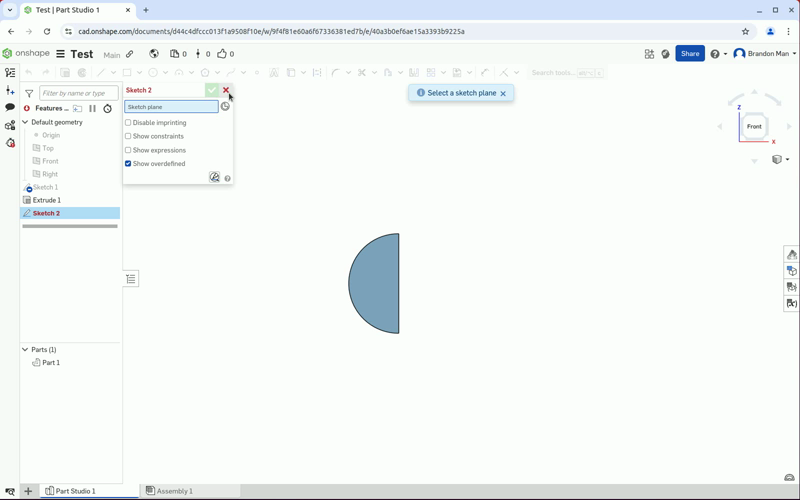
mouse_move(73, 163)
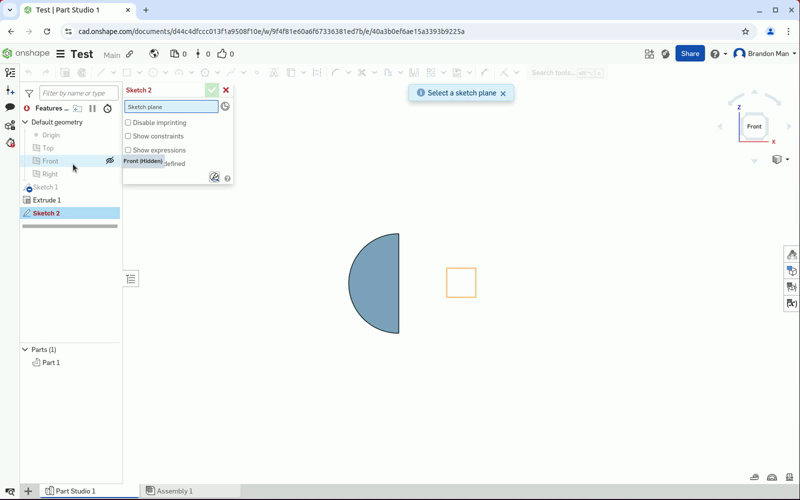
click(73, 163)
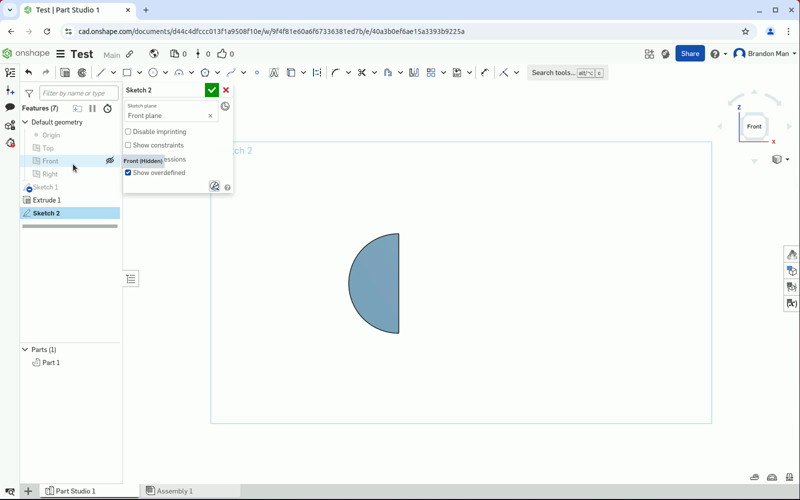
mouse_move(73, 352)
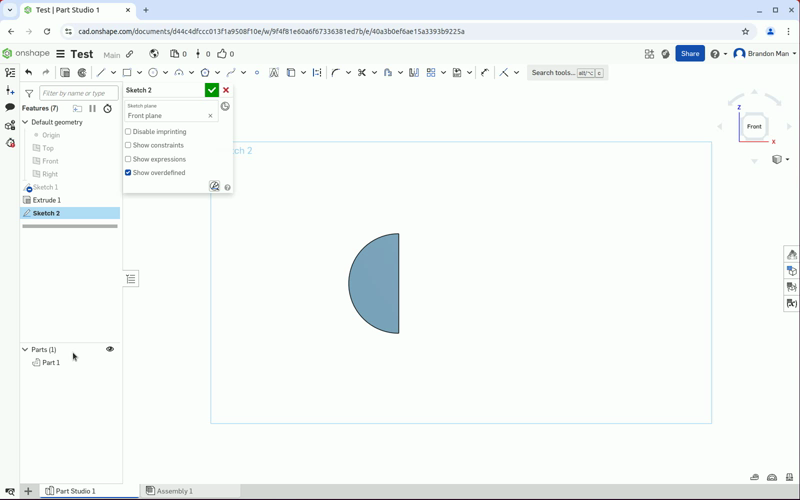
key(y)
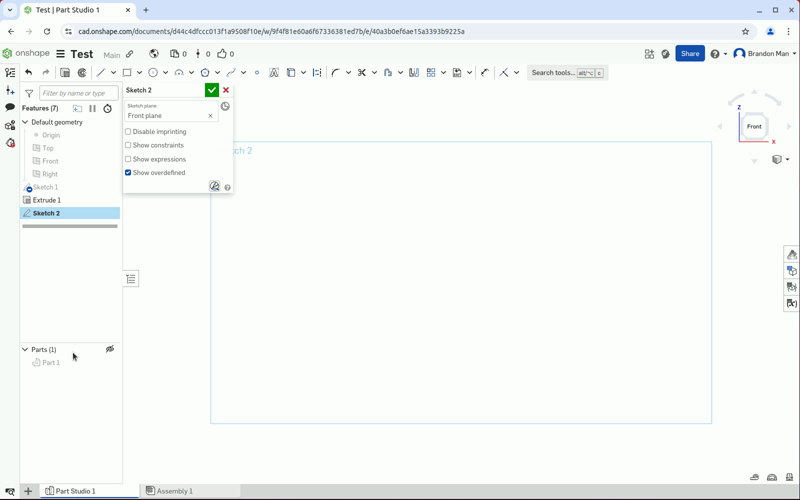
key(a)
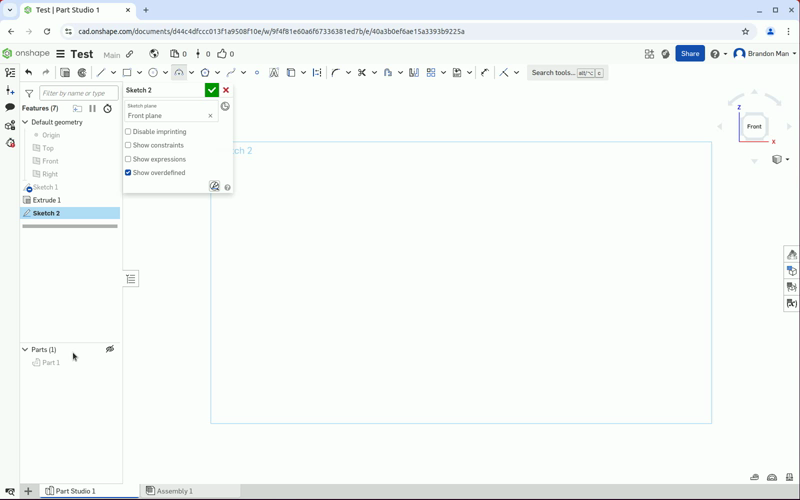
key_down(shift)
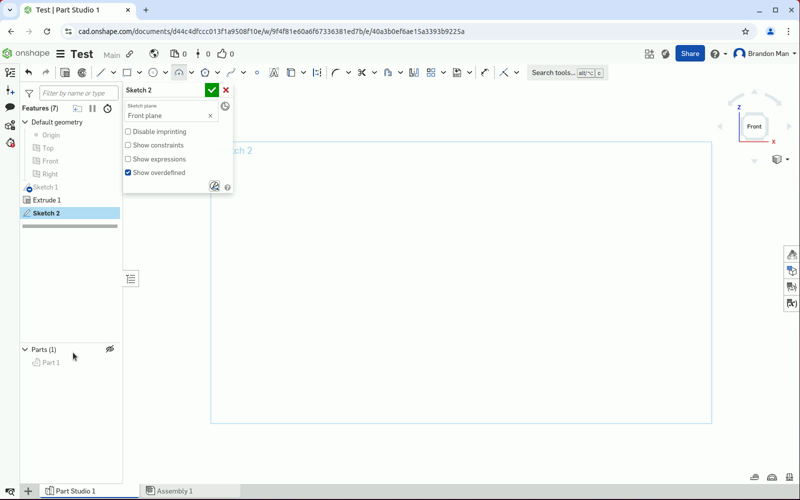
mouse_move(522, 333)
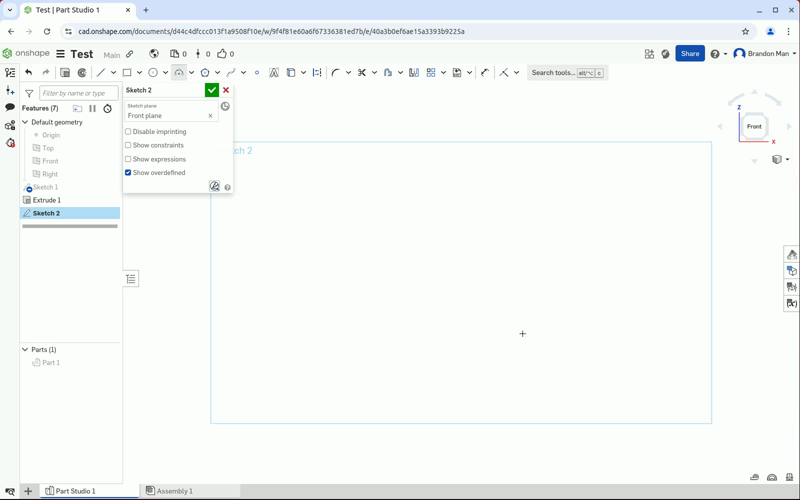
click(522, 333)
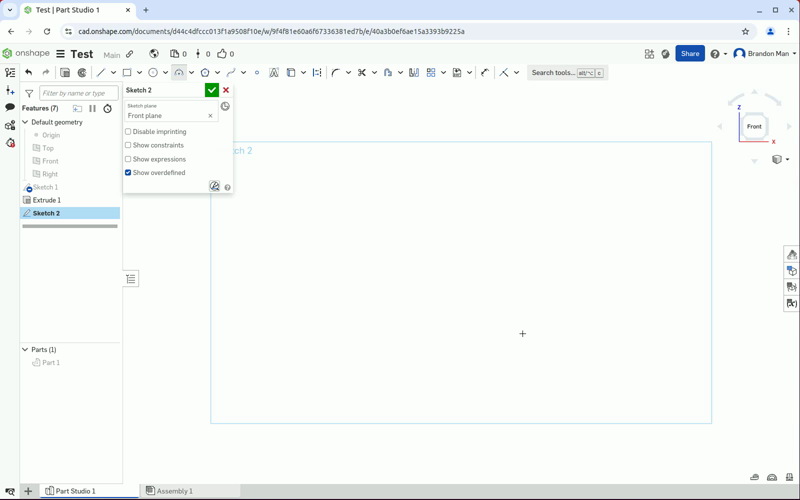
key_up(shift)
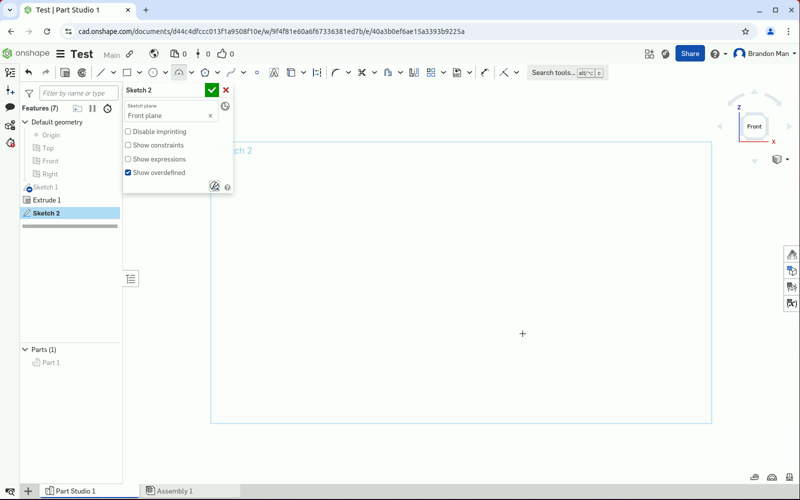
key_down(shift)
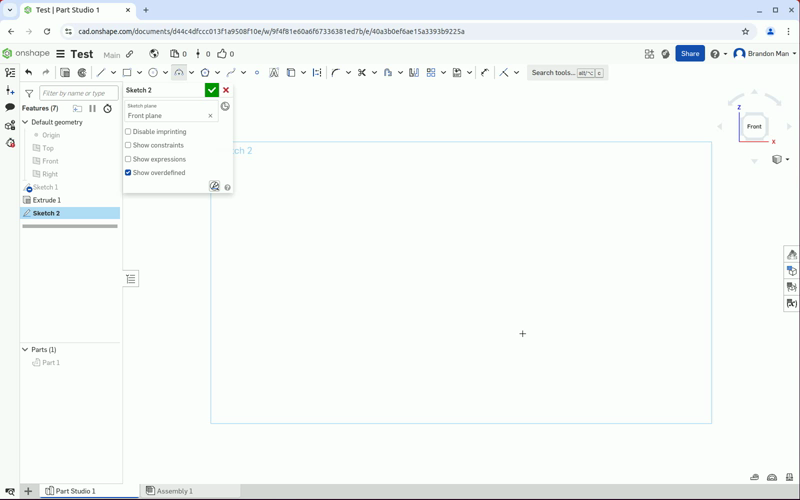
mouse_move(522, 233)
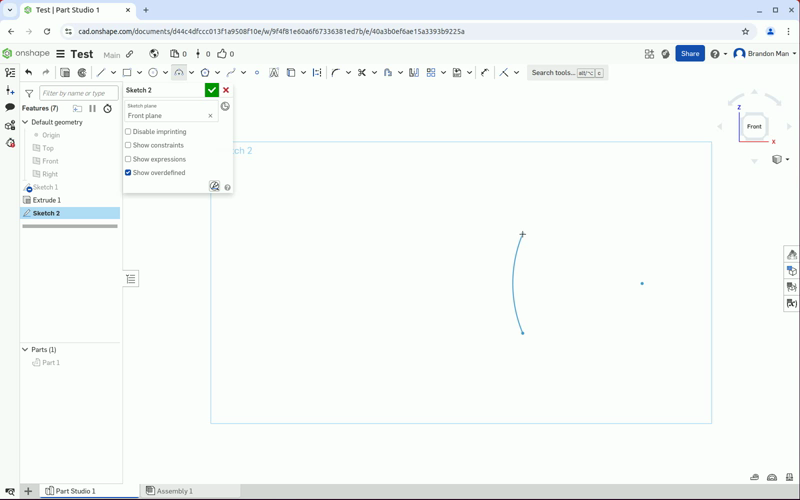
click(522, 233)
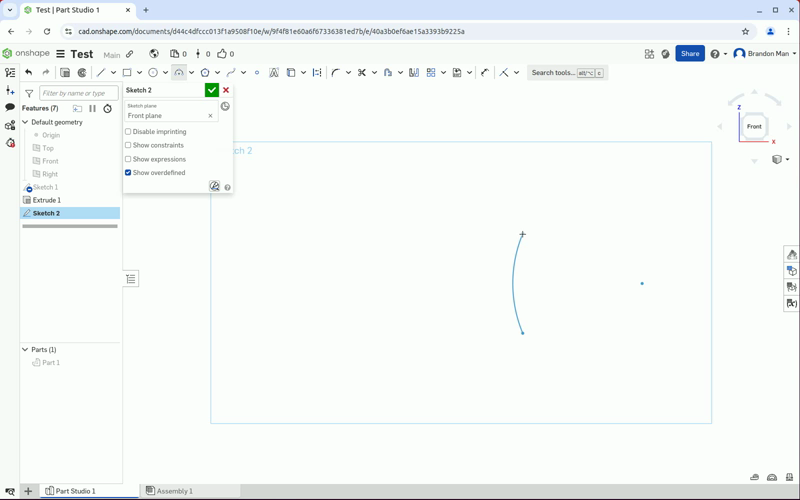
mouse_move(572, 283)
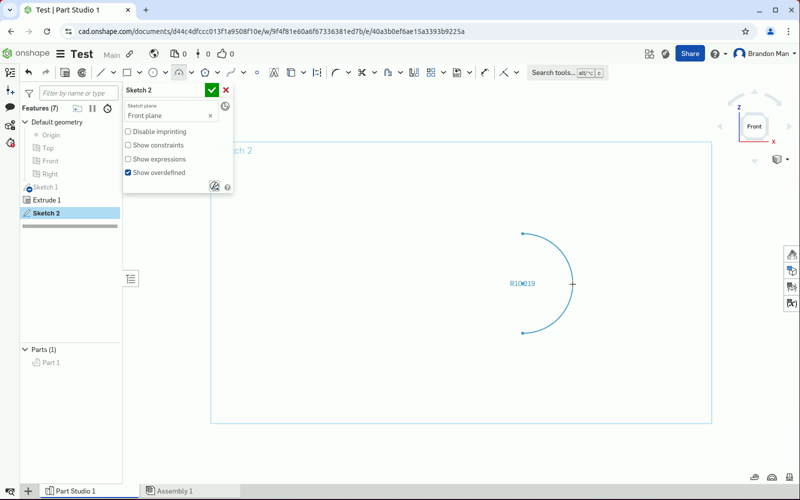
click(572, 283)
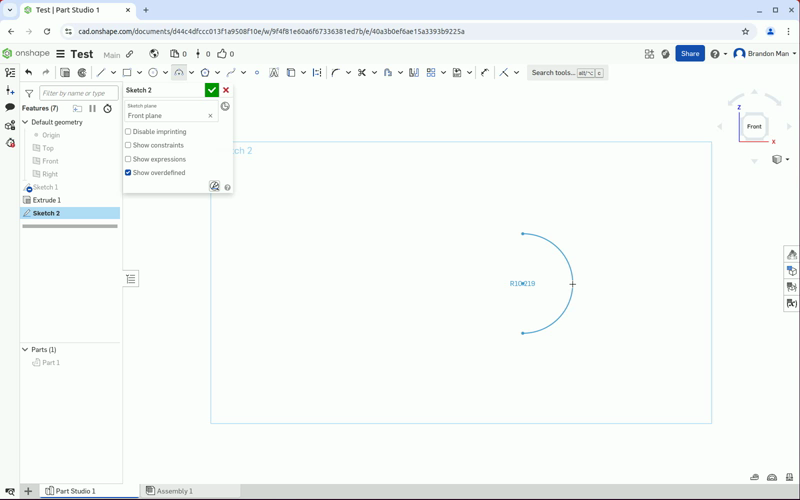
key_up(shift)
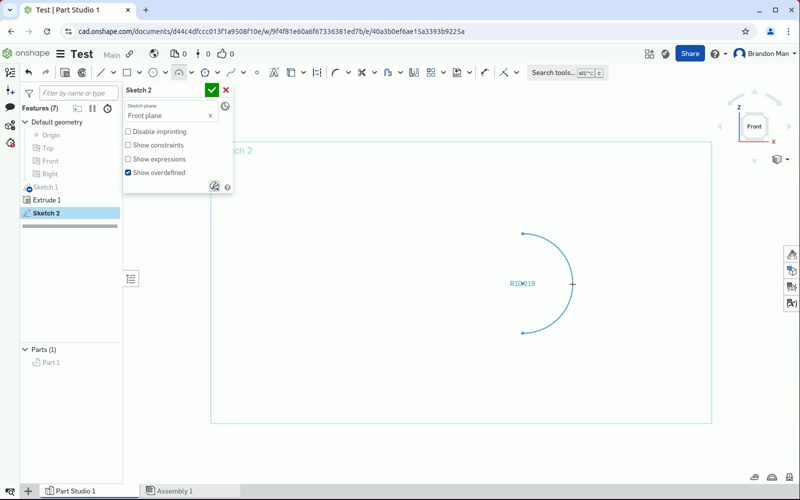
key(esc)
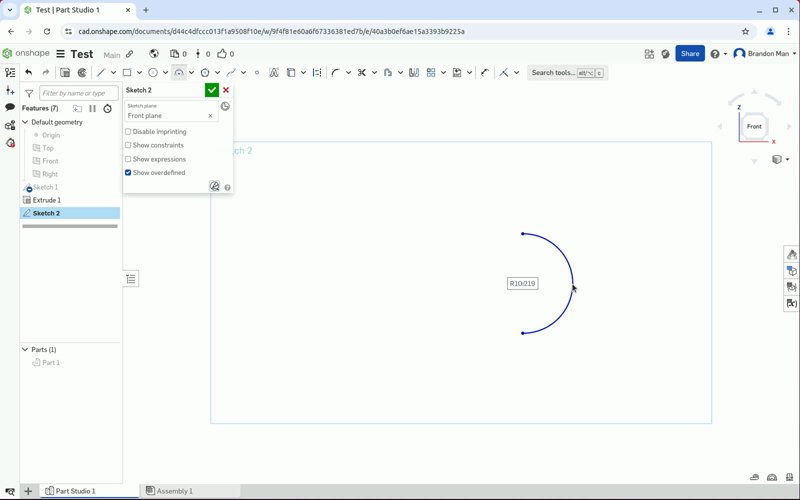
key(l)
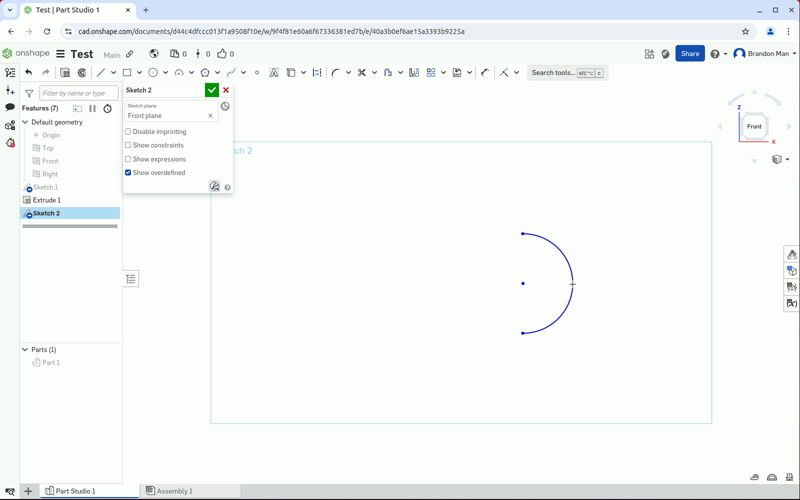
mouse_move(522, 233)
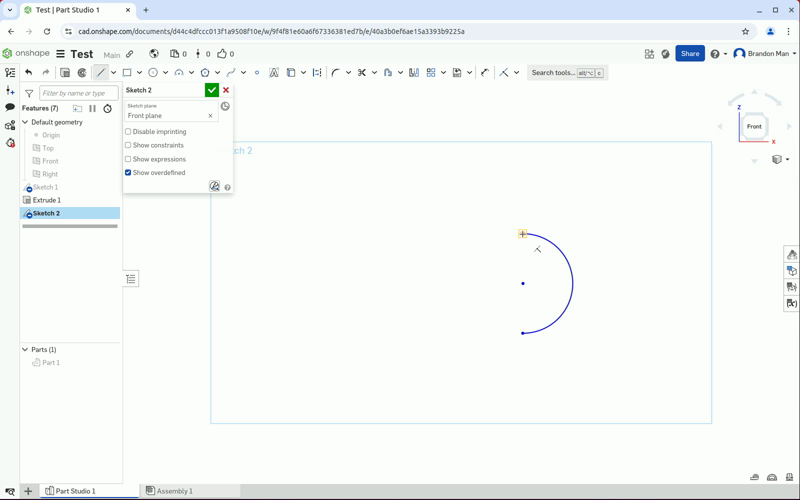
click(522, 233)
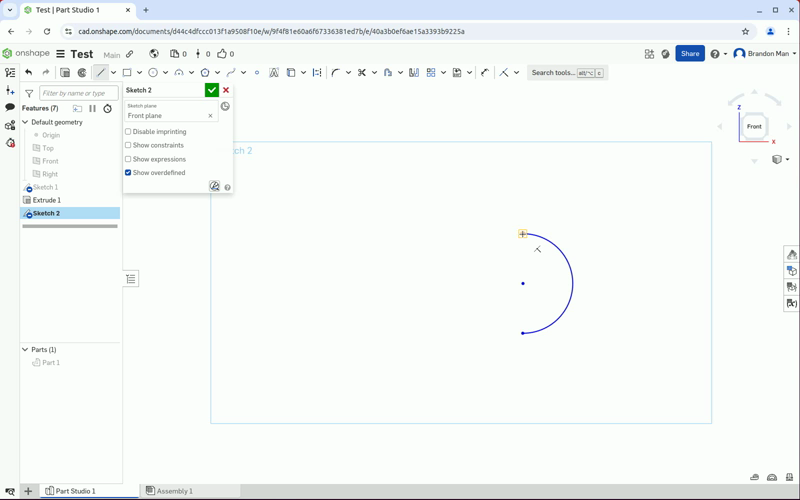
key_down(shift)
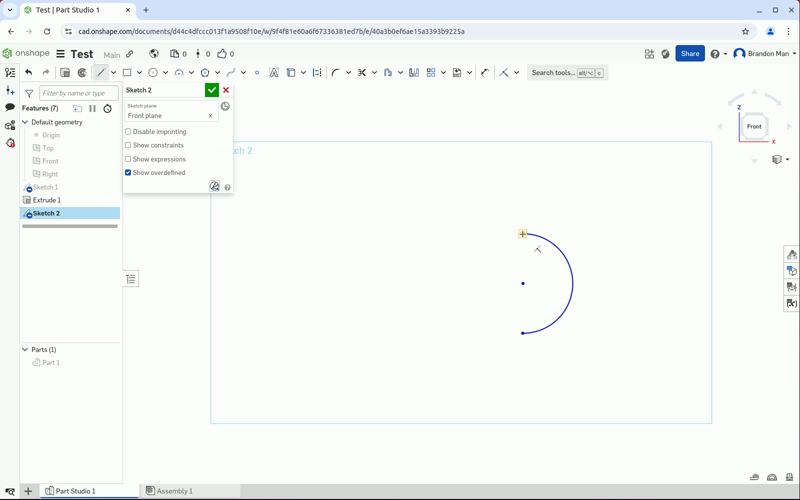
mouse_move(522, 333)
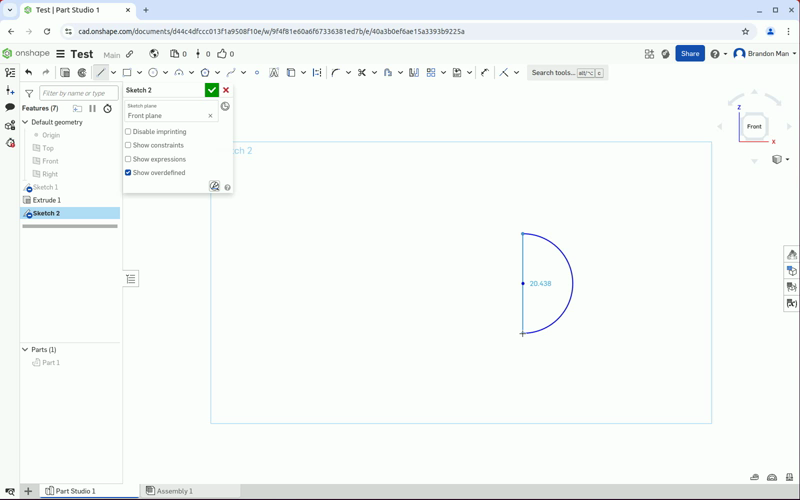
key_up(shift)
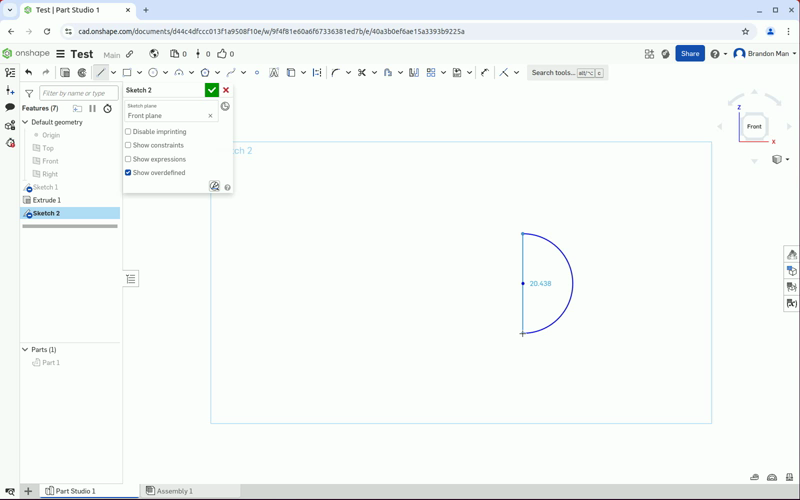
click(522, 333)
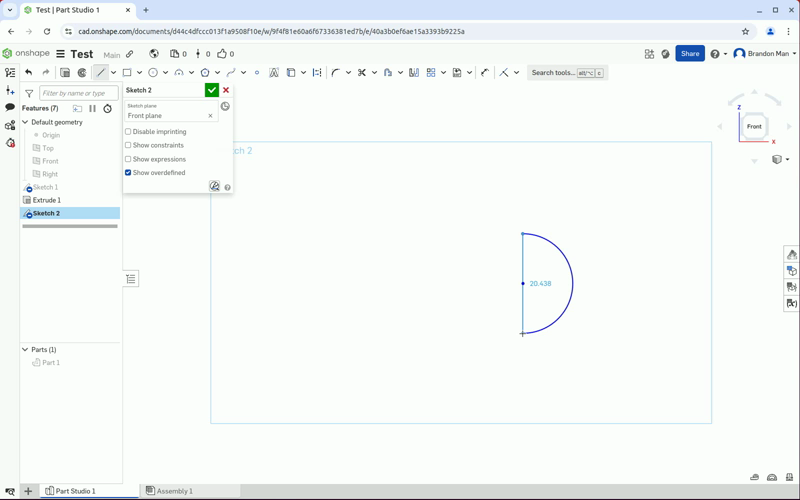
key(esc)
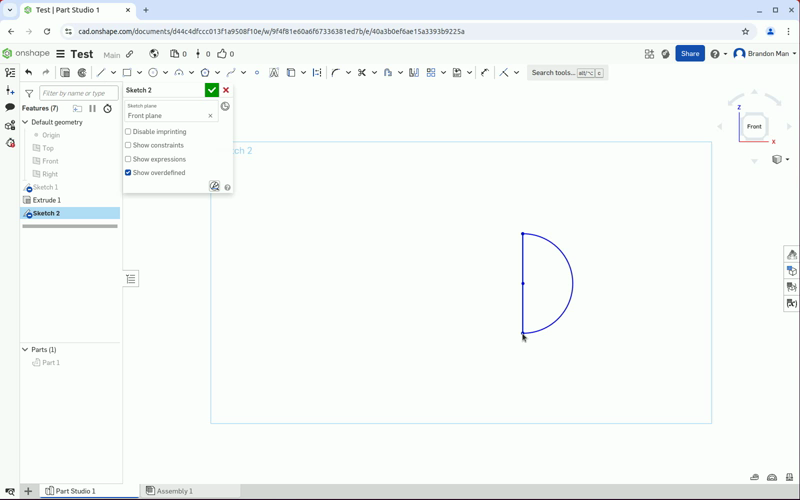
mouse_move(535, 302)
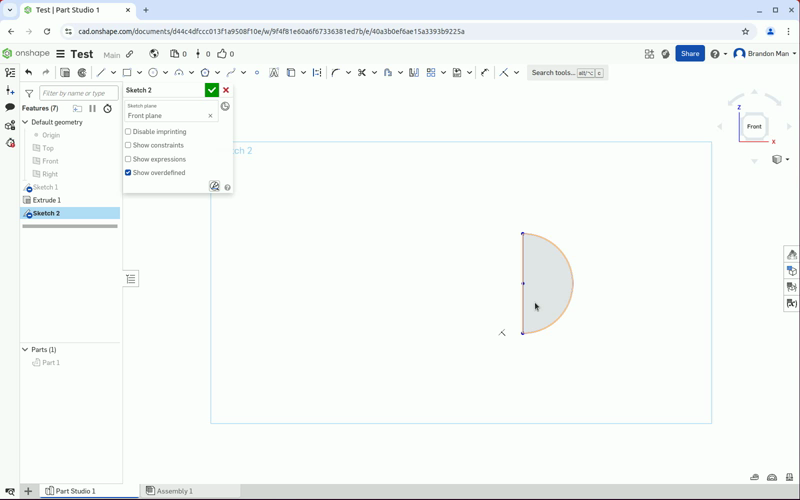
click(535, 302)
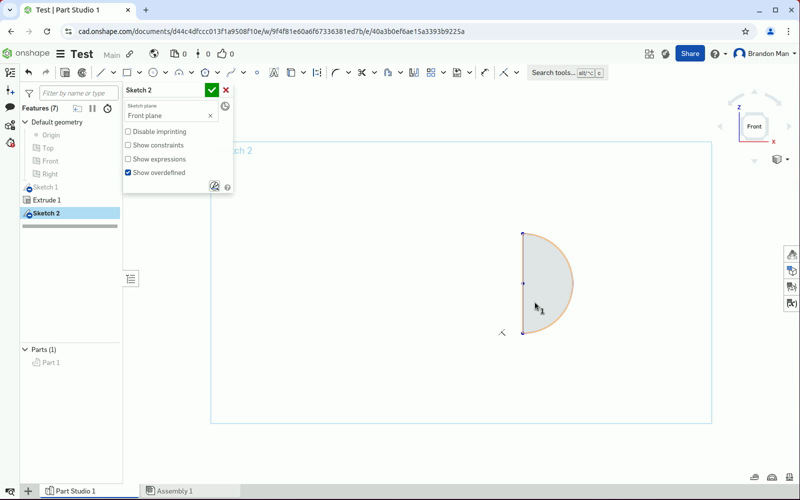
mouse_move(73, 352)
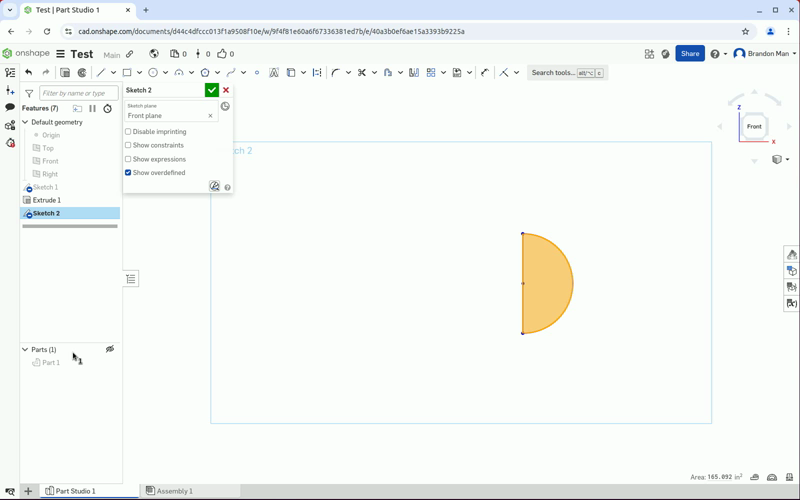
key(shift+y)
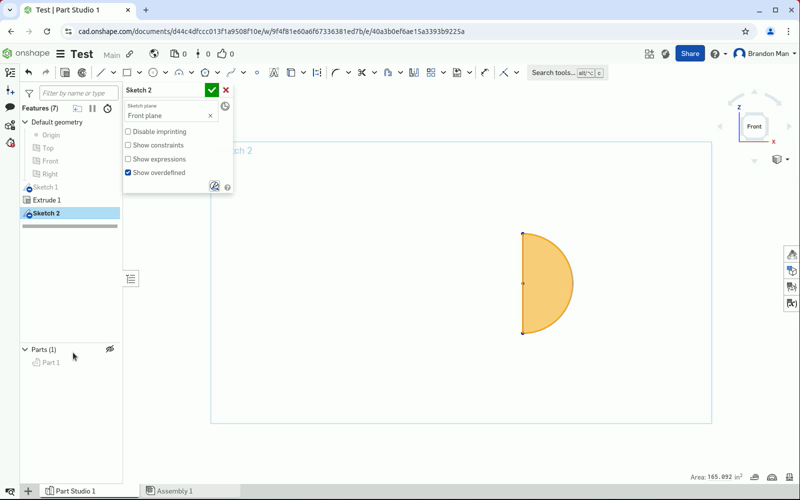
key(shift+e)
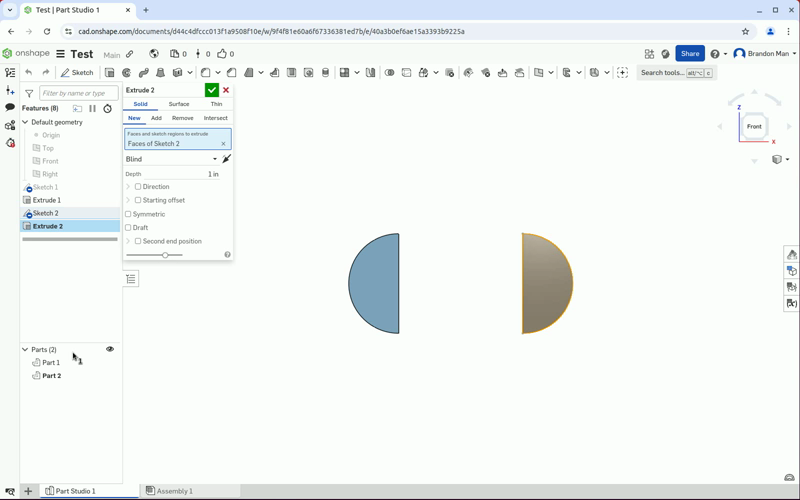
mouse_move(143, 106)
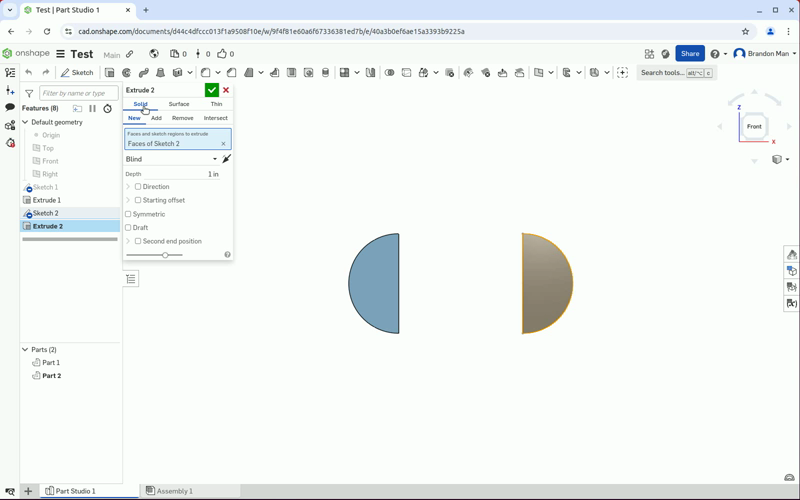
click(143, 106)
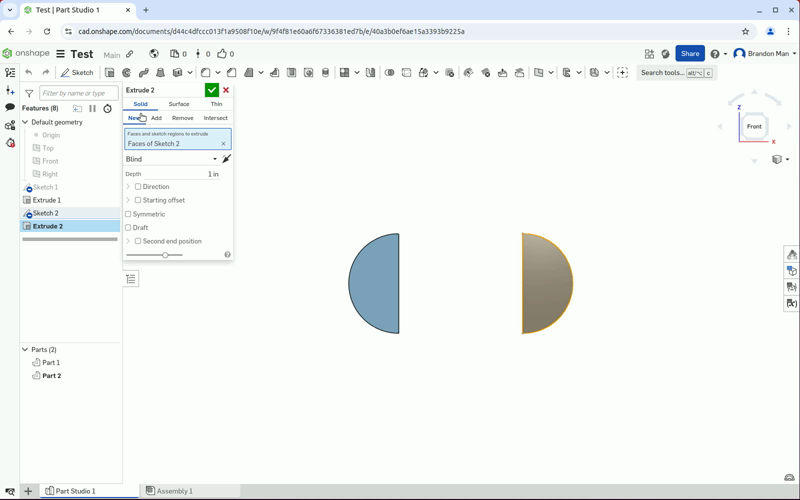
mouse_move(137, 120)
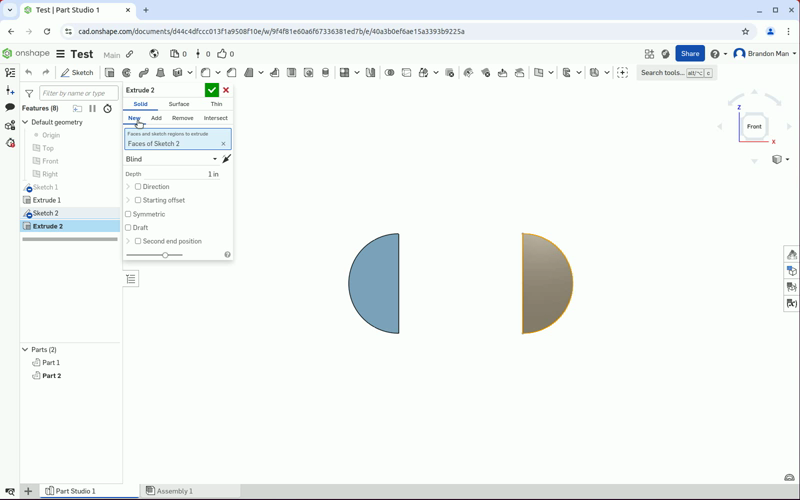
click(137, 120)
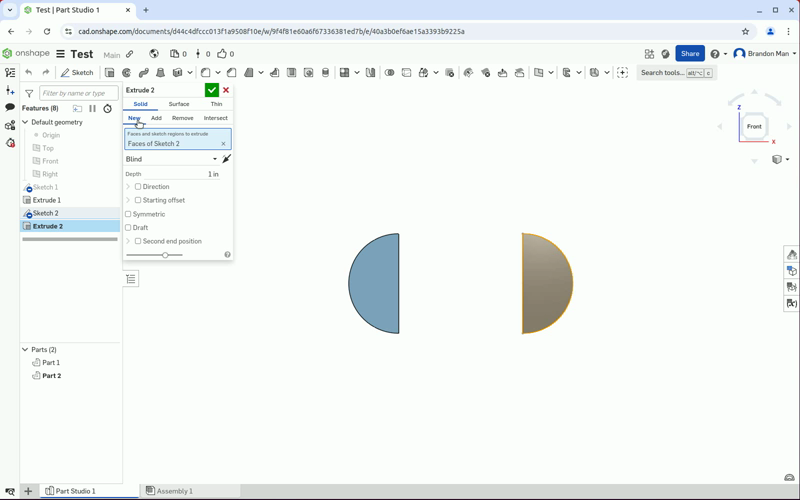
key(tab, 4)
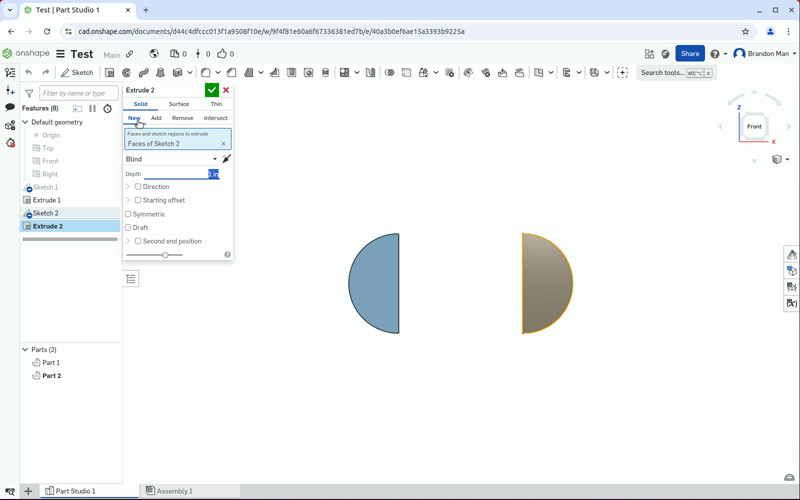
text(10.11)
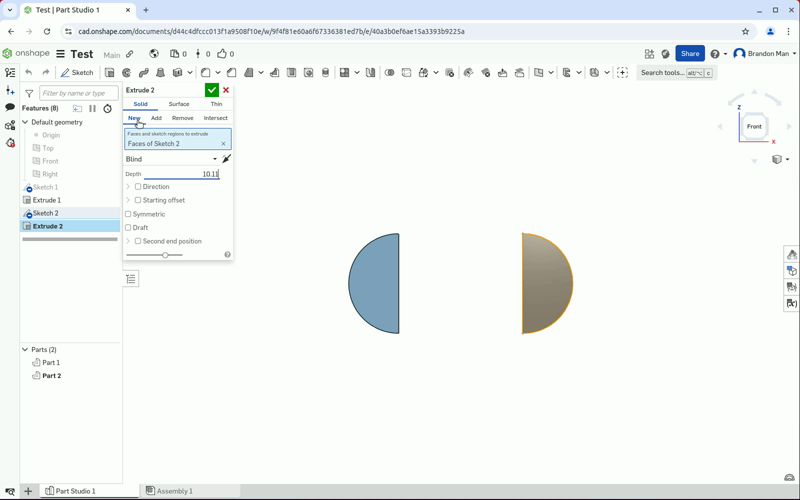
key(tab, 3)
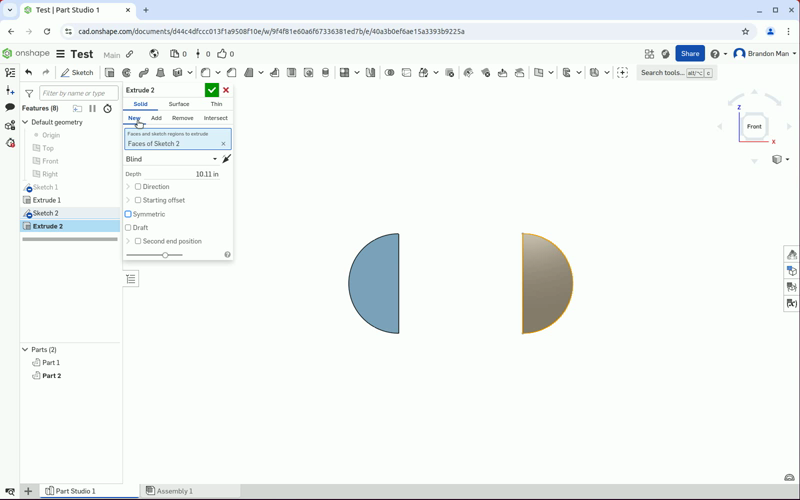
key(space)
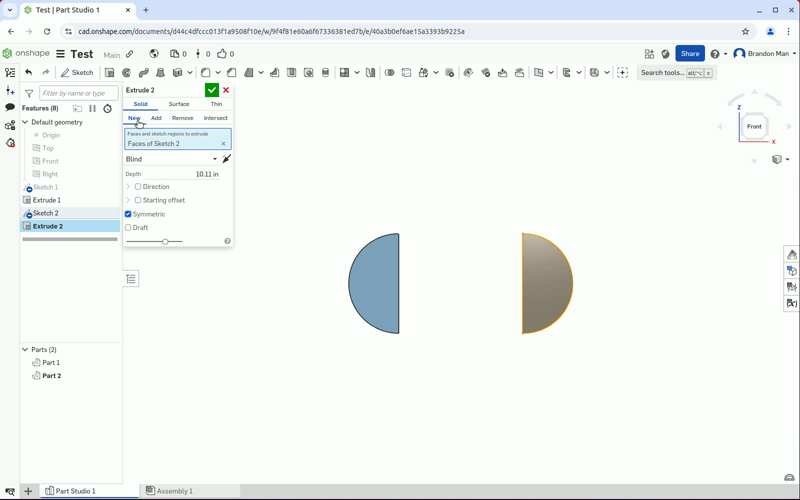
key(enter)
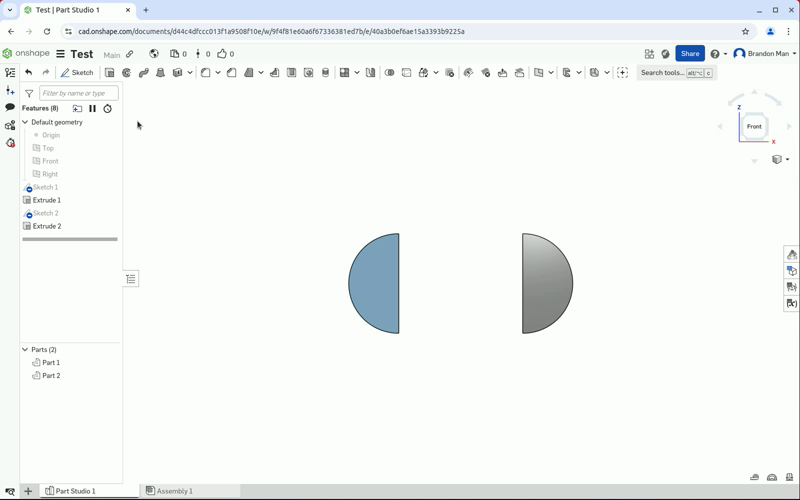
key(shift+h)
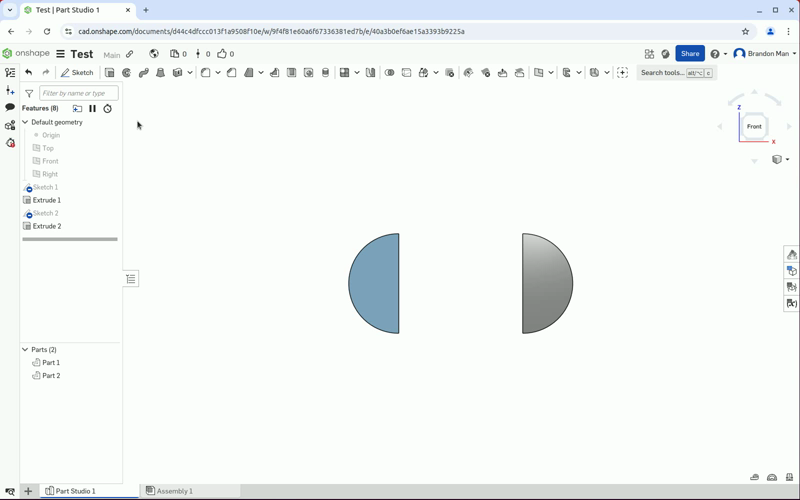
key(shift+h)
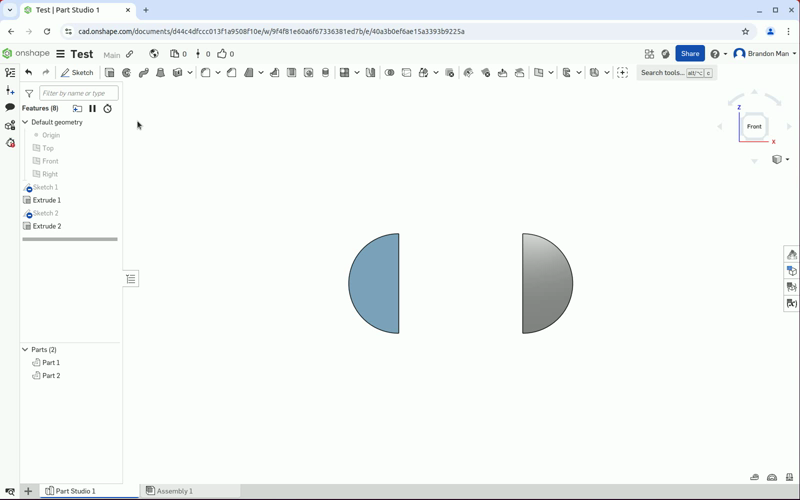
mouse_move(73, 189)
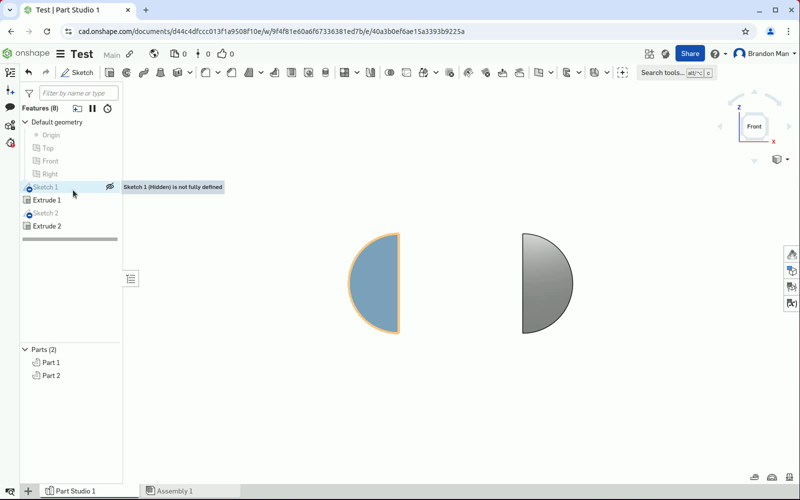
click(73, 189)
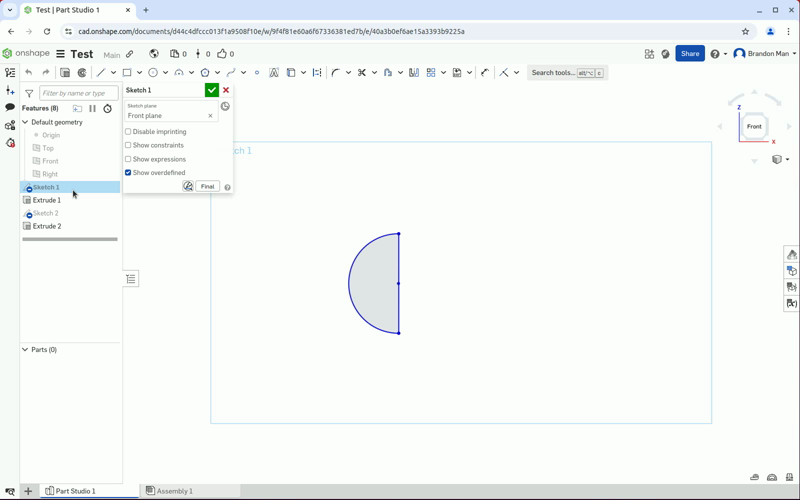
mouse_move(229, 92)
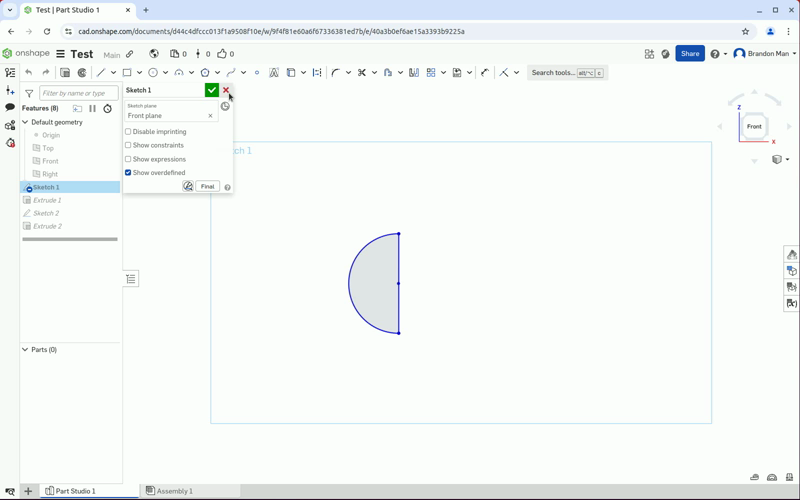
click(229, 92)
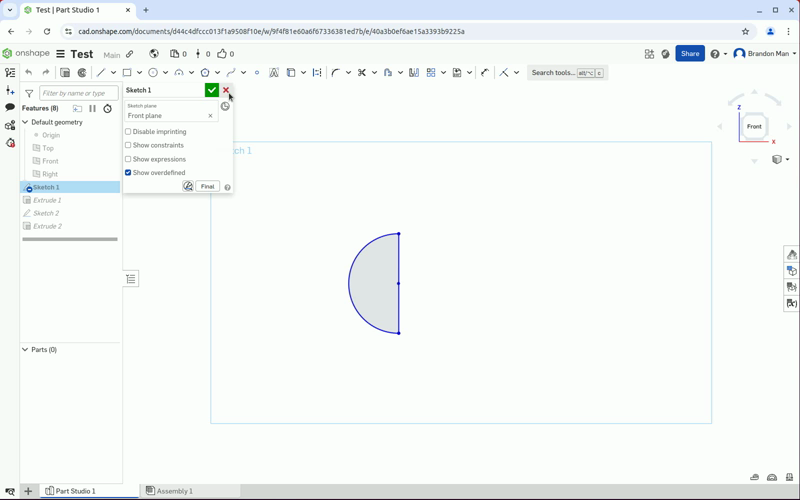
key(shift+s)
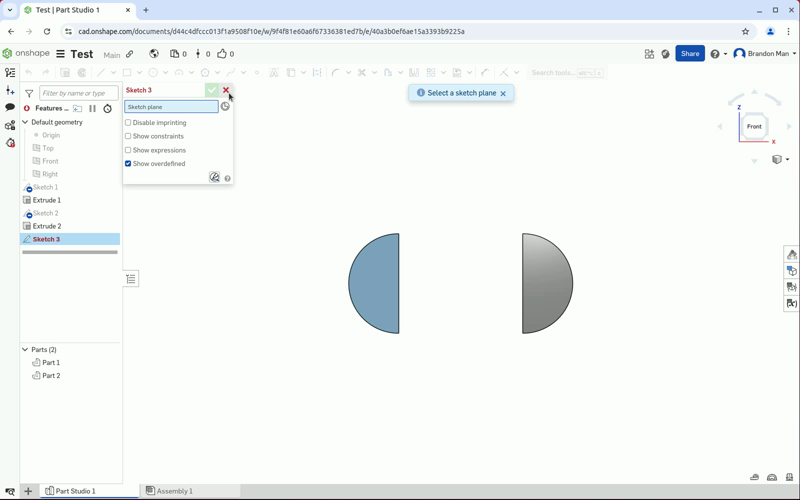
mouse_move(73, 163)
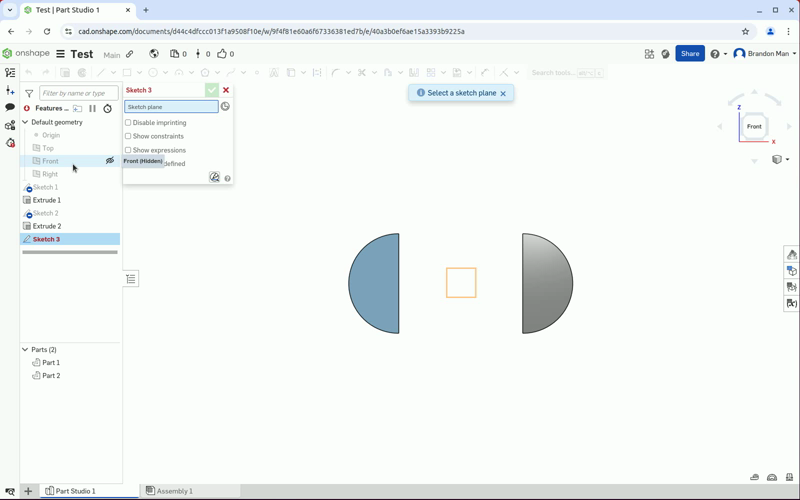
click(73, 163)
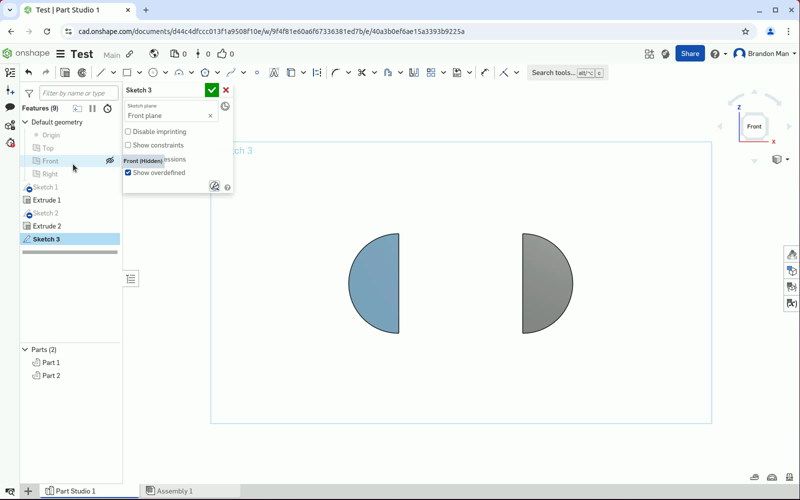
mouse_move(73, 352)
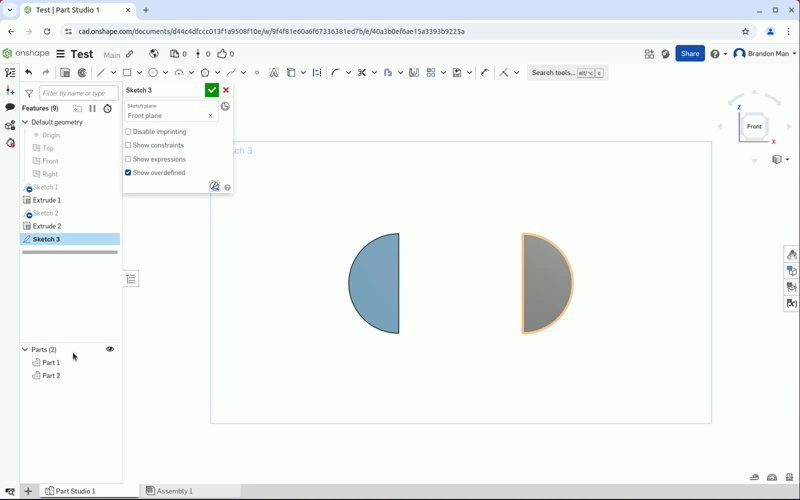
key(y)
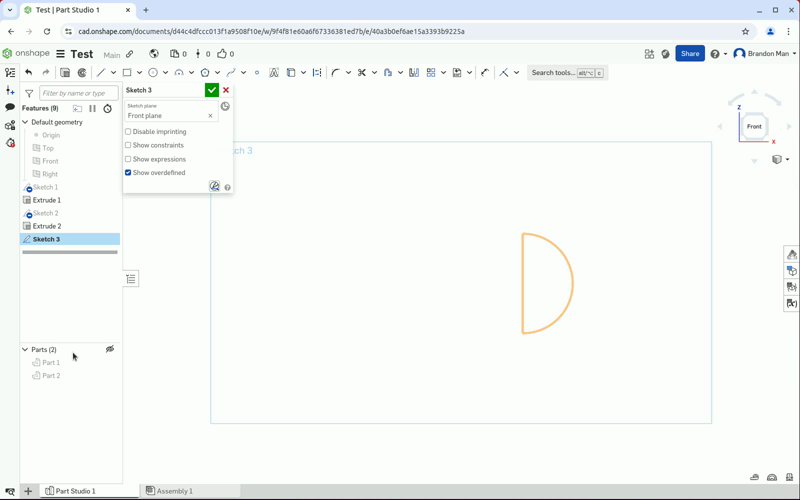
key(l)
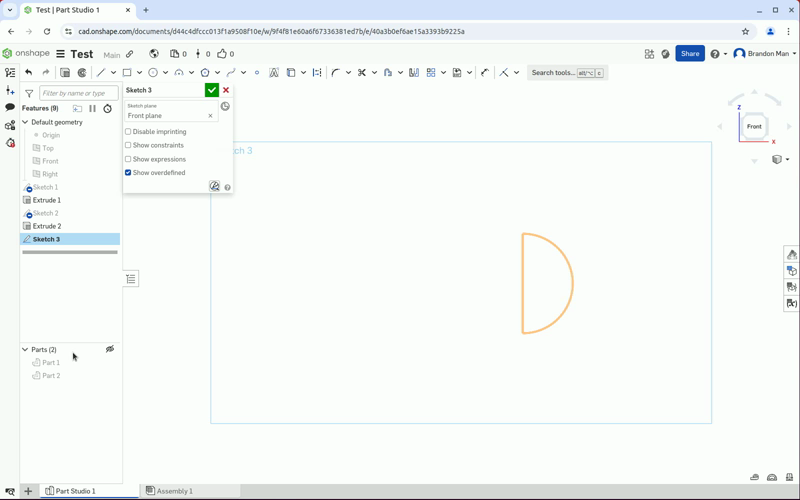
key_down(shift)
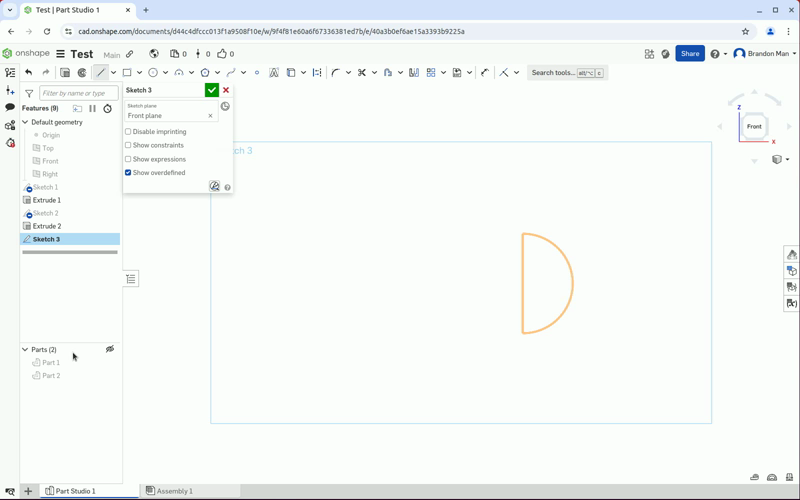
mouse_move(398, 333)
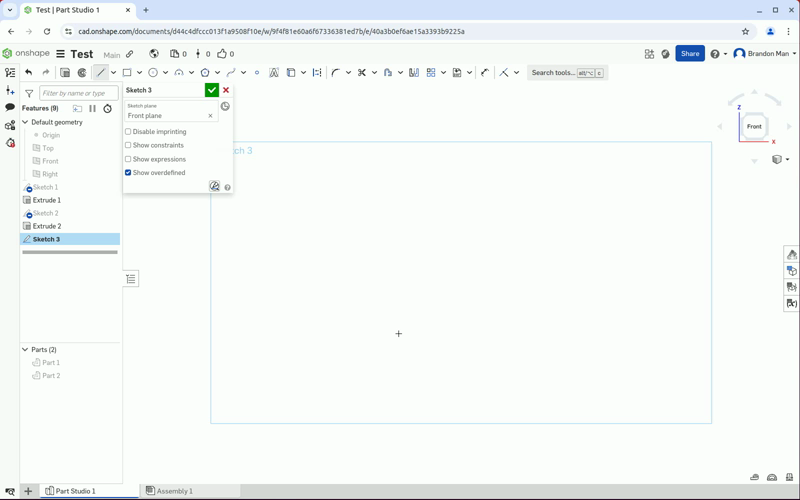
click(398, 333)
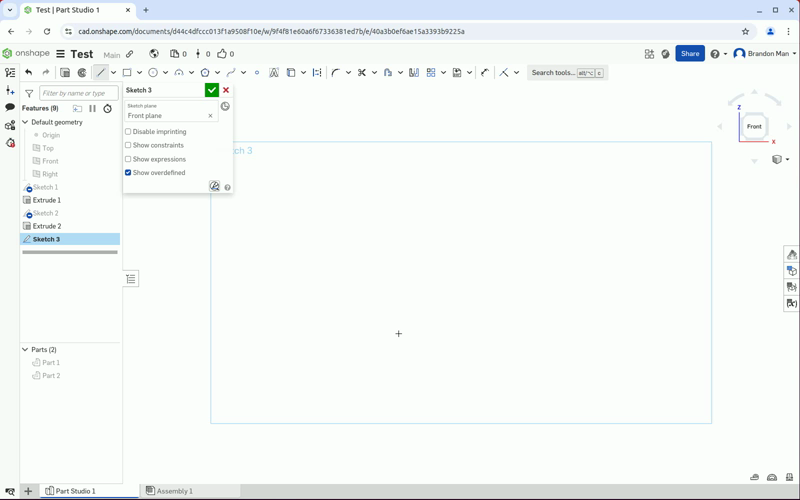
key_up(shift)
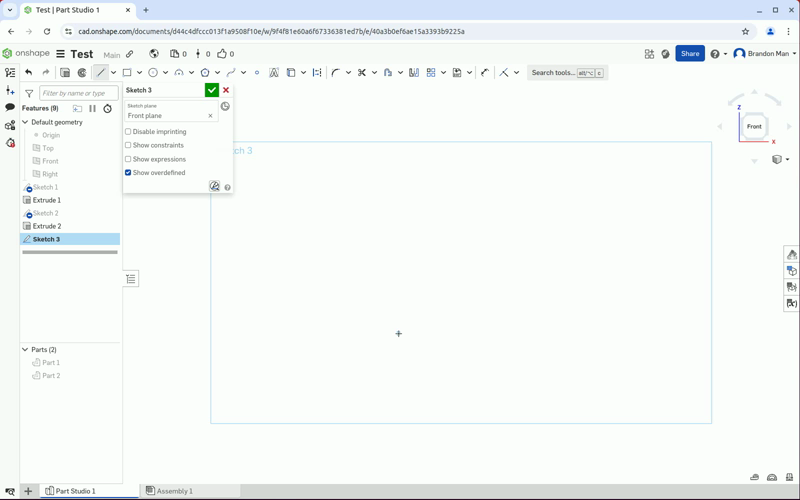
key_down(shift)
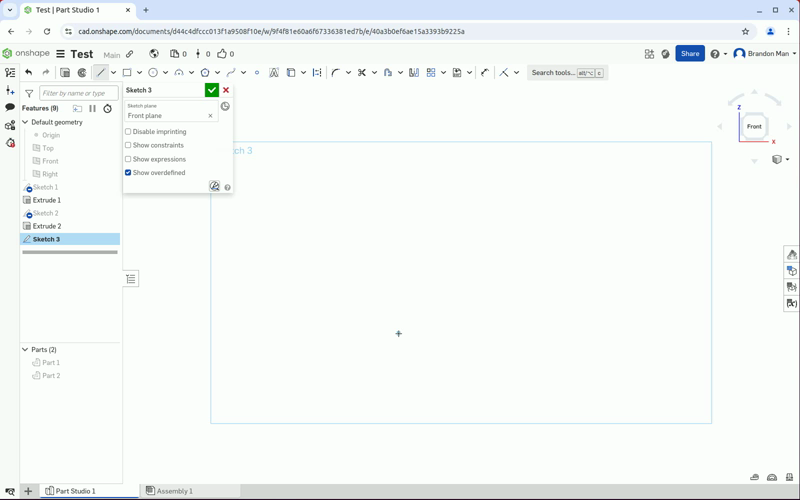
mouse_move(523, 333)
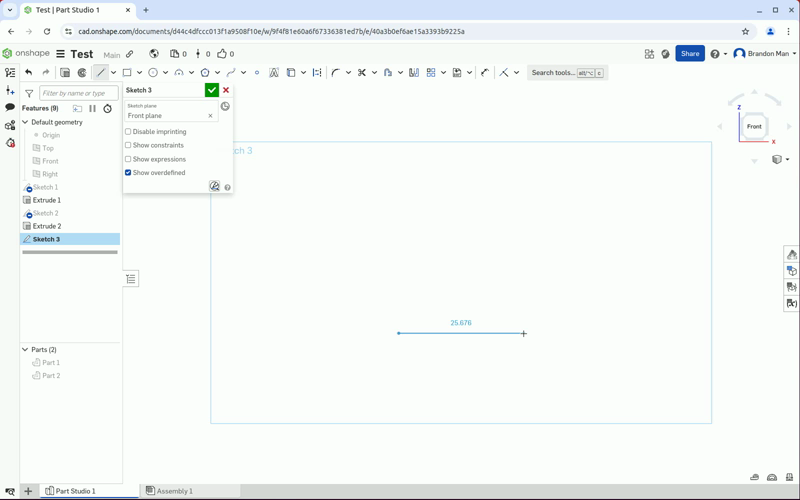
click(523, 333)
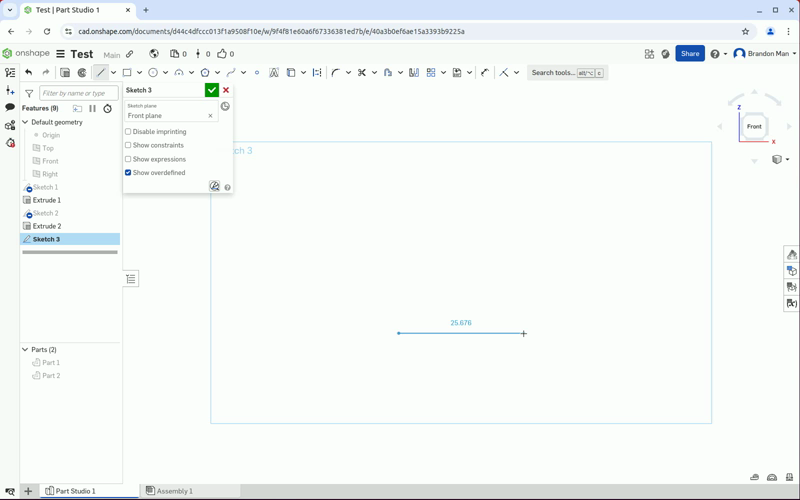
key_up(shift)
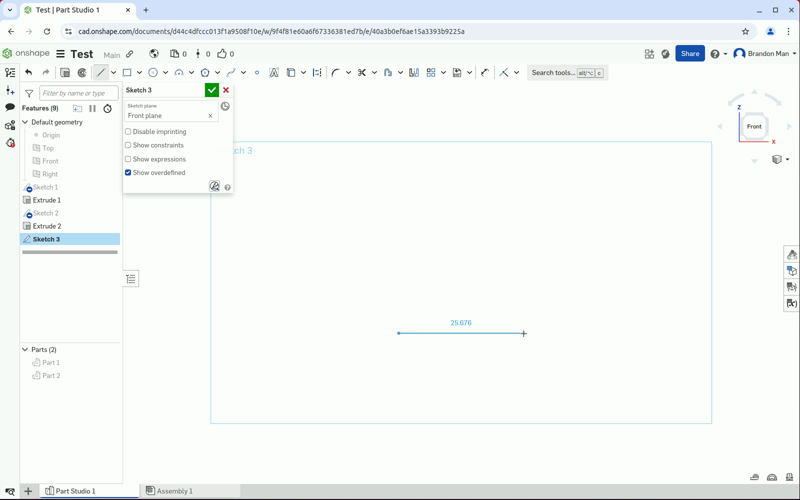
key(esc)
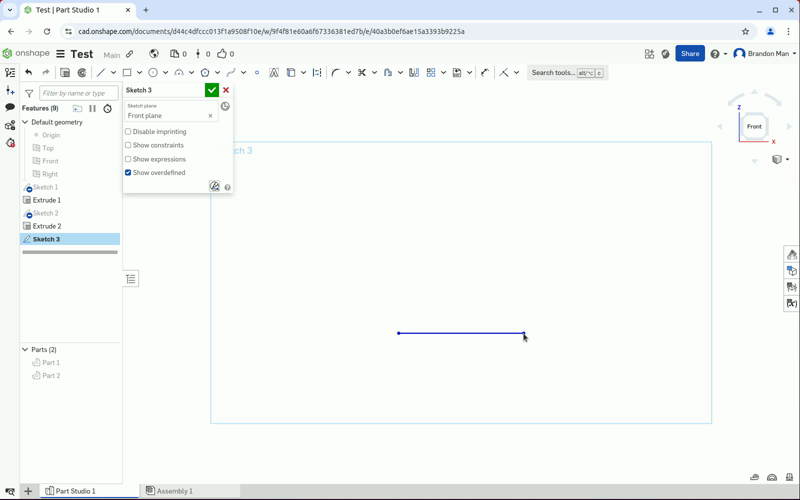
key(a)
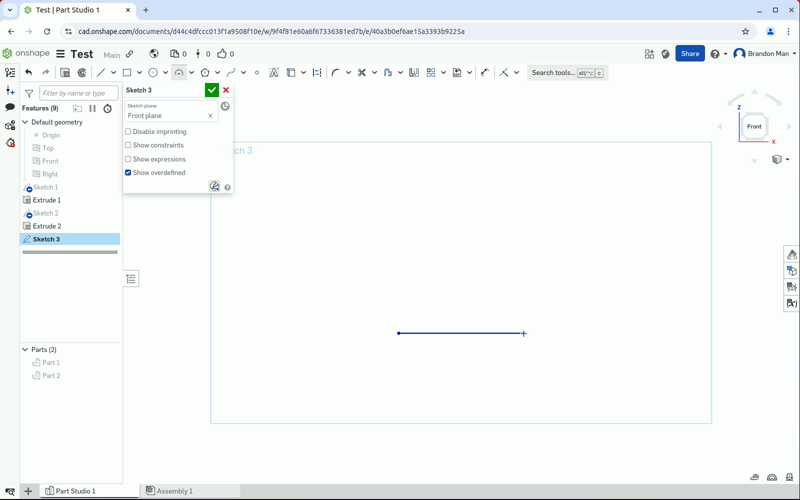
mouse_move(523, 333)
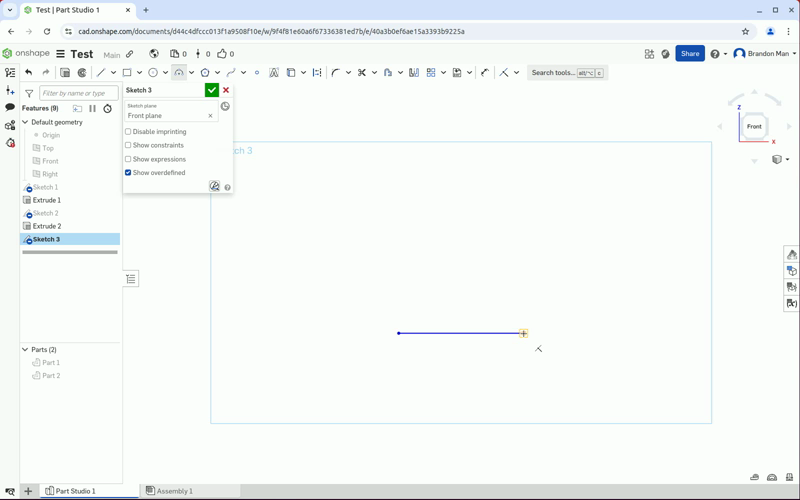
click(523, 333)
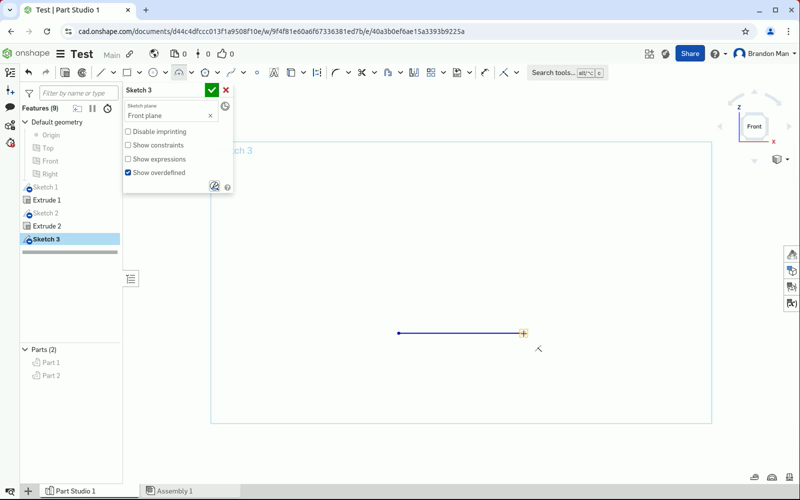
key_down(shift)
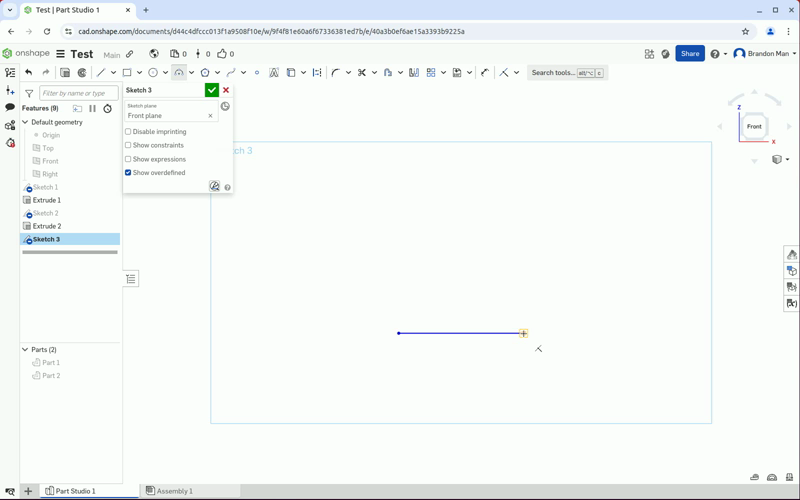
mouse_move(523, 233)
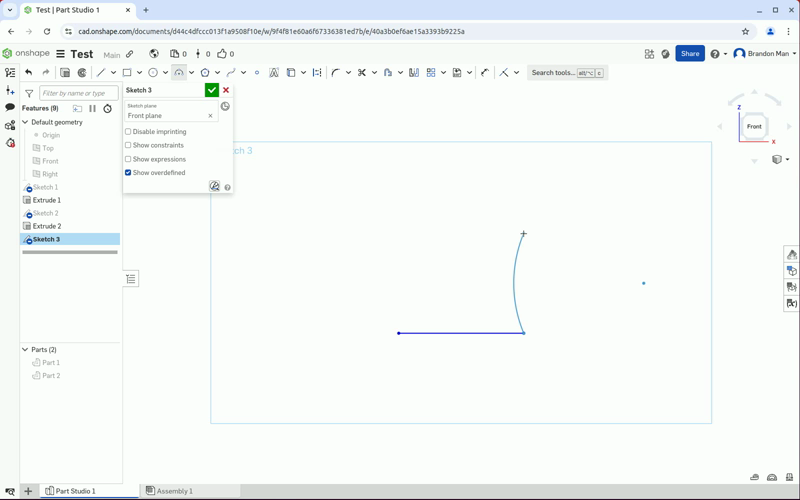
click(523, 233)
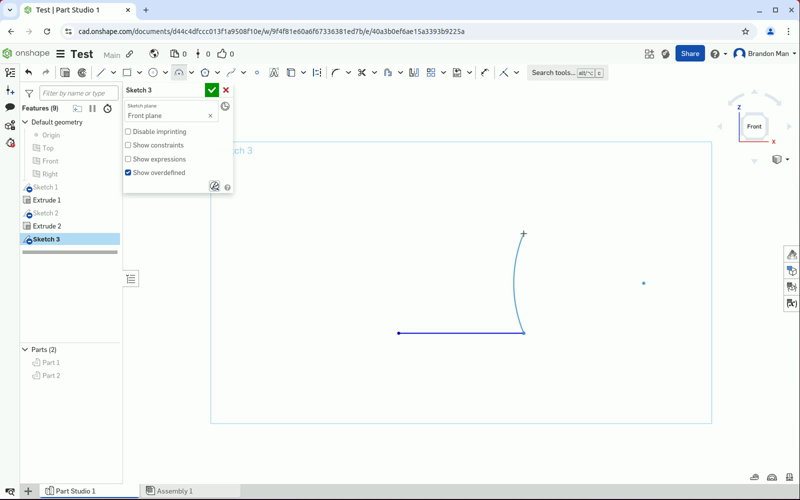
mouse_move(473, 283)
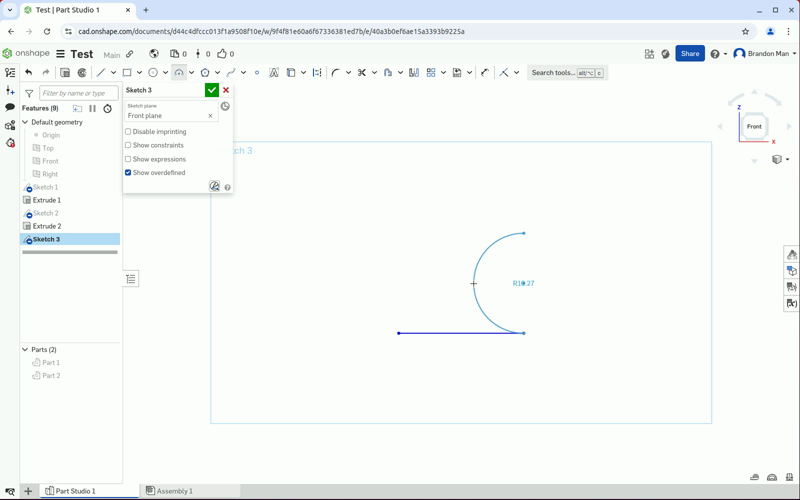
click(473, 283)
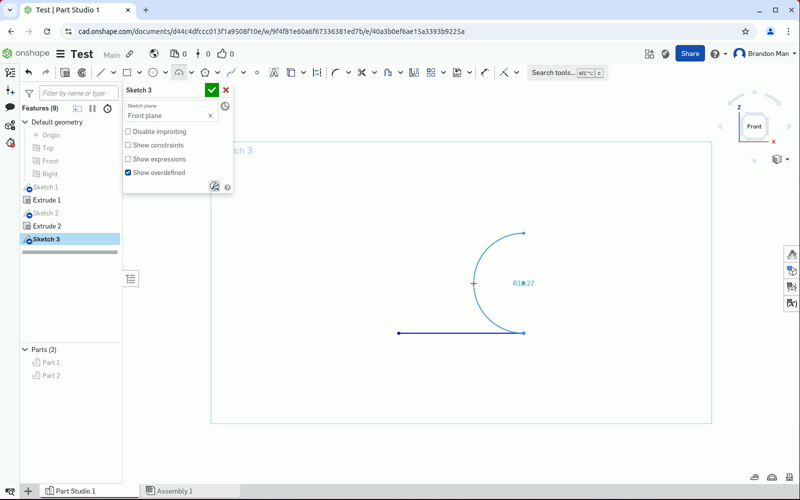
key_up(shift)
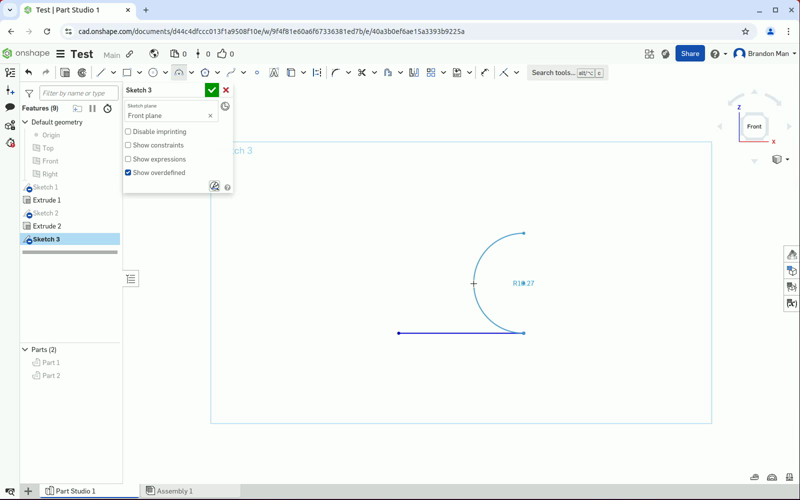
key(esc)
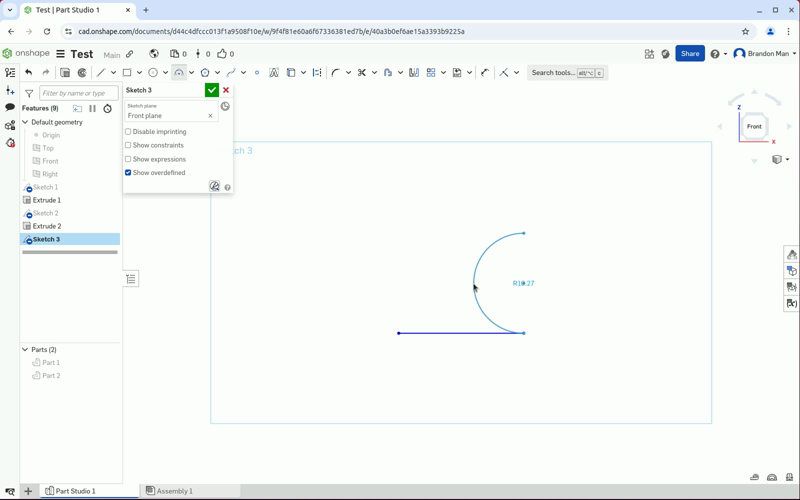
key(l)
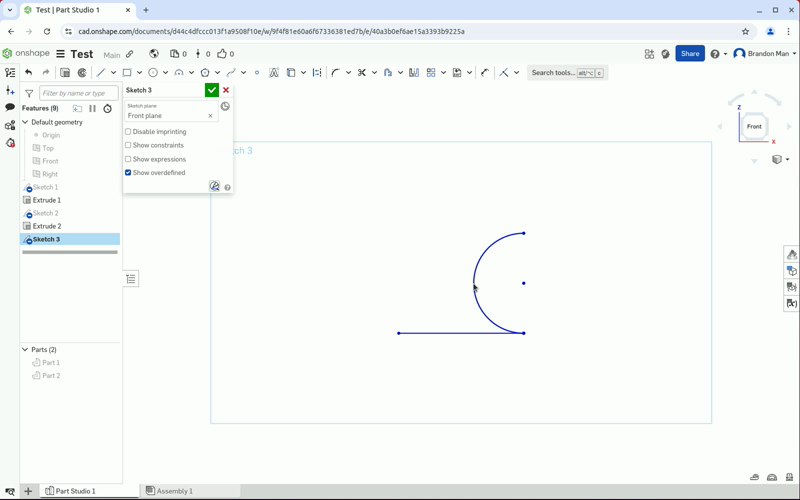
mouse_move(523, 233)
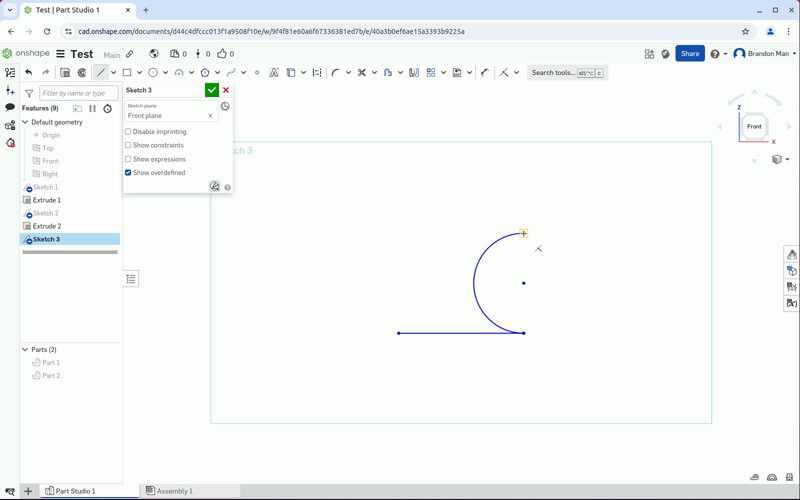
click(523, 233)
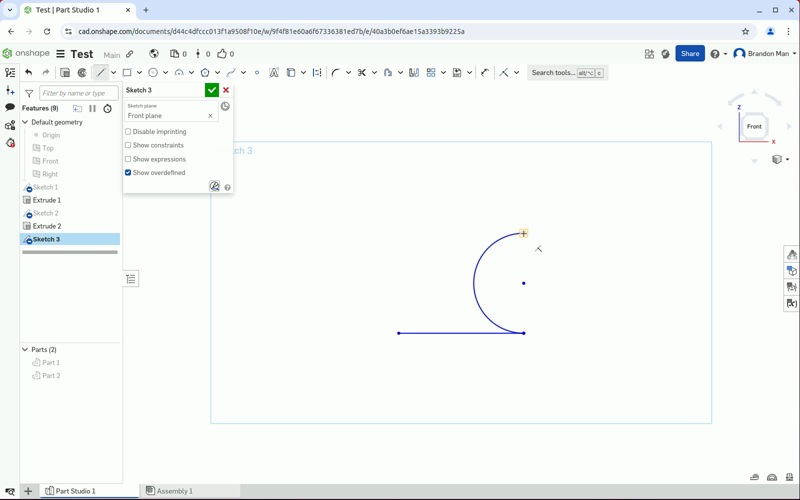
key_down(shift)
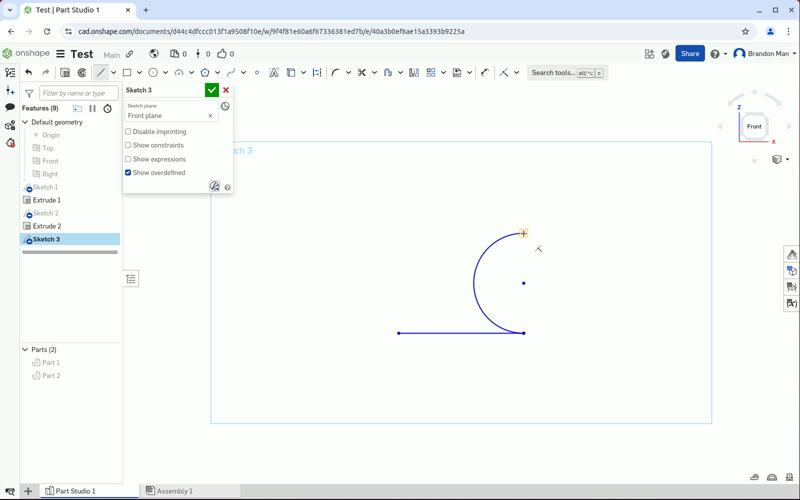
mouse_move(398, 233)
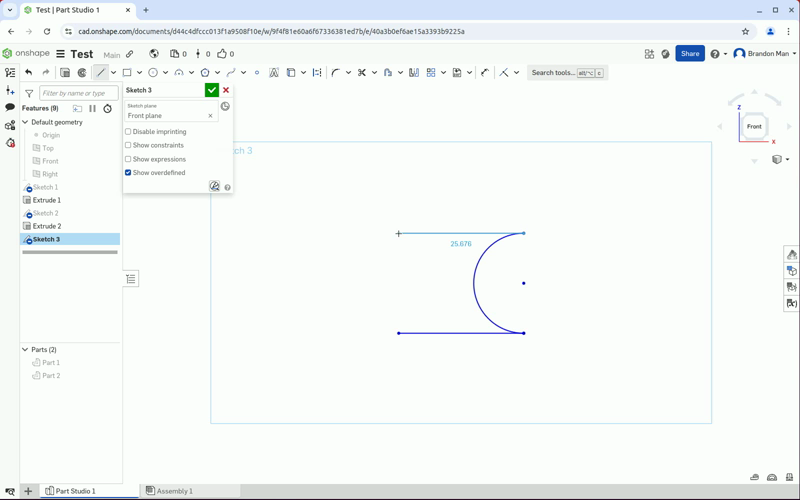
click(398, 233)
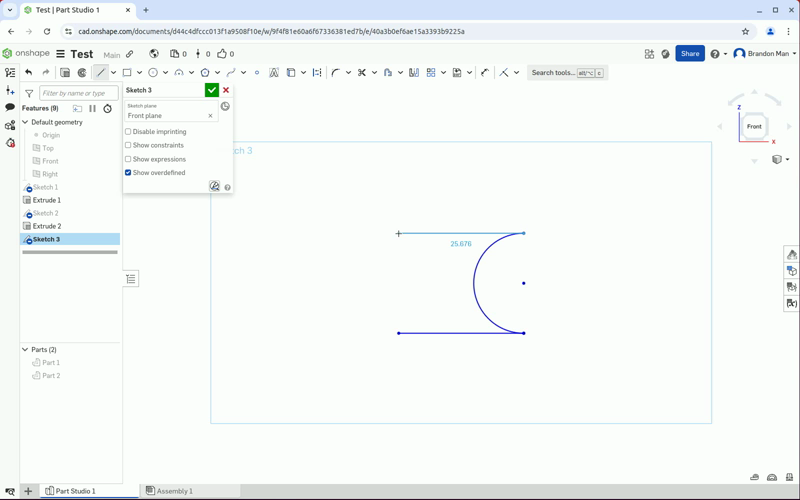
key_up(shift)
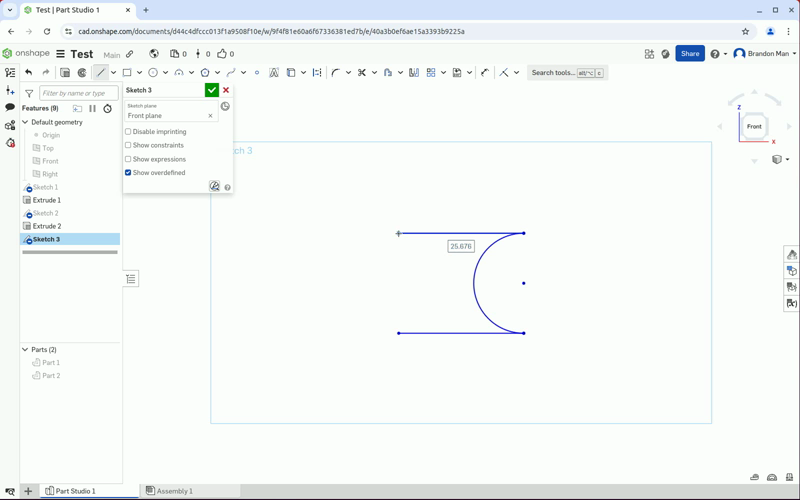
key(esc)
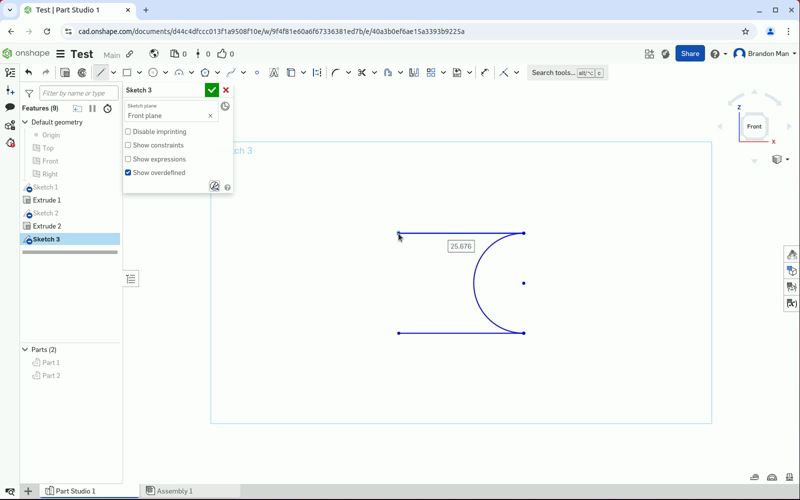
key(a)
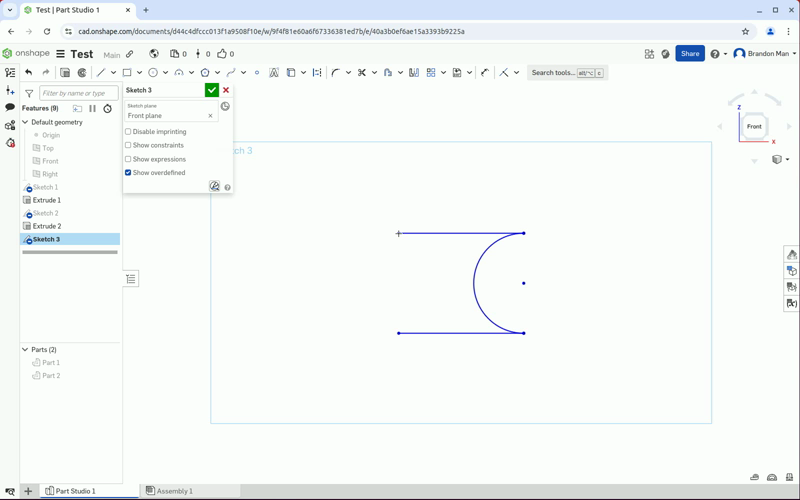
mouse_move(398, 233)
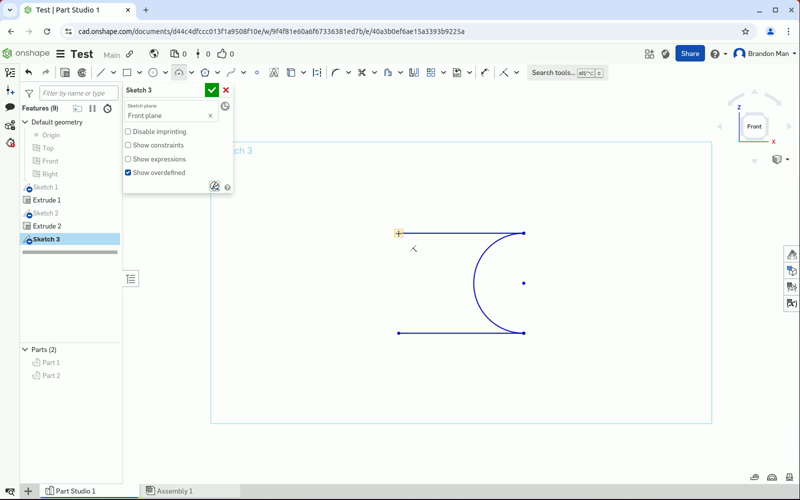
click(398, 233)
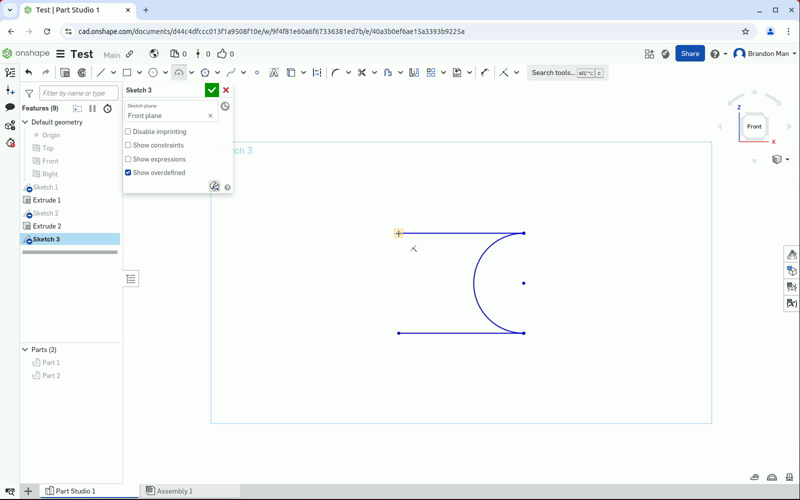
mouse_move(398, 333)
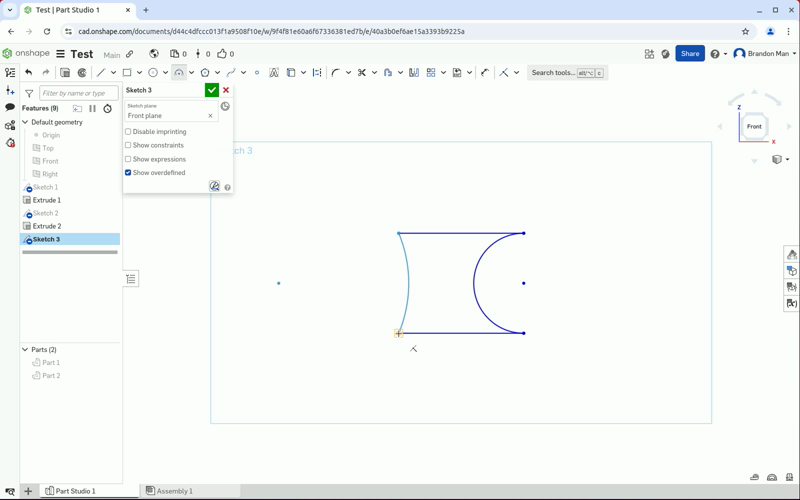
click(398, 333)
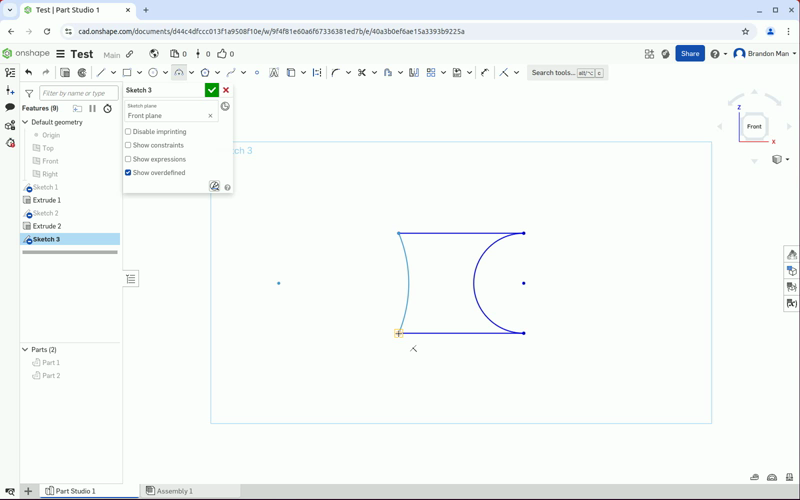
key_down(shift)
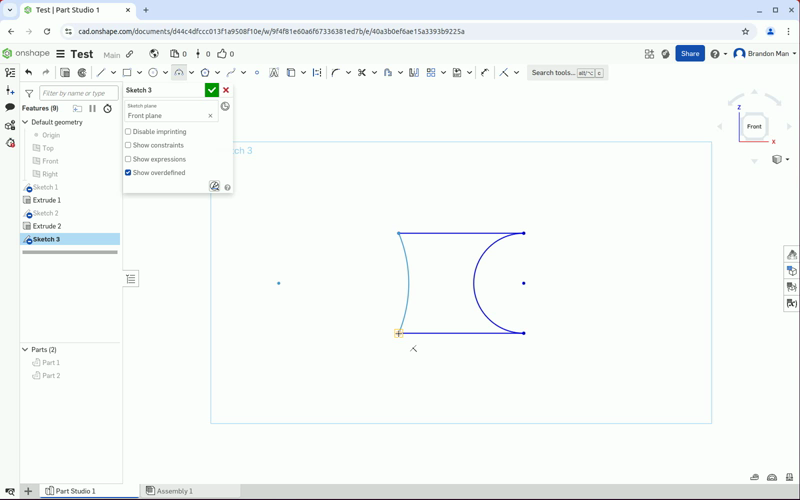
mouse_move(448, 283)
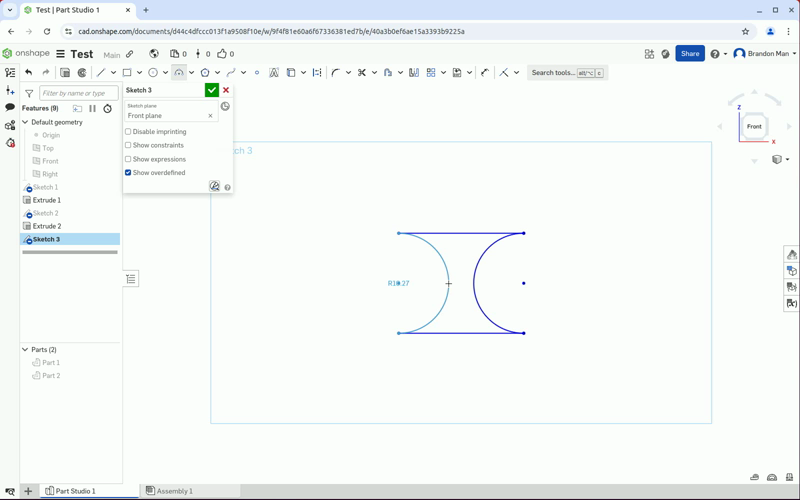
click(448, 283)
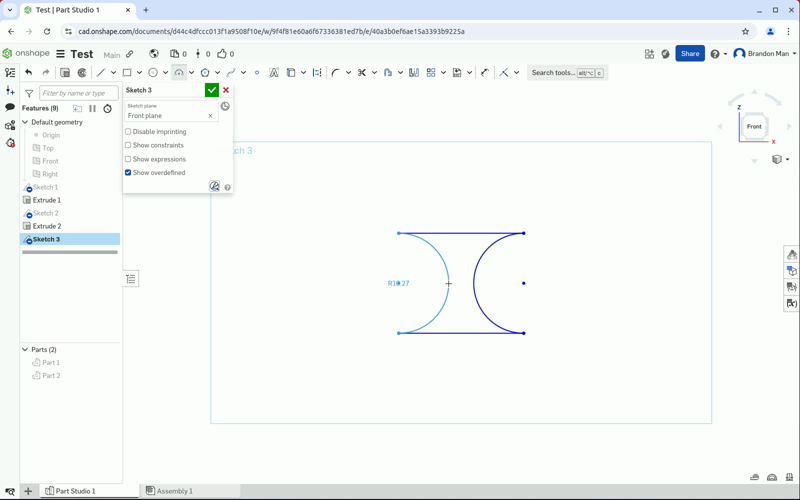
key_up(shift)
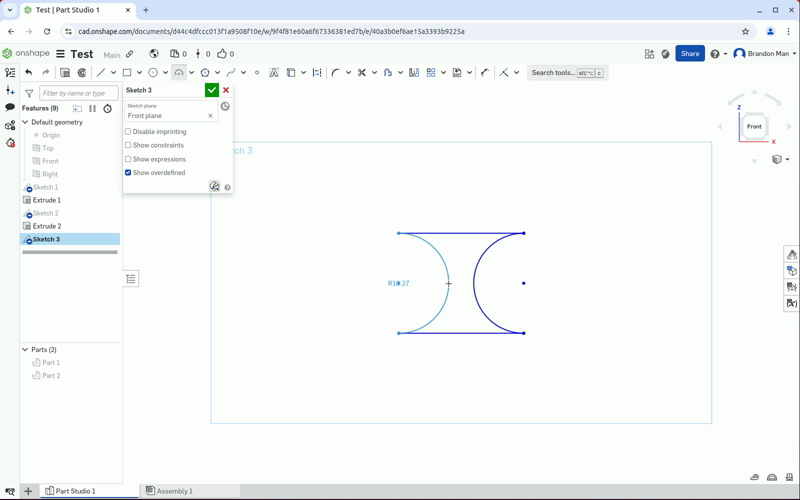
key(esc)
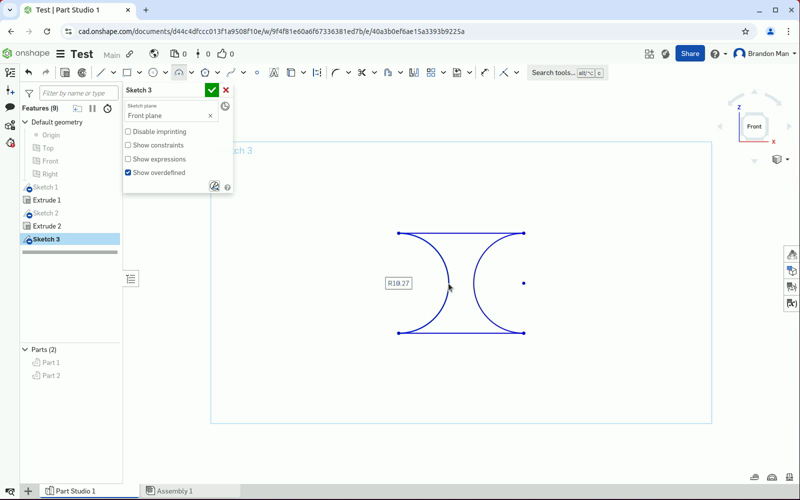
mouse_move(408, 299)
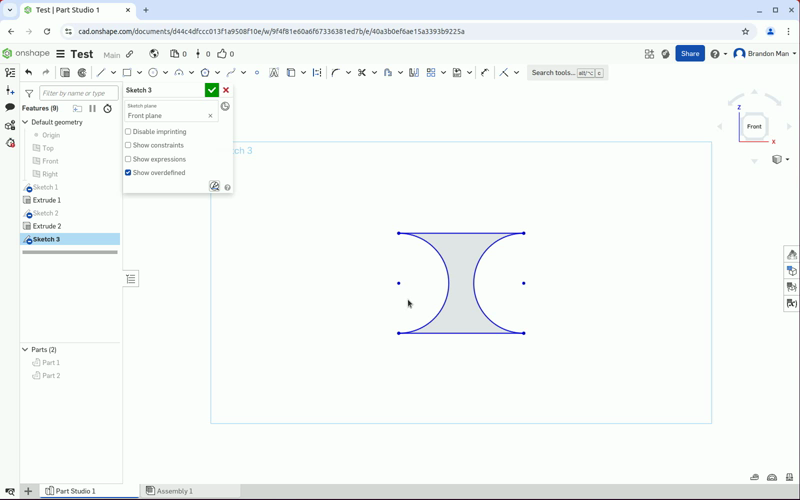
scroll(6)
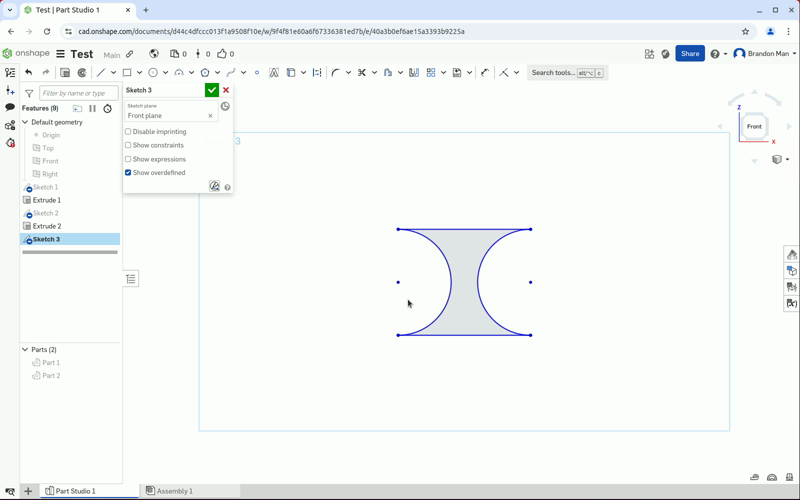
scroll(6)
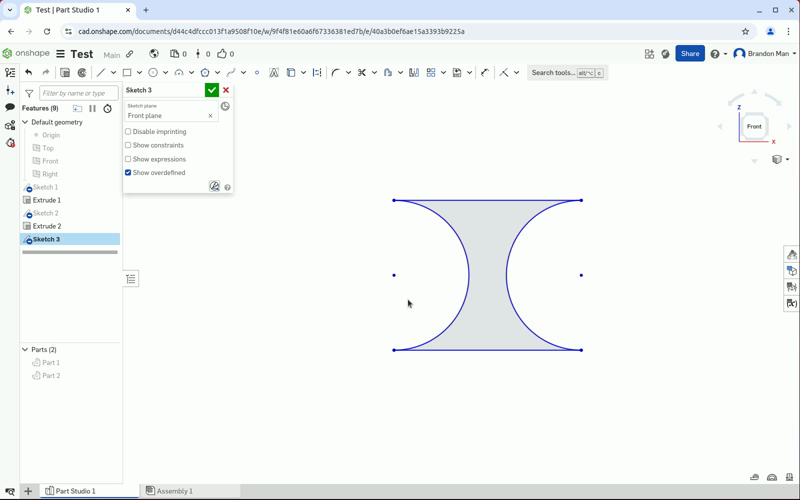
scroll(6)
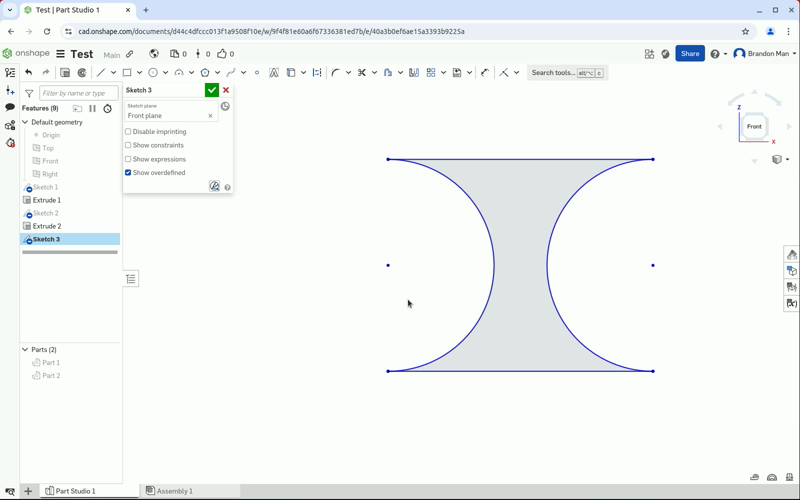
scroll(6)
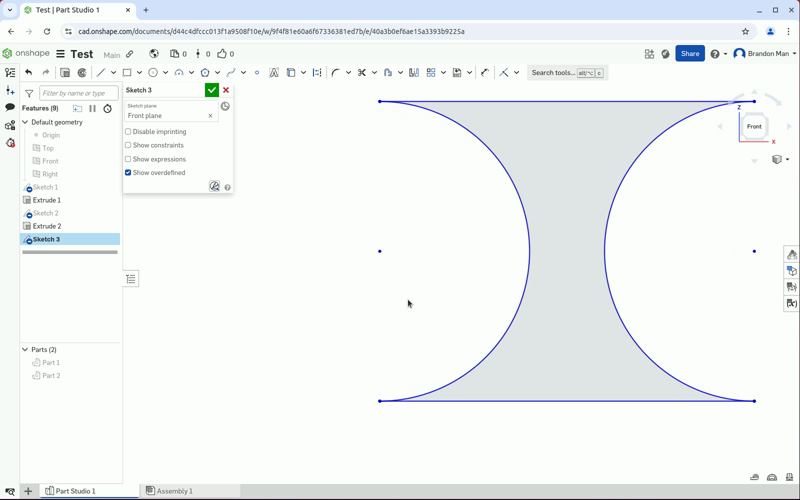
scroll(6)
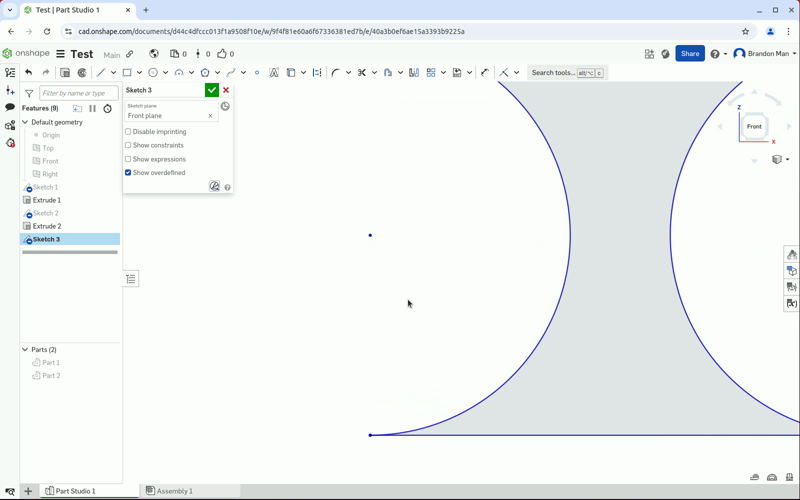
scroll(6)
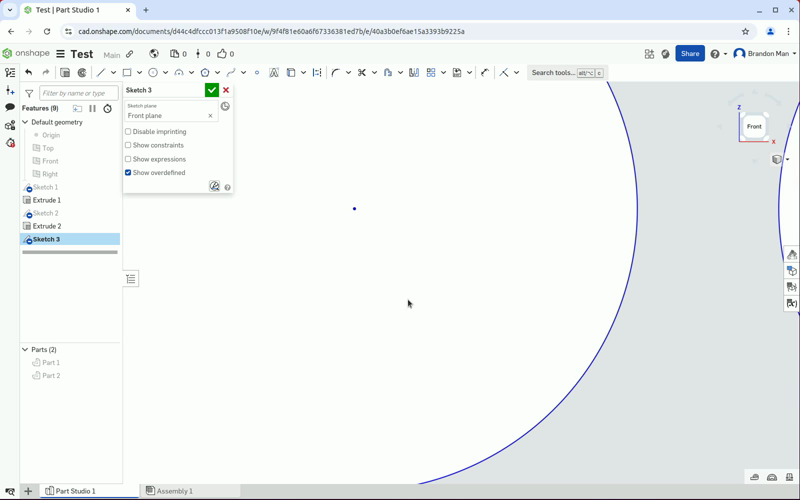
scroll(6)
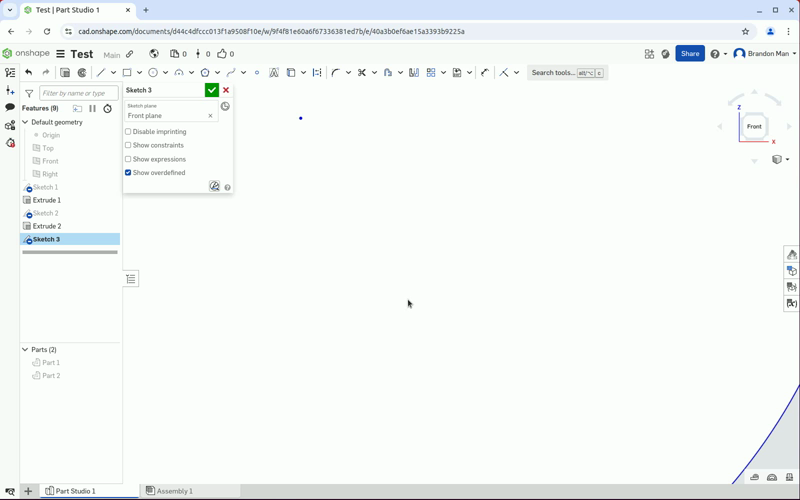
click(408, 299)
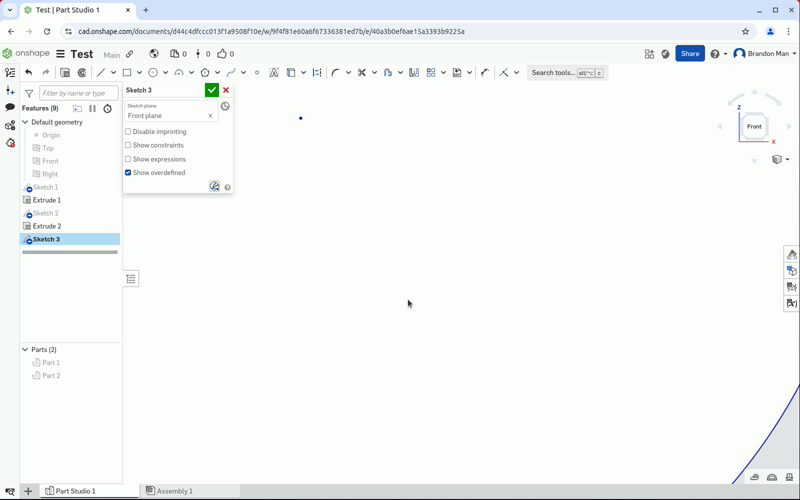
scroll(-6)
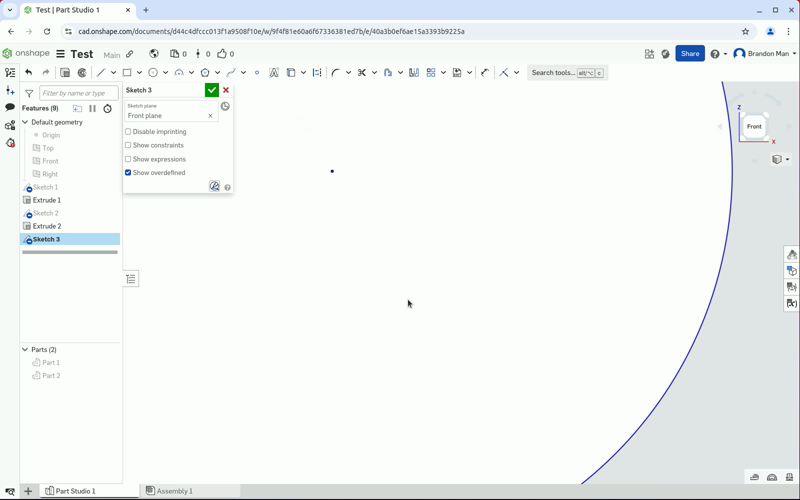
scroll(-6)
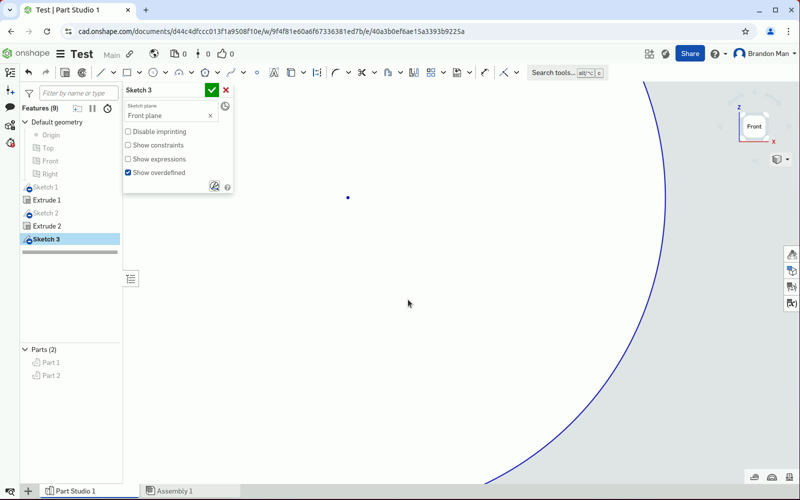
scroll(-6)
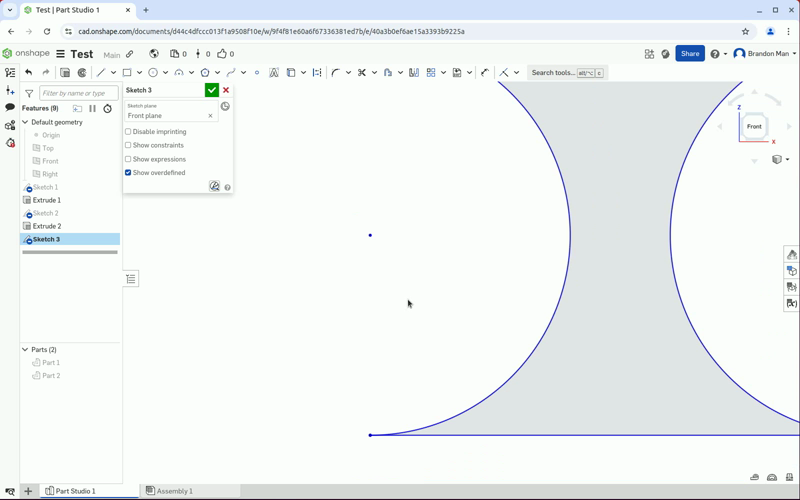
scroll(-6)
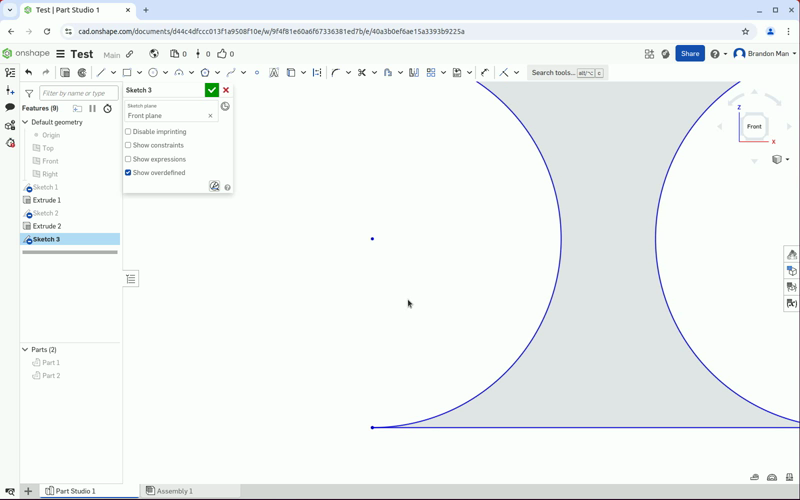
scroll(-6)
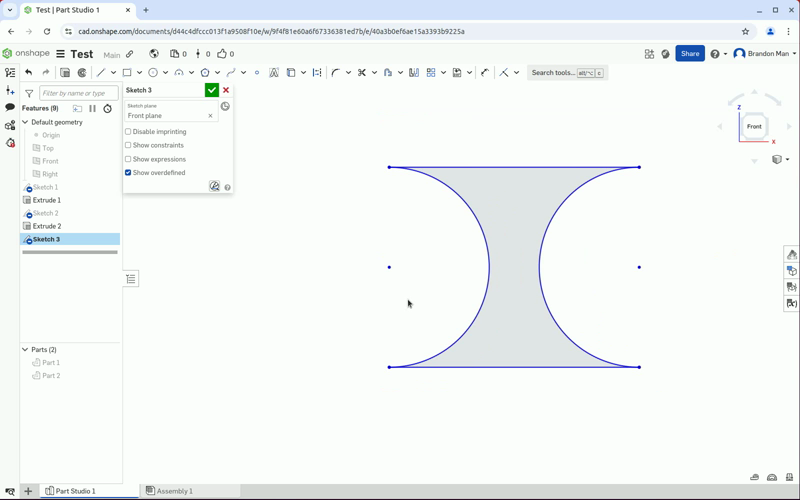
scroll(-6)
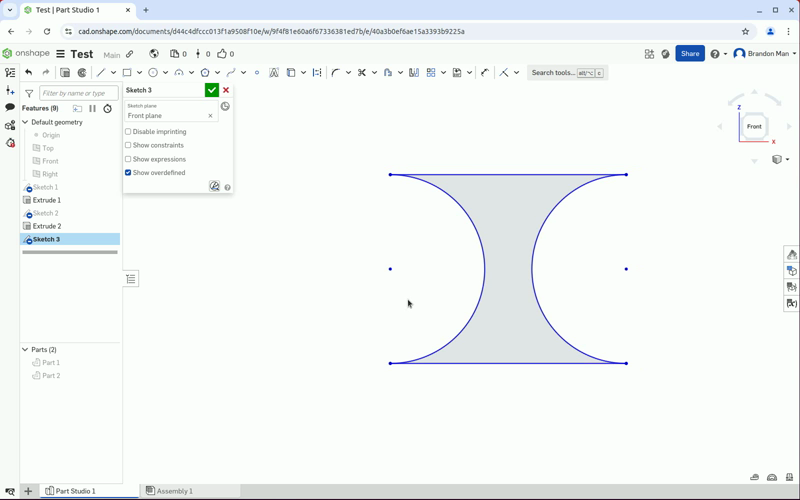
scroll(-6)
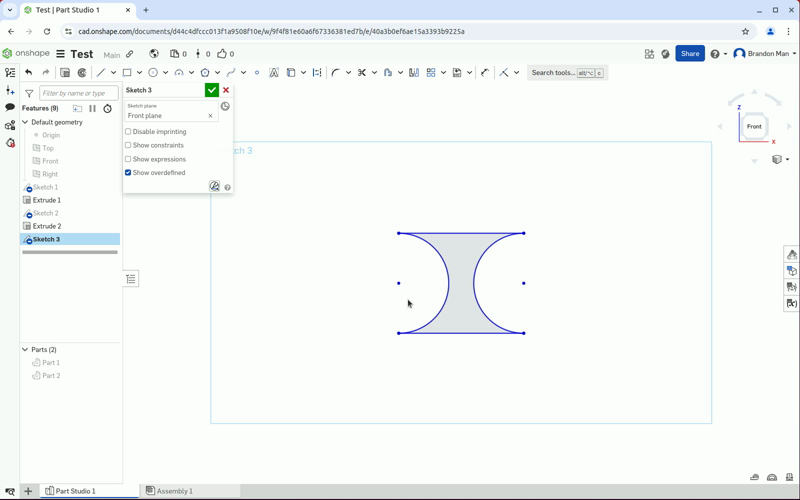
mouse_move(73, 352)
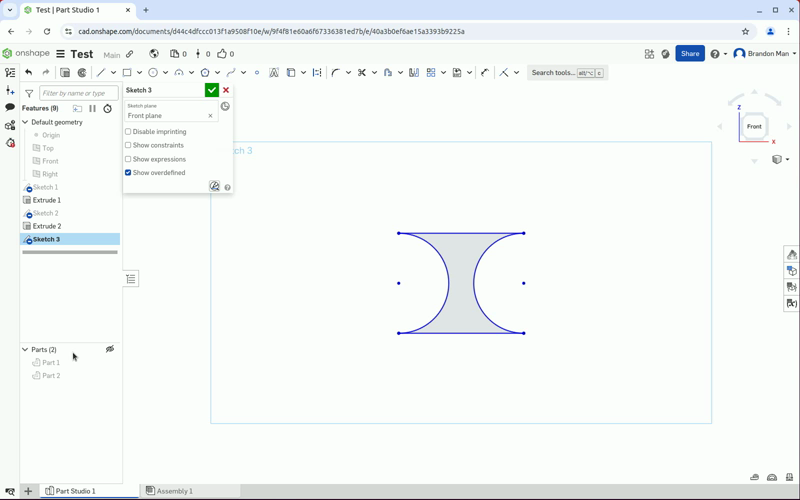
key(shift+y)
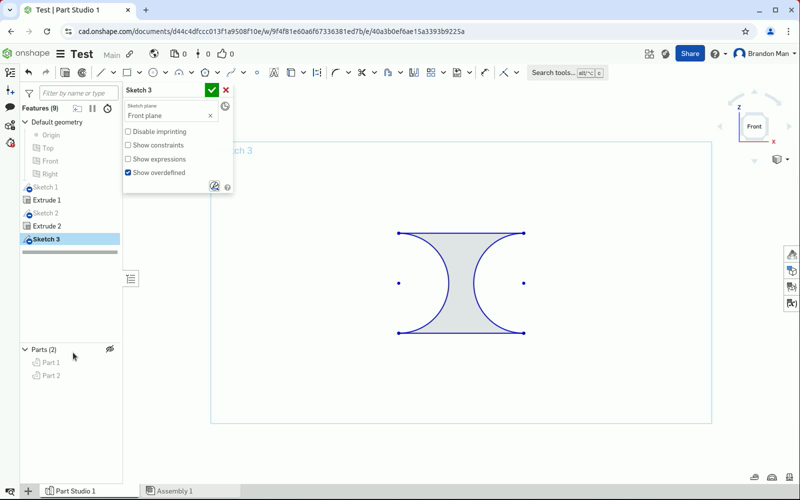
key(shift+e)
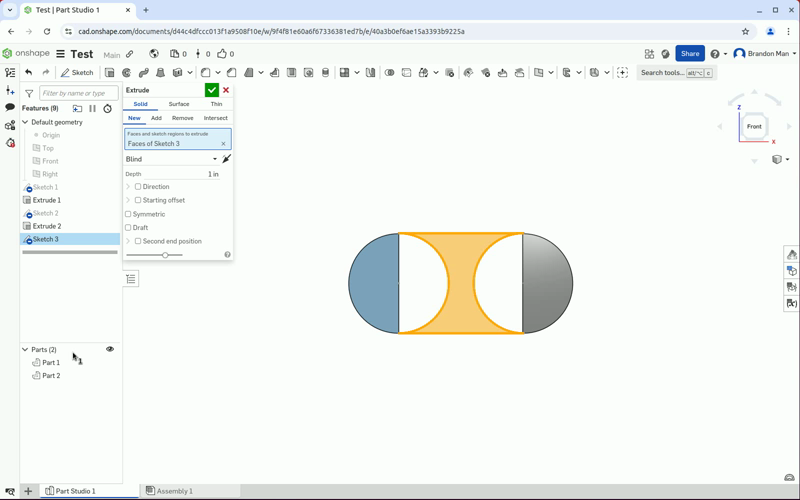
mouse_move(143, 106)
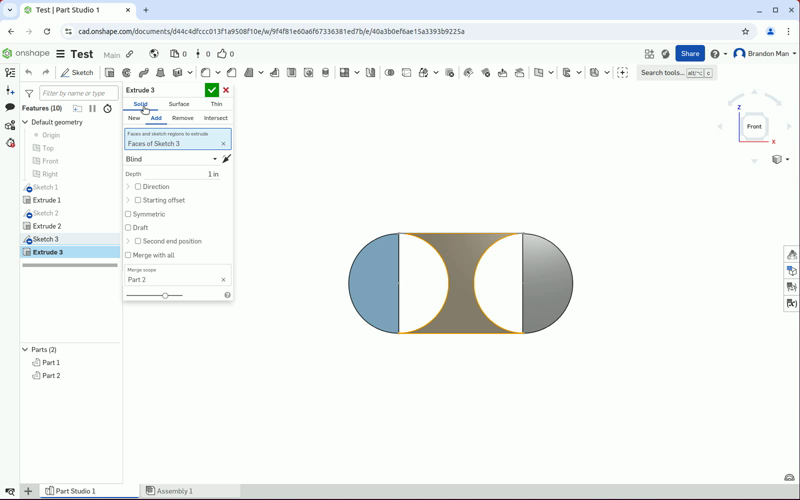
click(143, 106)
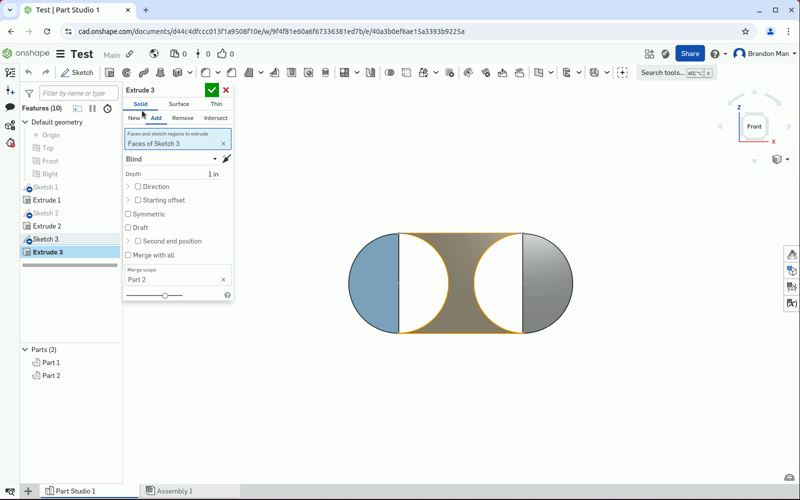
mouse_move(137, 120)
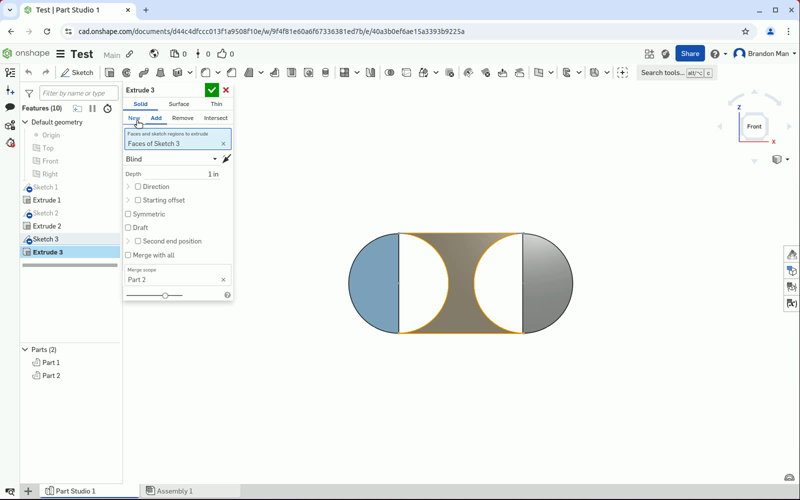
click(137, 120)
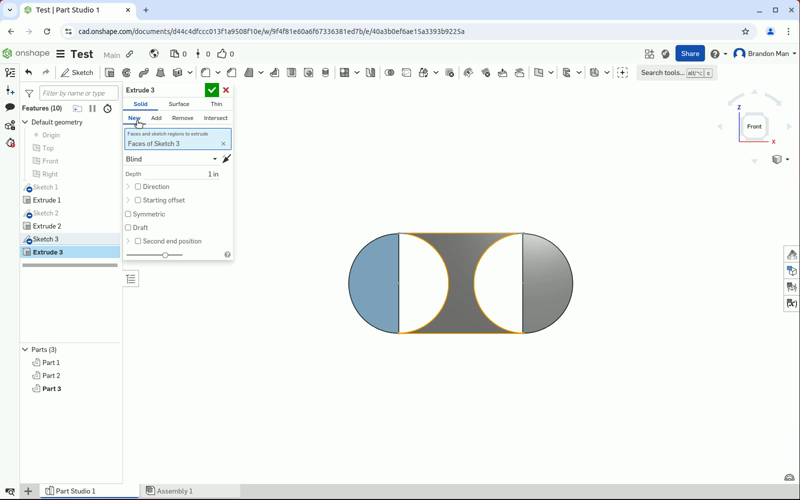
key(tab, 4)
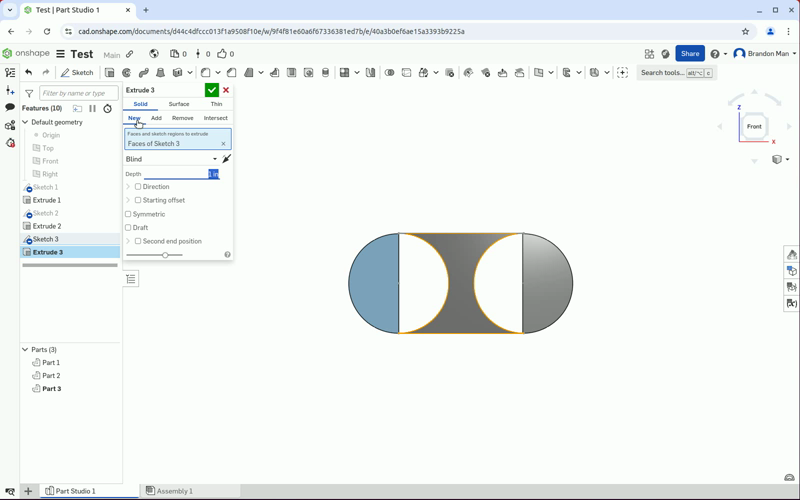
text(10.11)
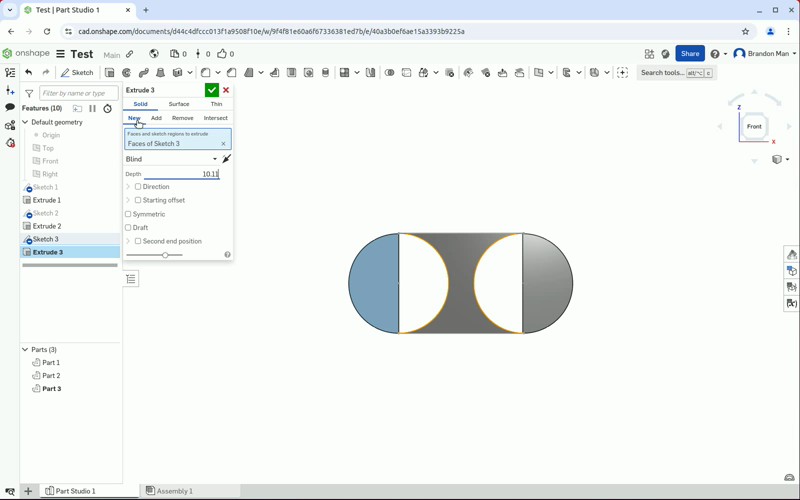
key(tab, 3)
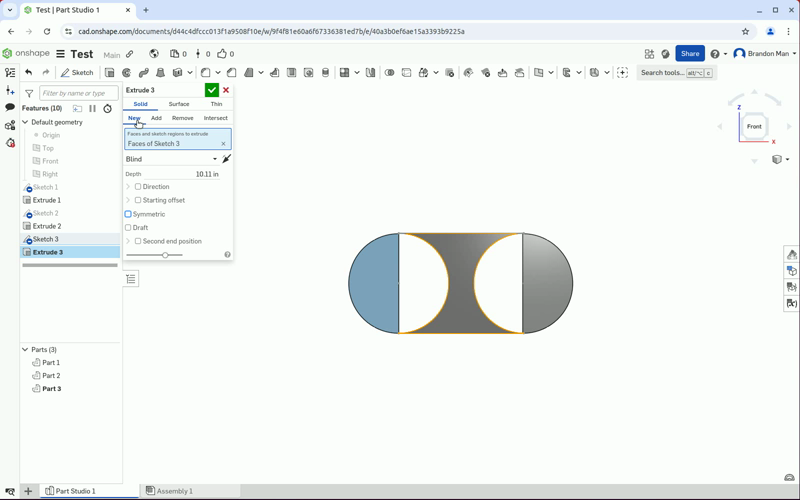
key(space)
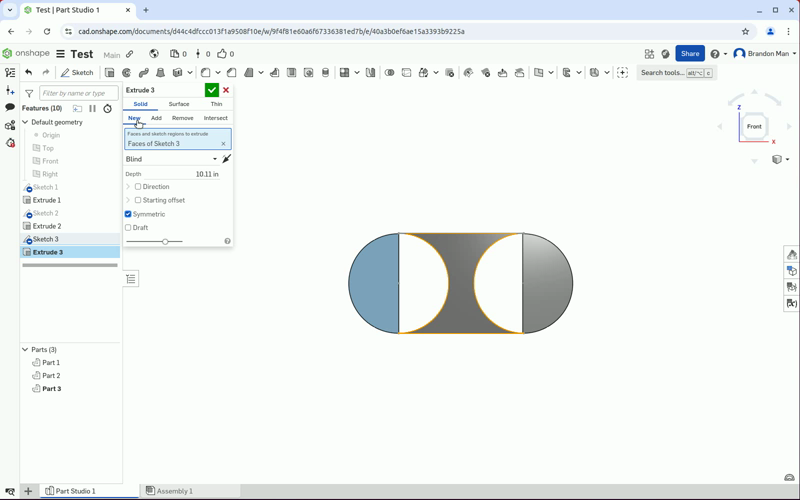
key(enter)
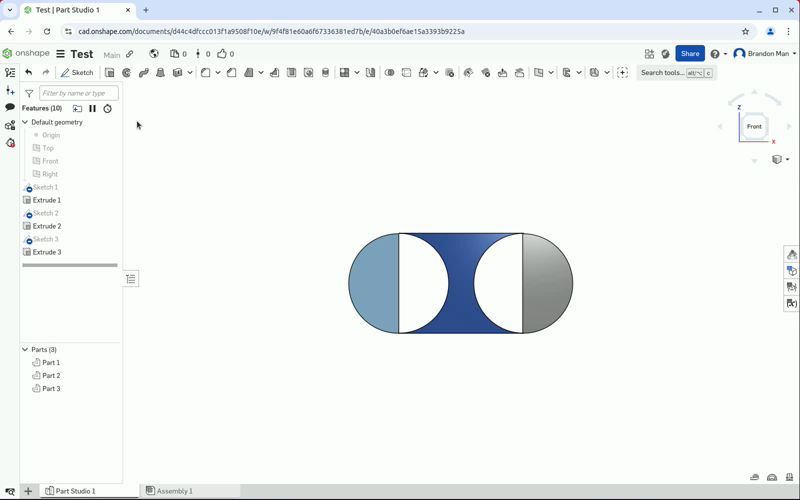
key(shift+h)
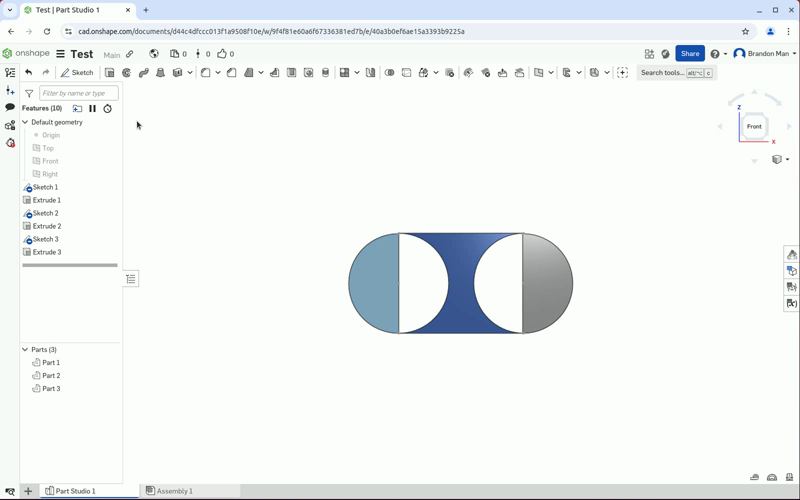
key(shift+h)
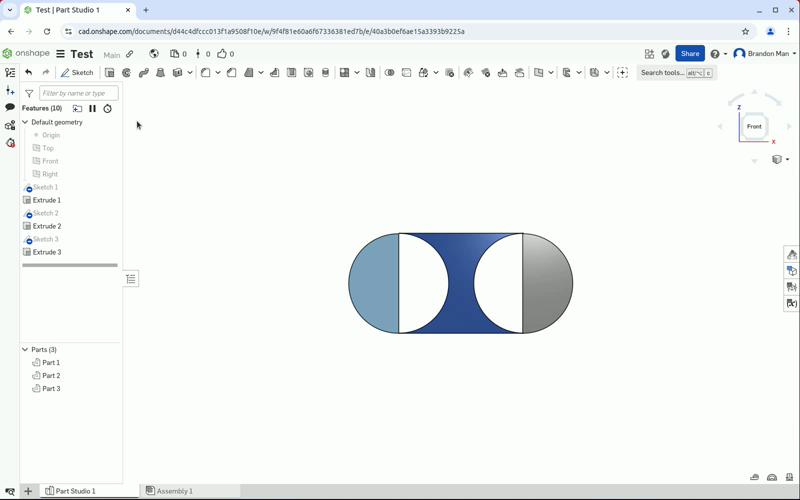
mouse_move(73, 189)
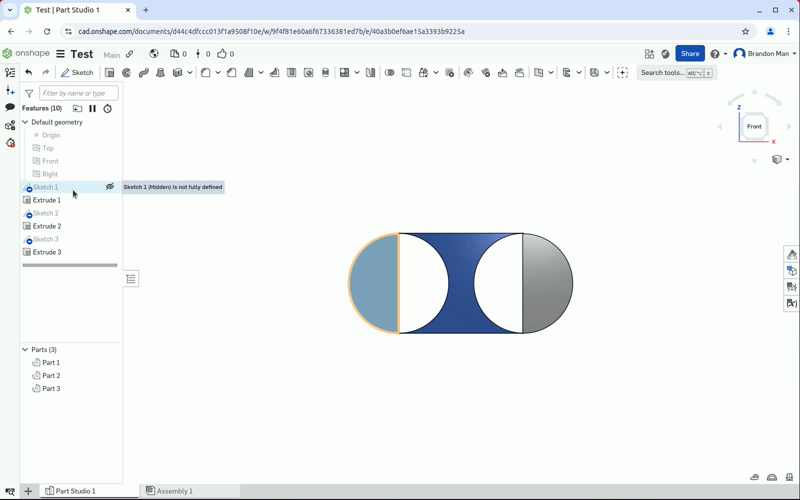
click(73, 189)
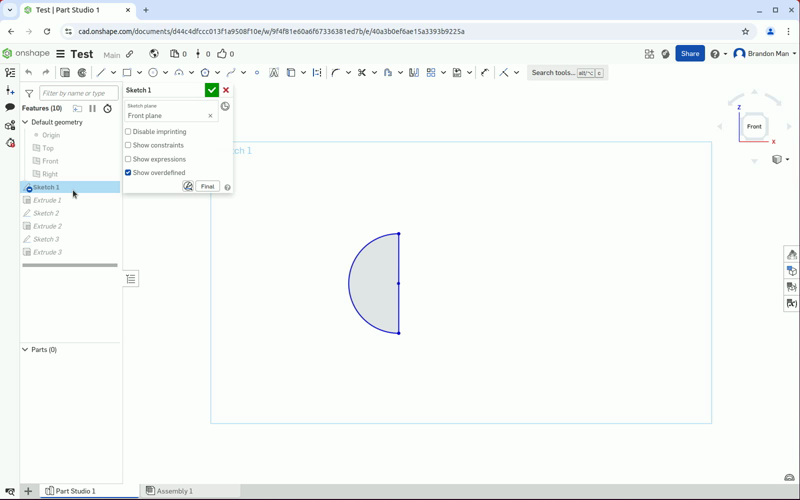
mouse_move(229, 92)
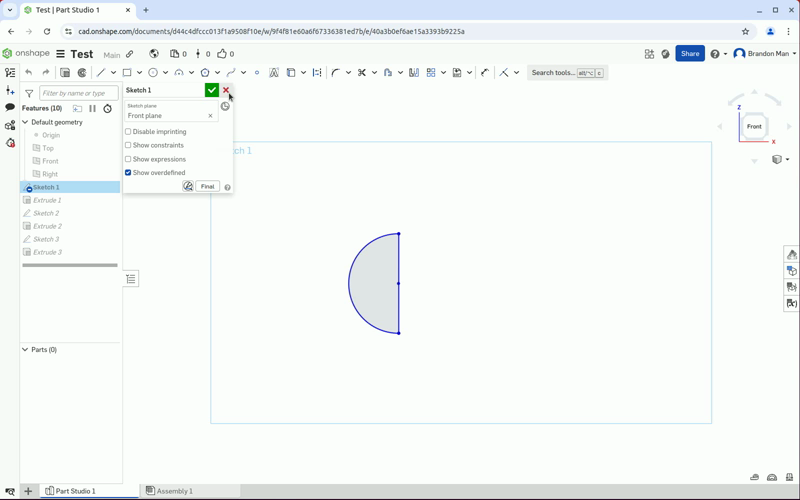
click(229, 92)
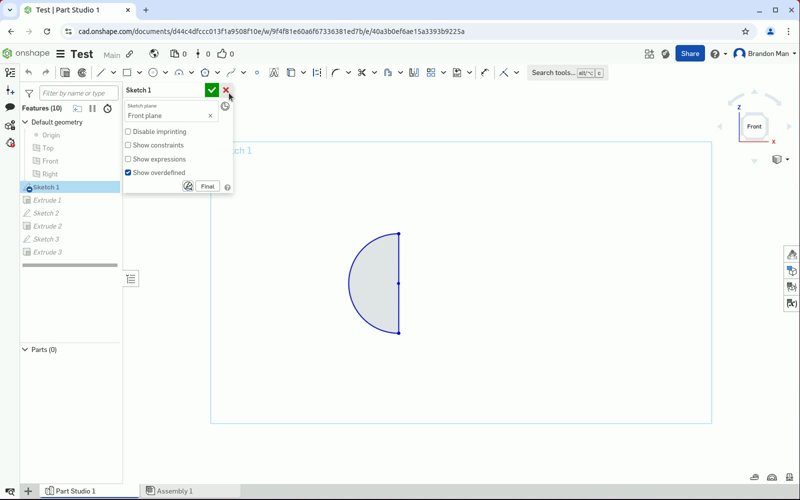
key(shift+s)
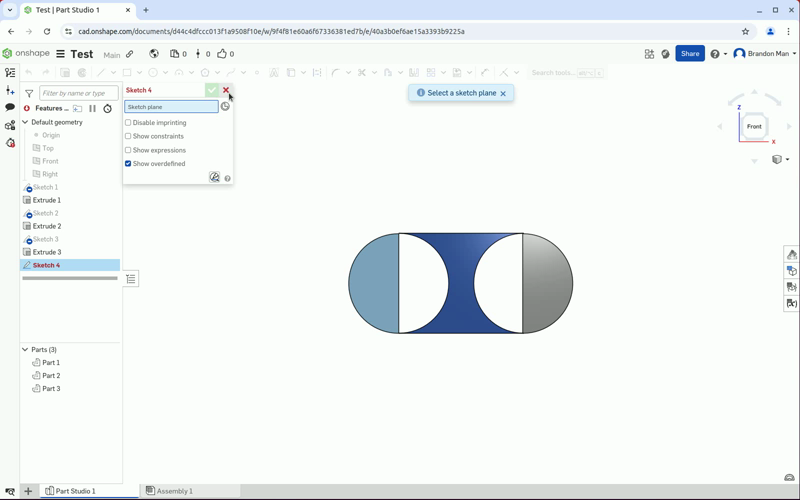
mouse_move(73, 163)
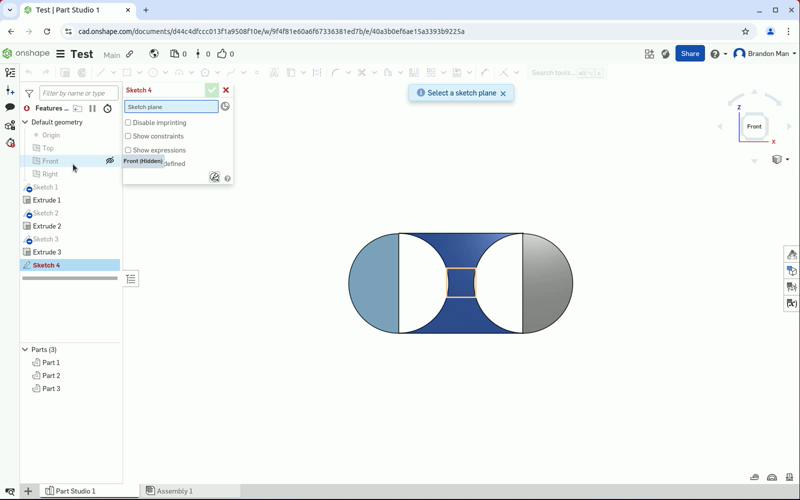
click(73, 163)
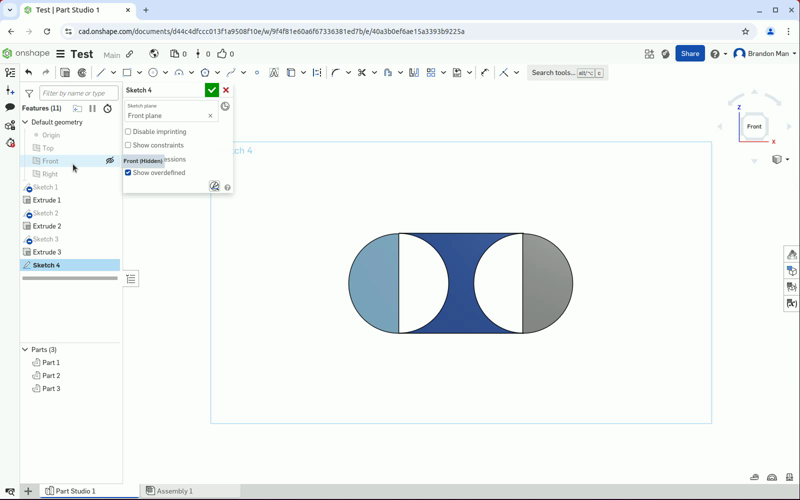
mouse_move(73, 352)
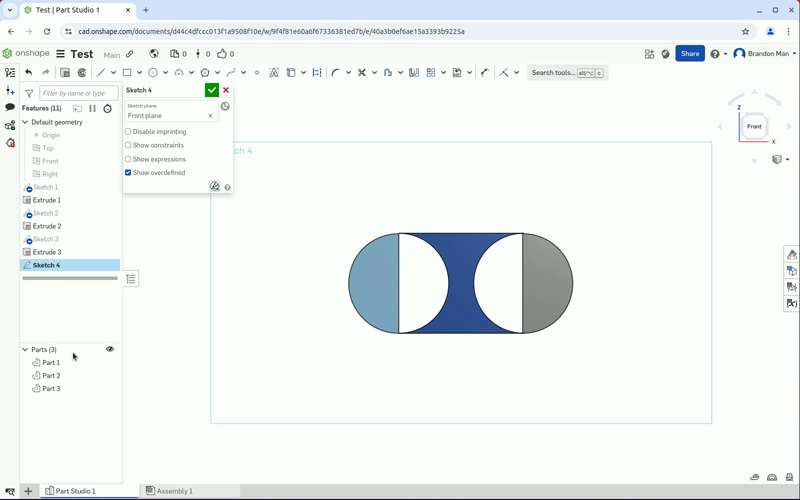
key(y)
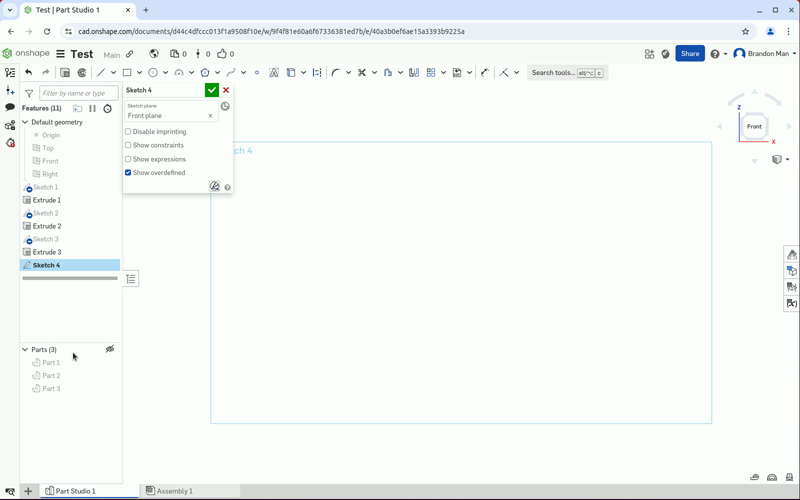
key(a)
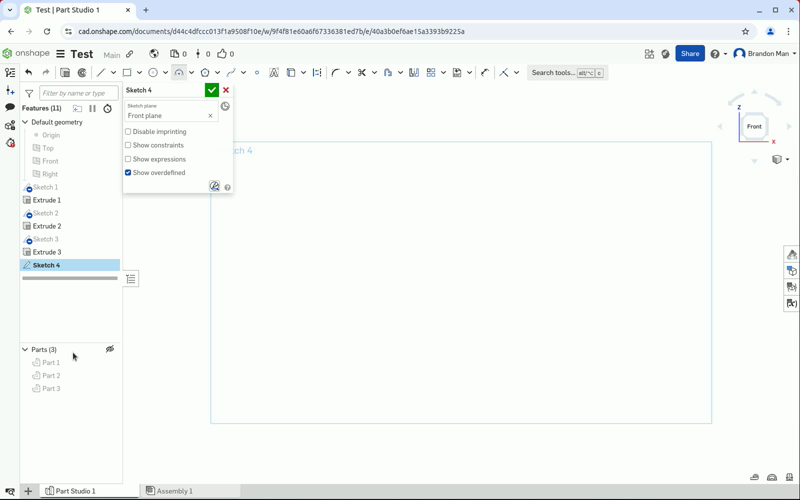
key_down(shift)
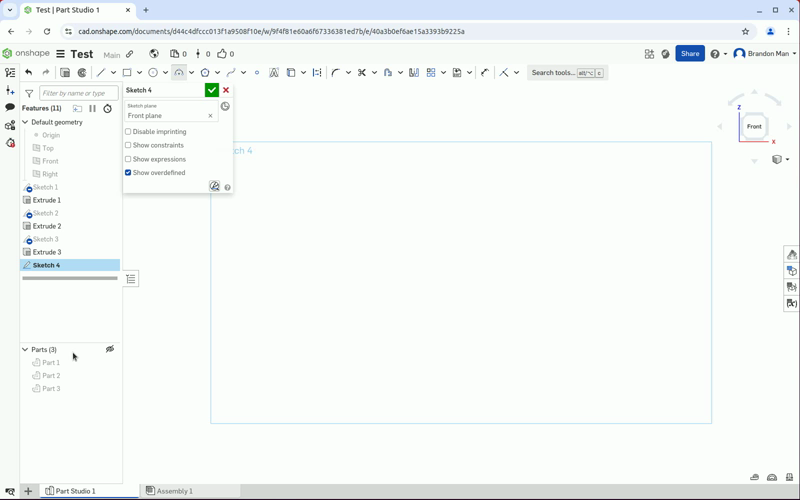
mouse_move(398, 333)
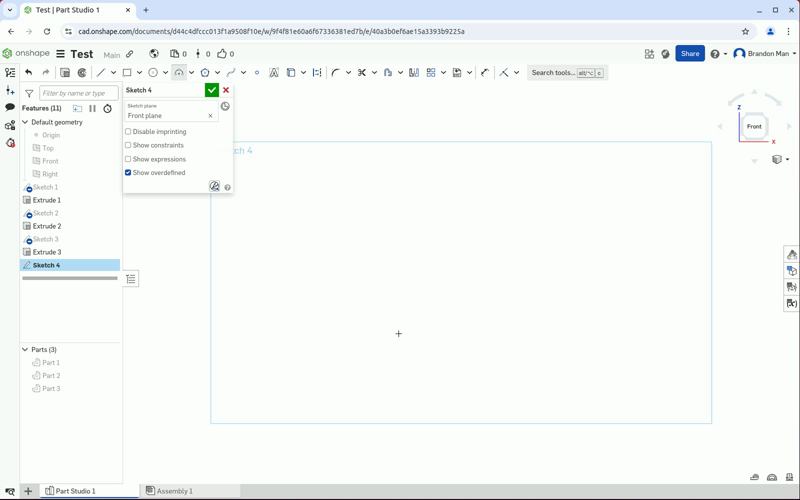
click(398, 333)
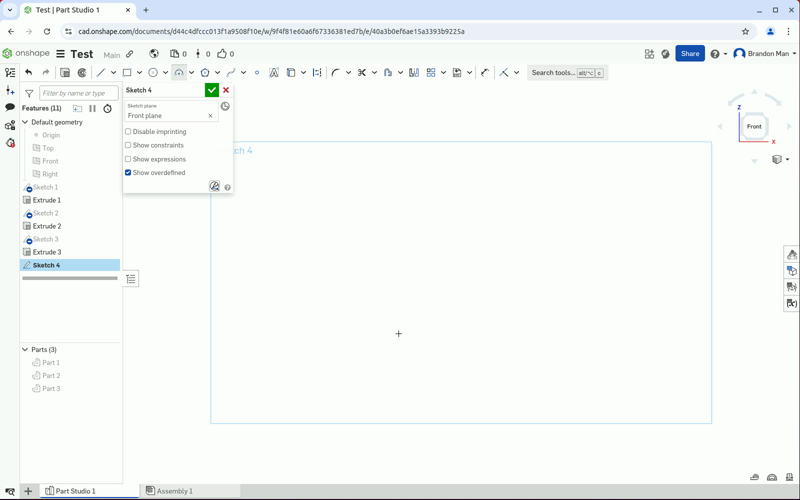
key_up(shift)
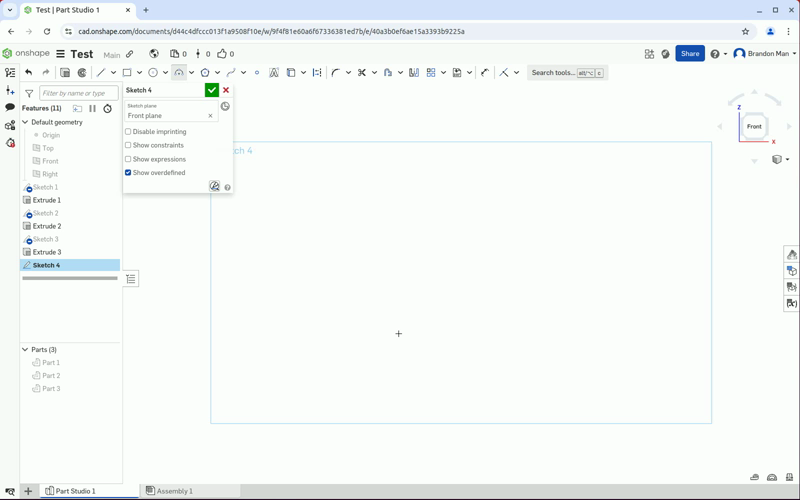
key_down(shift)
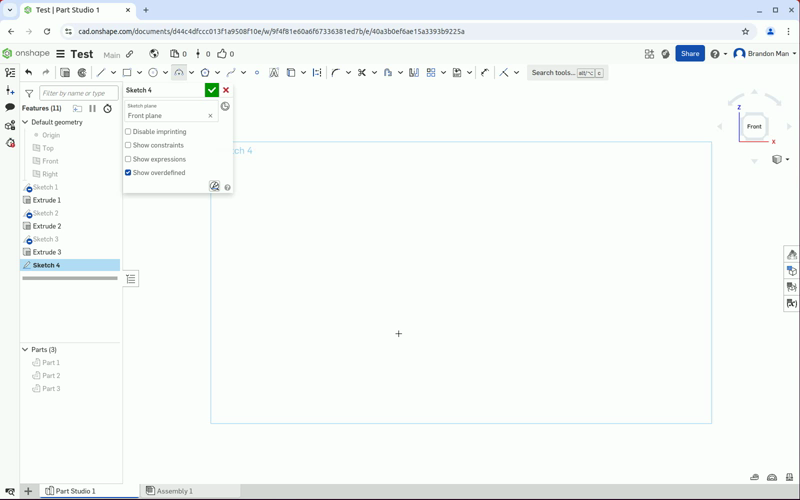
mouse_move(398, 233)
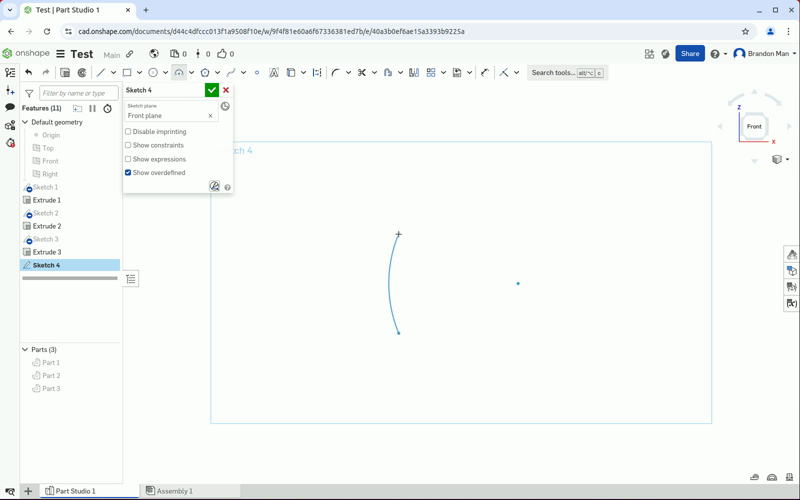
click(398, 233)
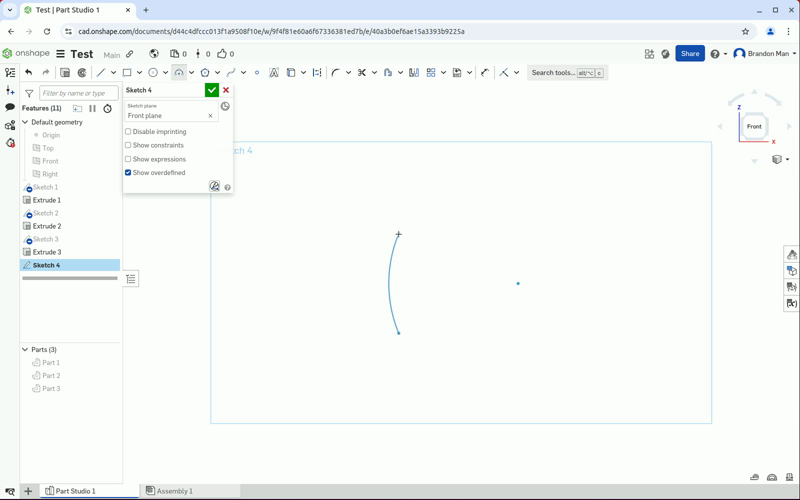
mouse_move(448, 283)
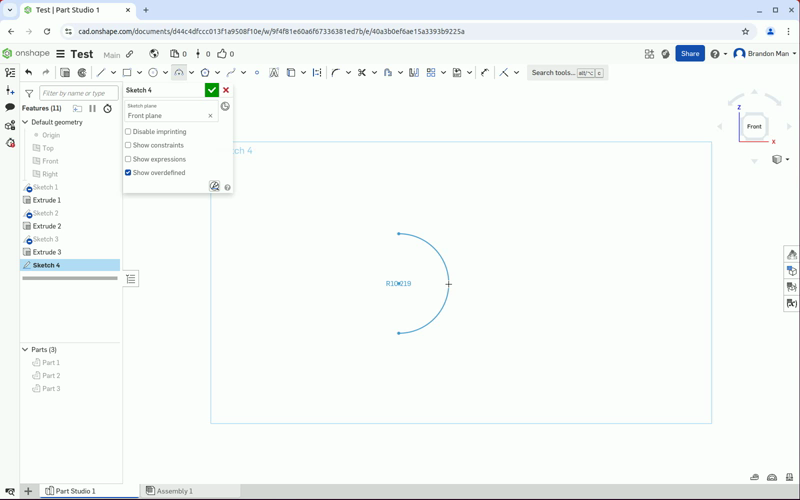
click(448, 283)
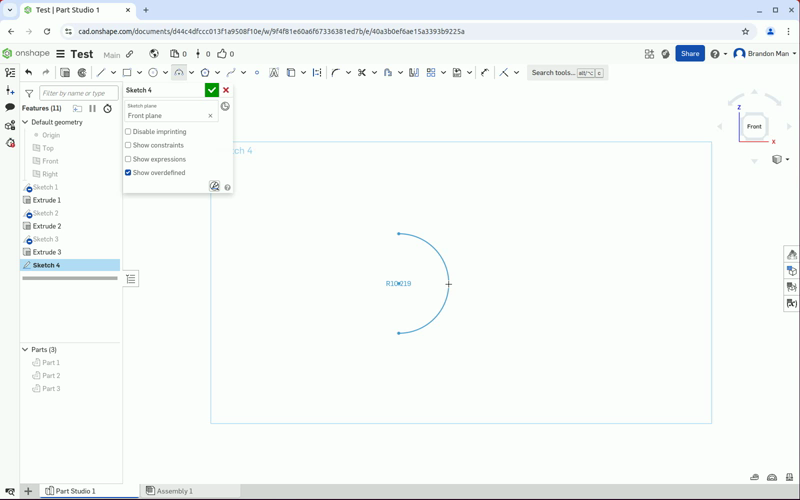
key_up(shift)
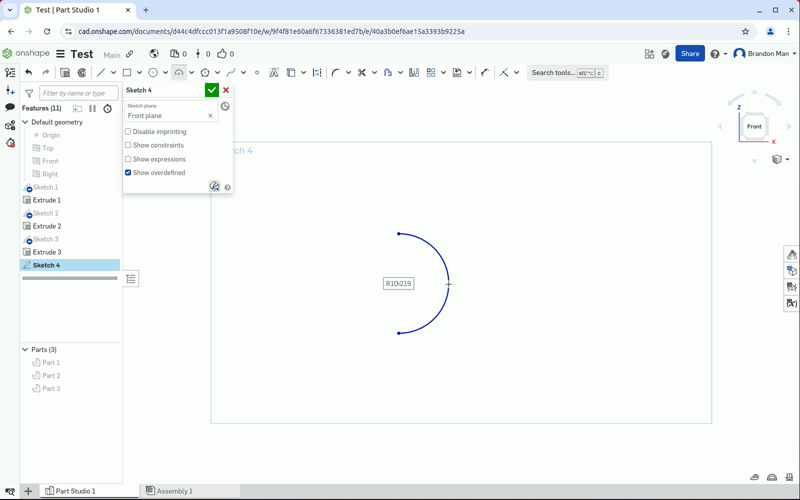
key(esc)
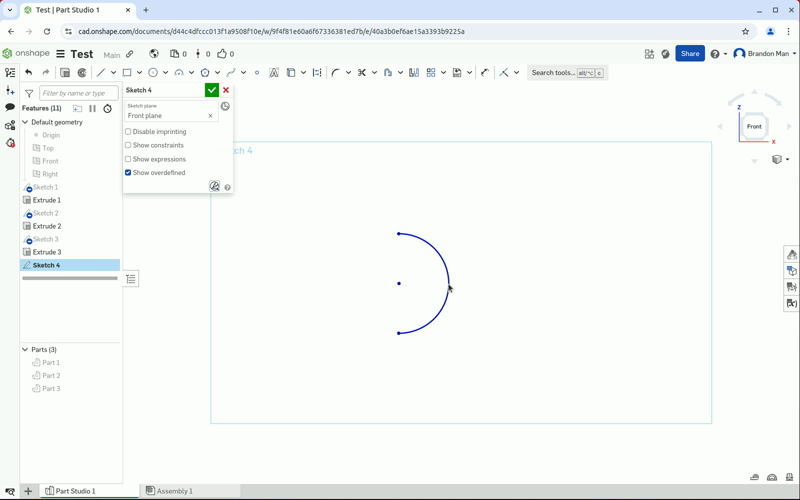
key(l)
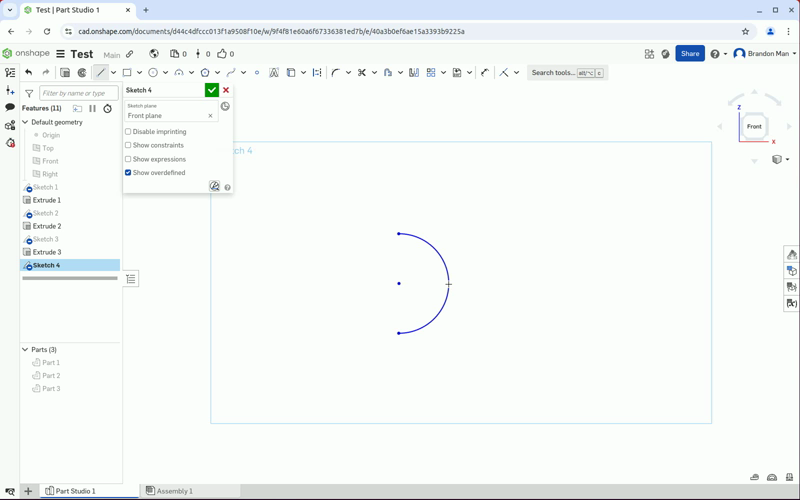
mouse_move(398, 233)
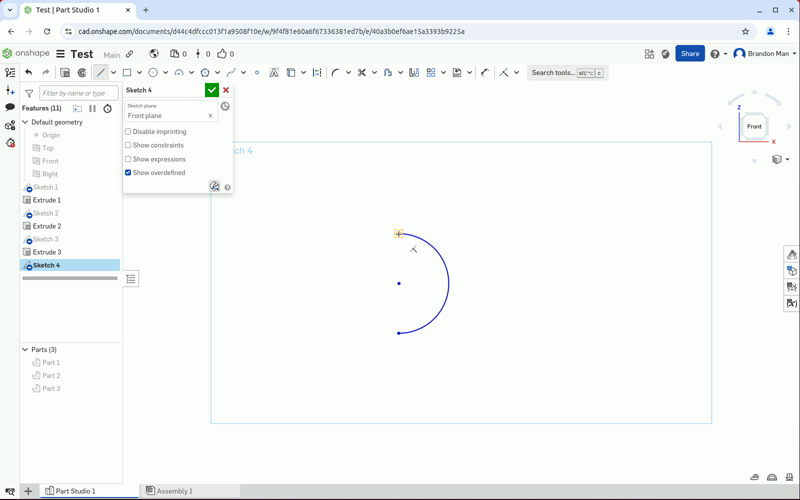
click(398, 233)
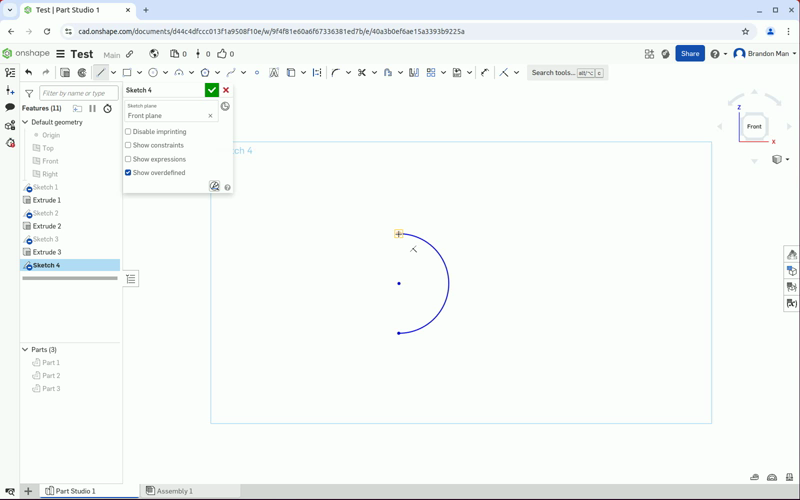
key_down(shift)
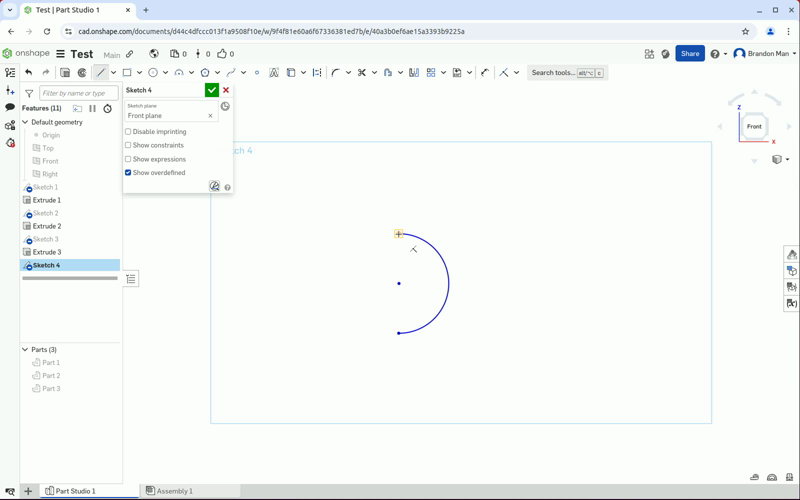
mouse_move(398, 333)
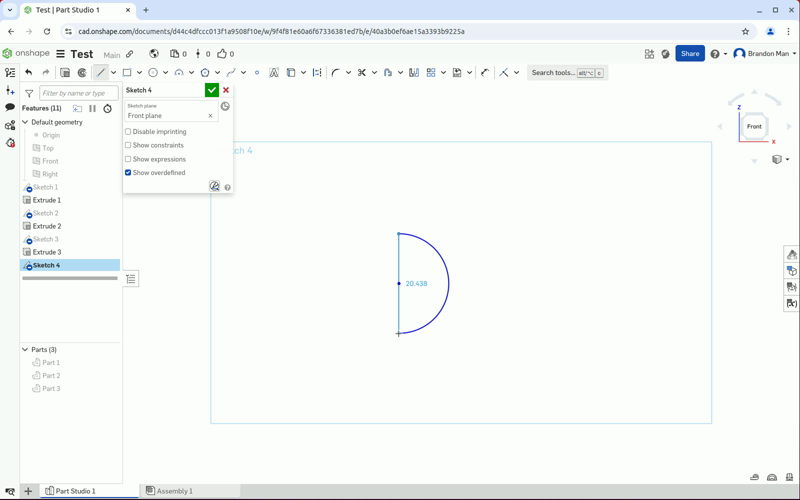
key_up(shift)
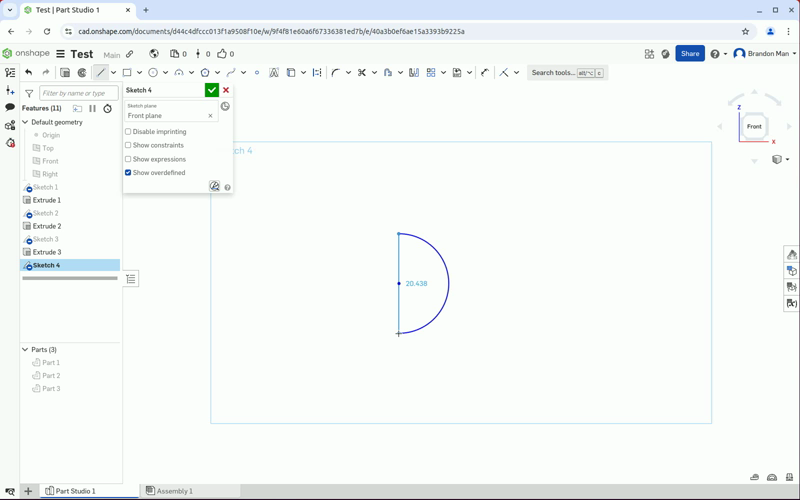
click(398, 333)
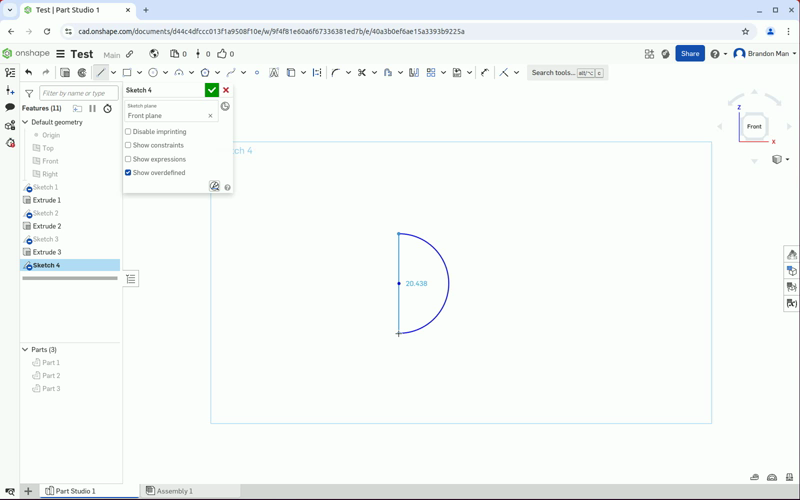
key(esc)
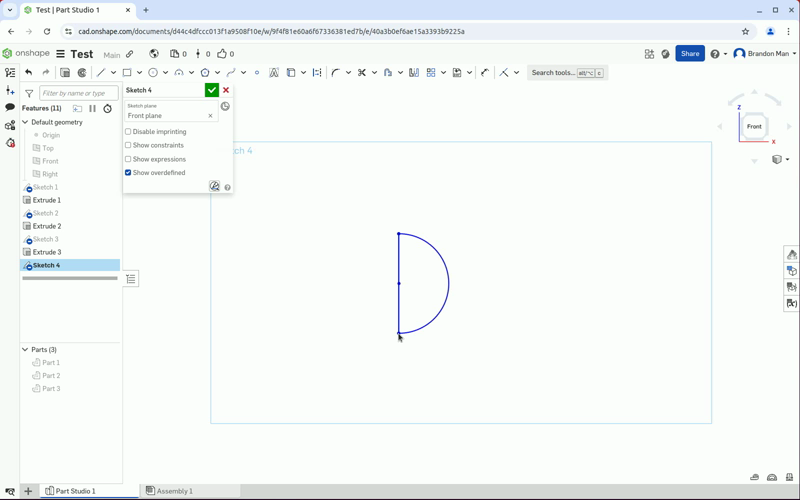
mouse_move(432, 299)
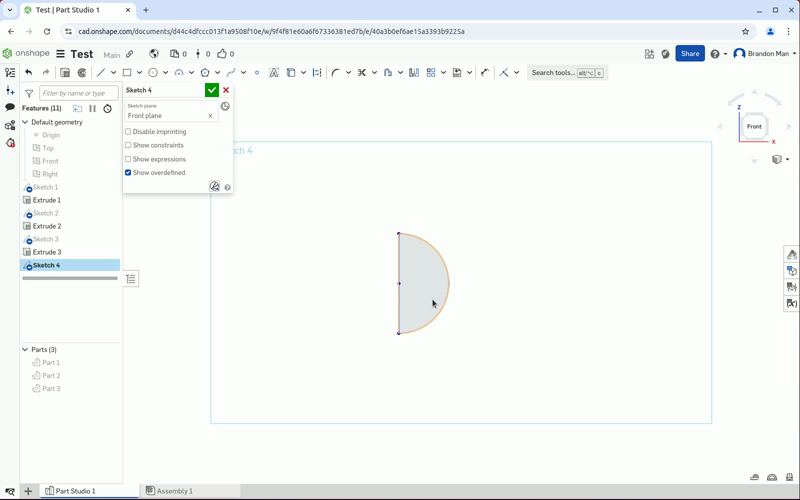
click(432, 299)
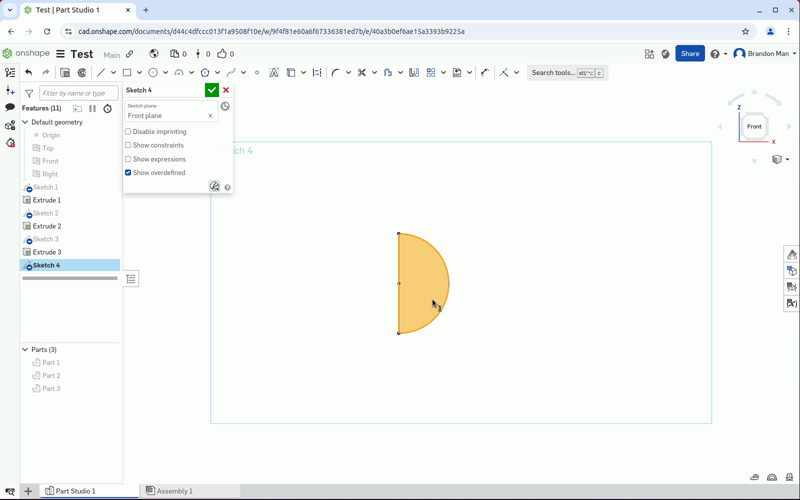
mouse_move(73, 352)
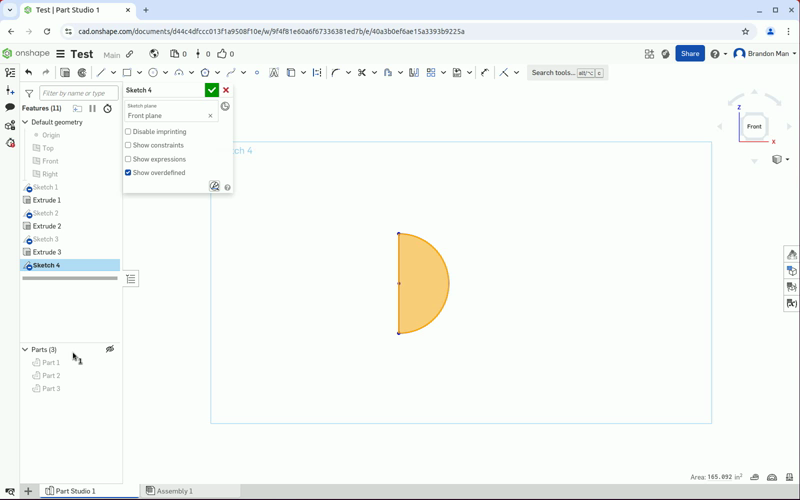
key(shift+y)
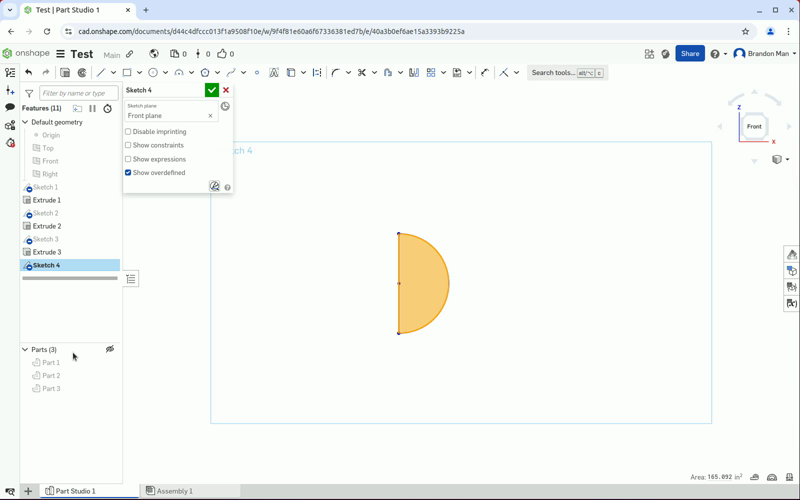
key(shift+e)
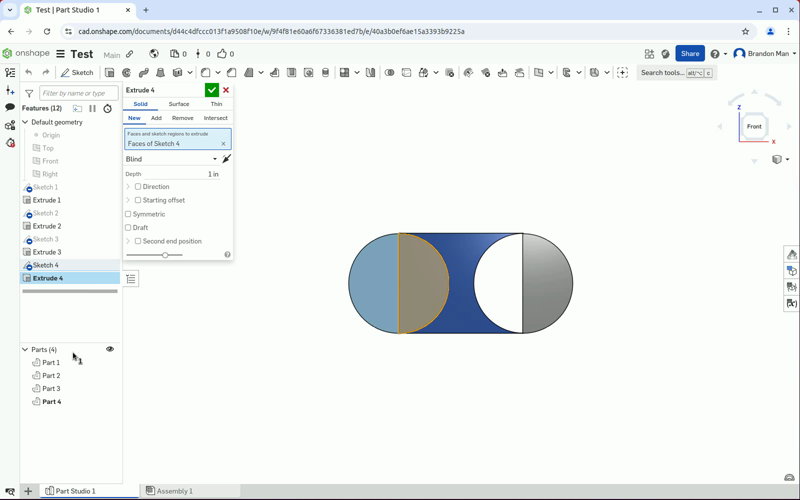
mouse_move(143, 106)
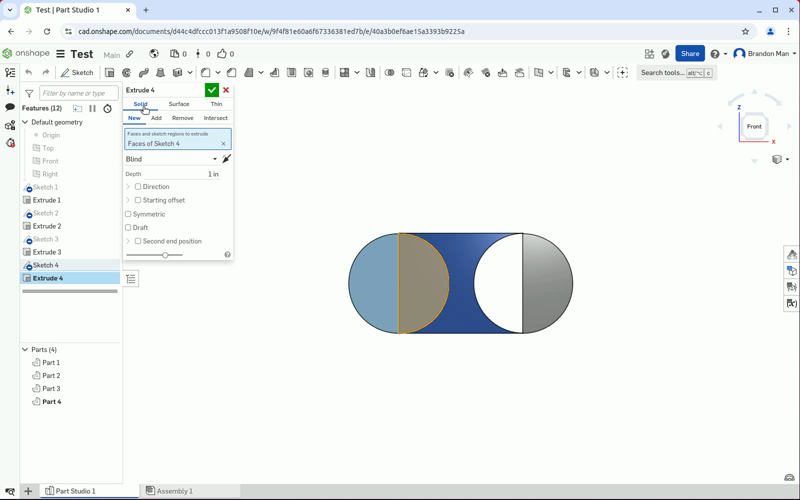
click(143, 106)
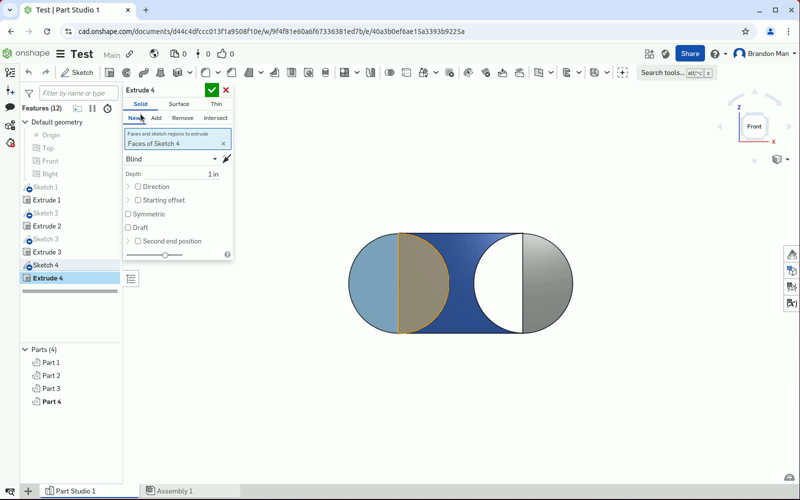
mouse_move(137, 120)
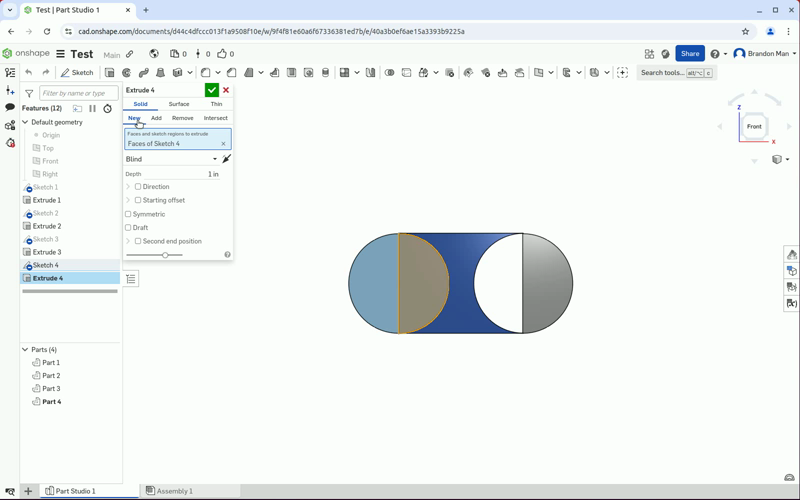
click(137, 120)
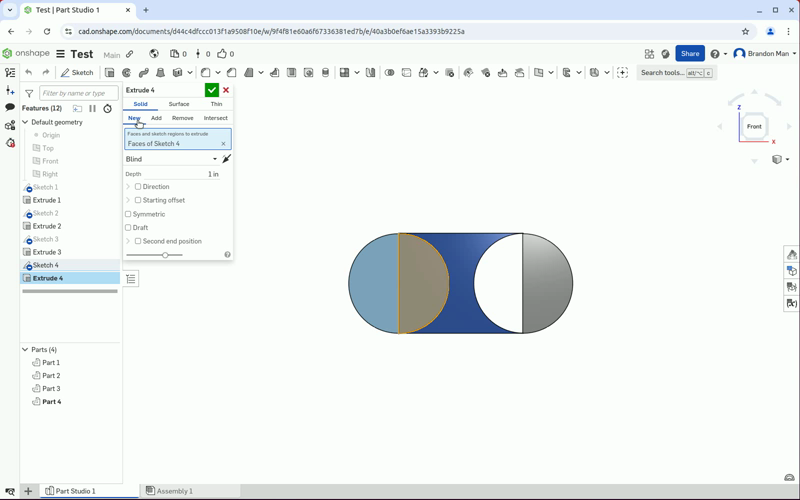
key(tab, 4)
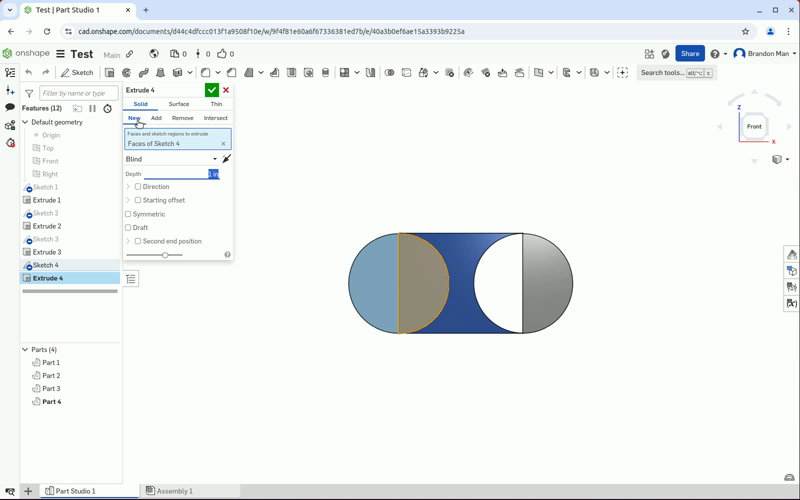
text(10.11)
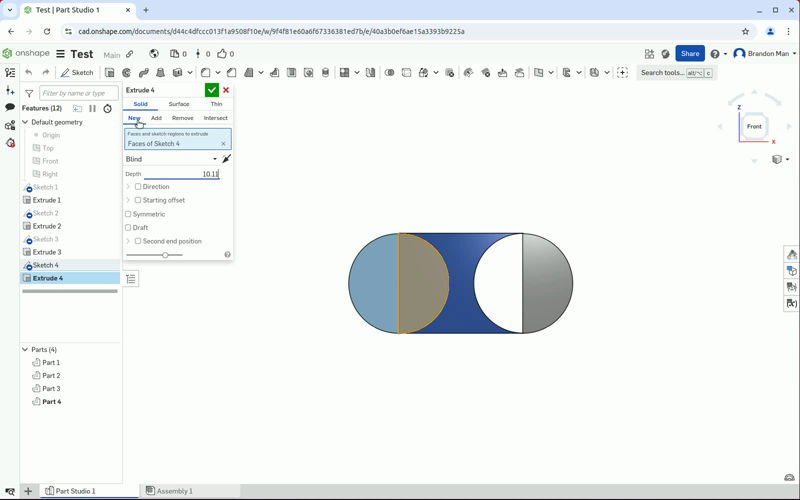
key(tab, 3)
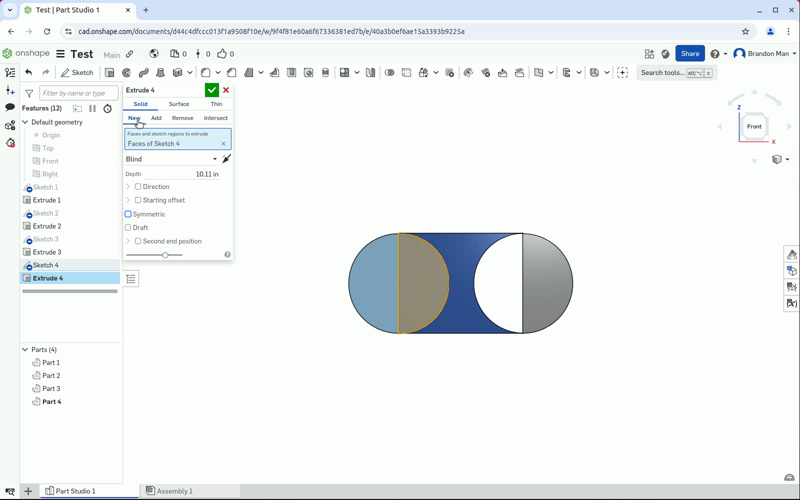
key(space)
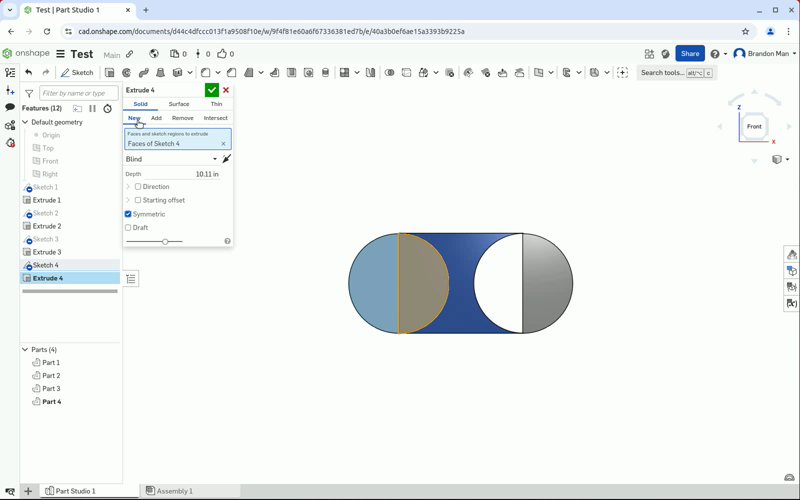
key(enter)
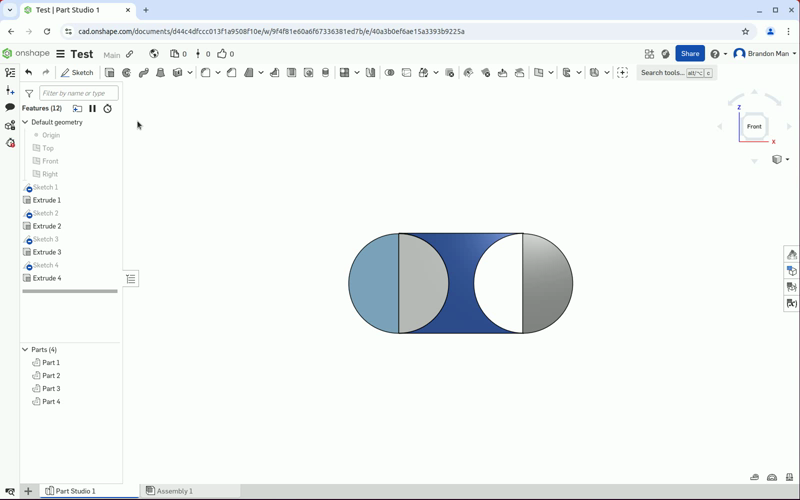
key(shift+h)
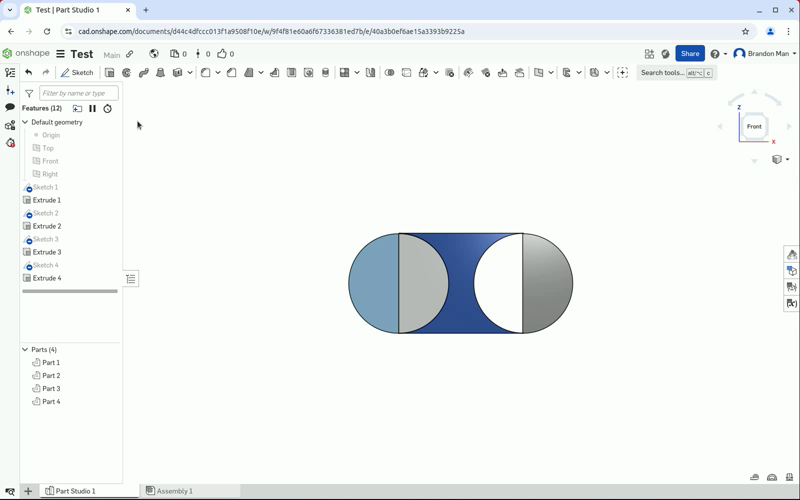
key(shift+h)
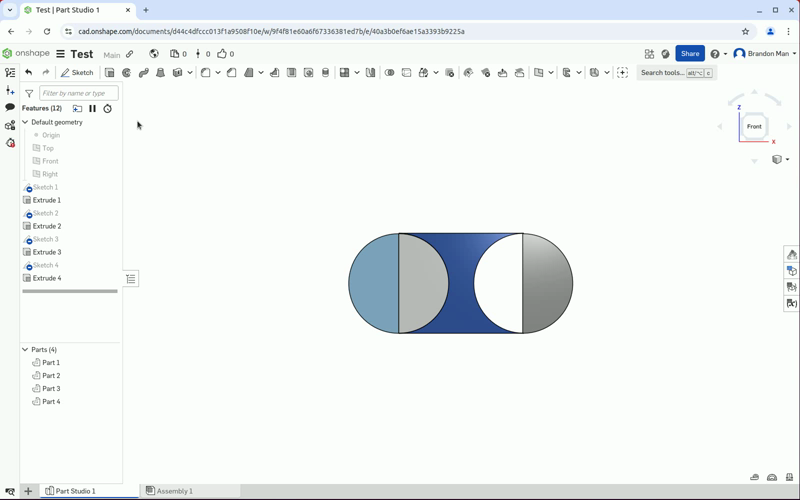
mouse_move(73, 189)
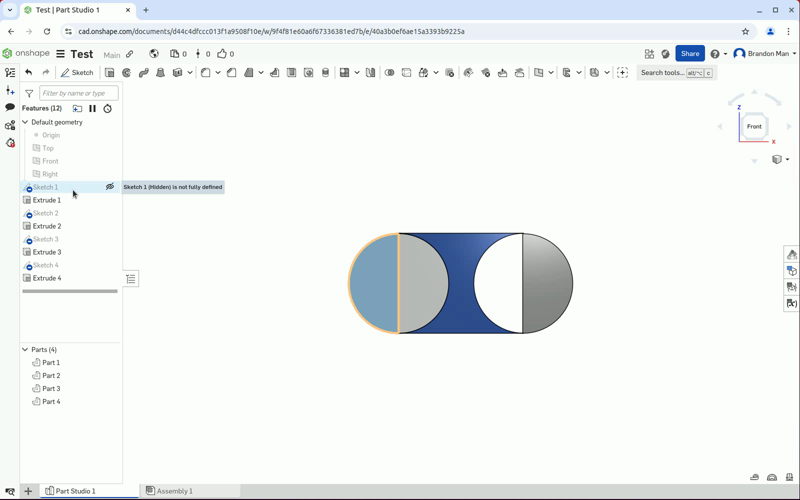
click(73, 189)
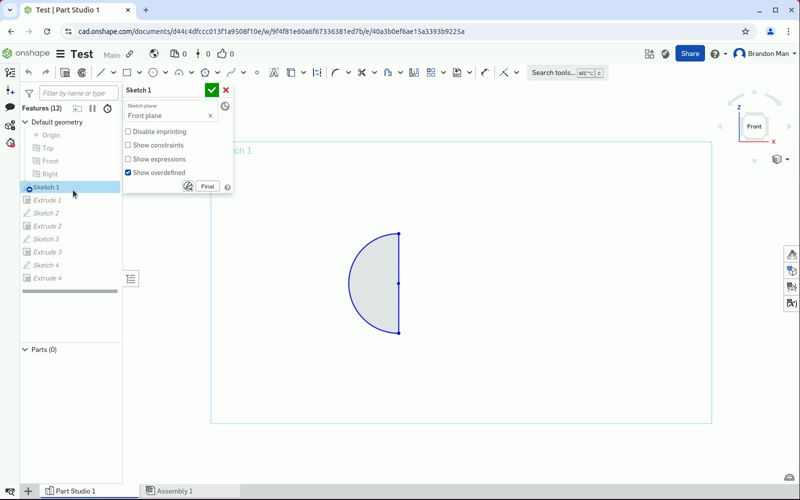
mouse_move(229, 92)
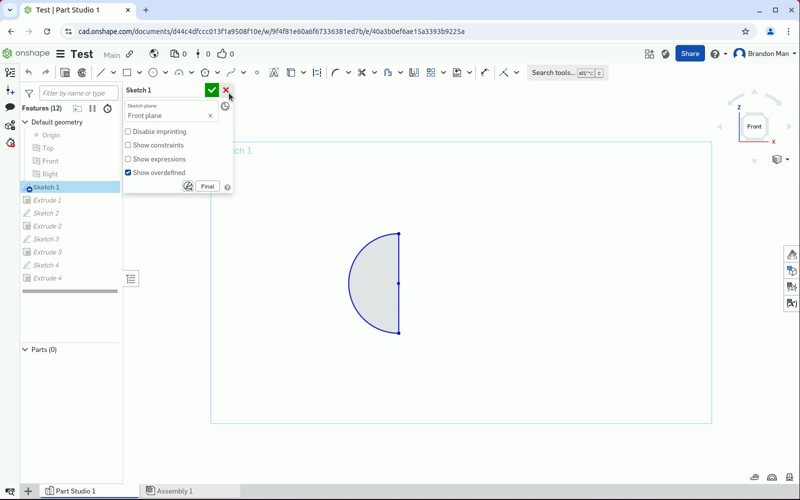
click(229, 92)
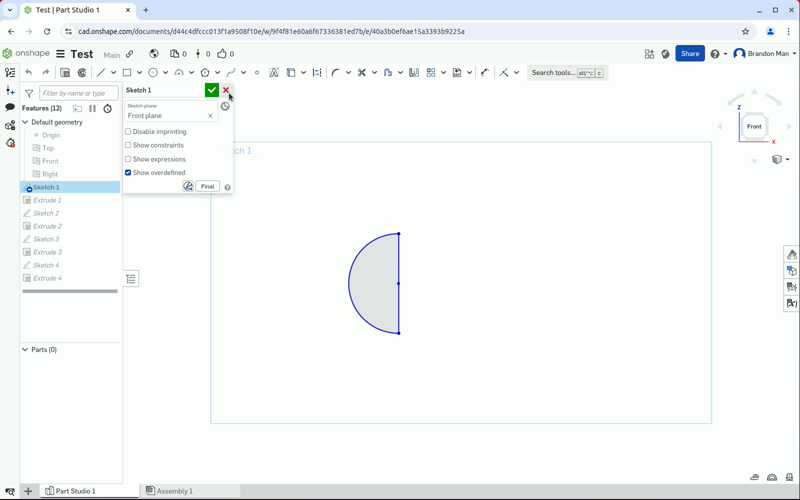
key(shift+s)
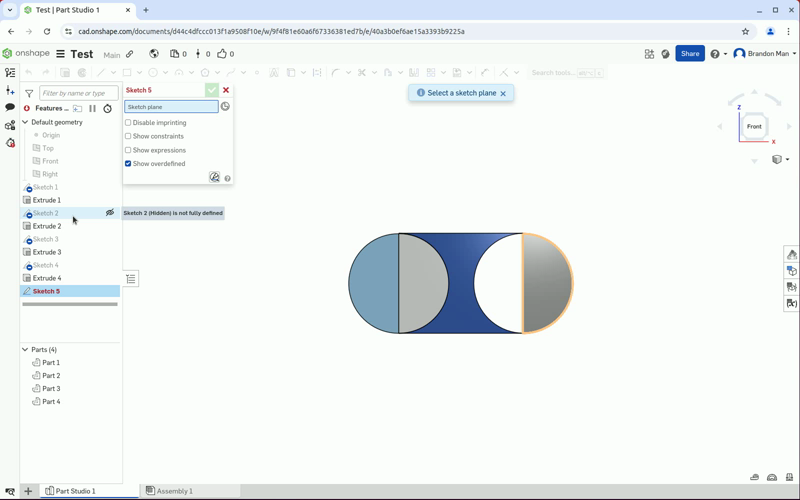
scroll(3)
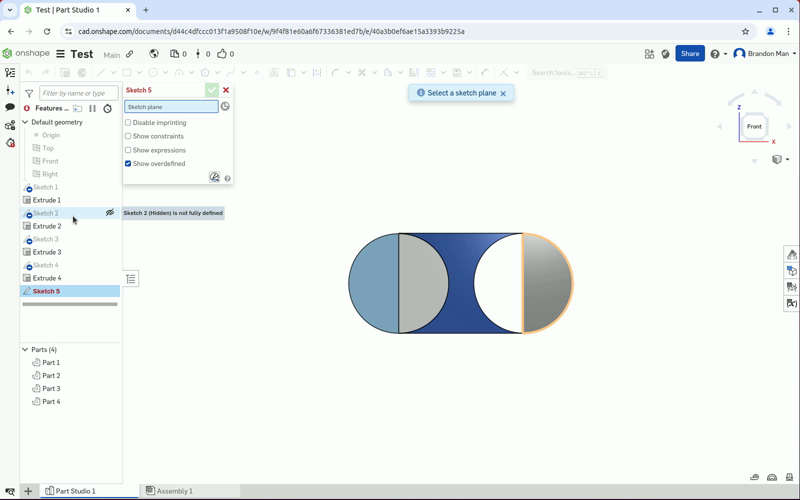
mouse_move(73, 163)
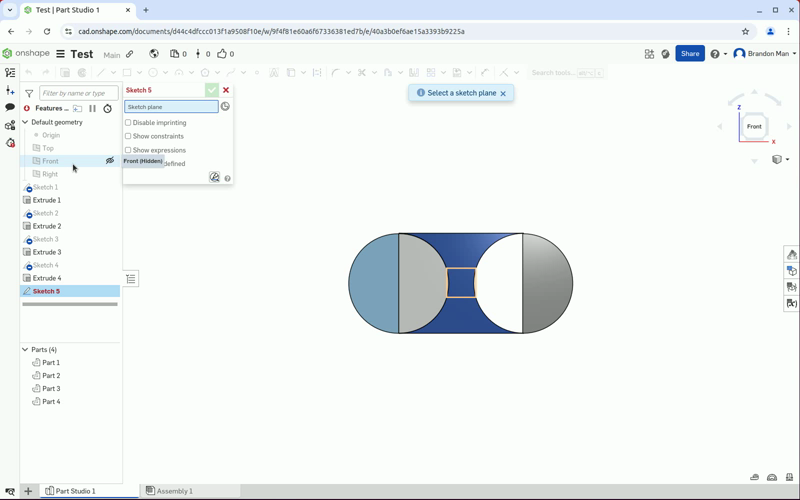
click(73, 163)
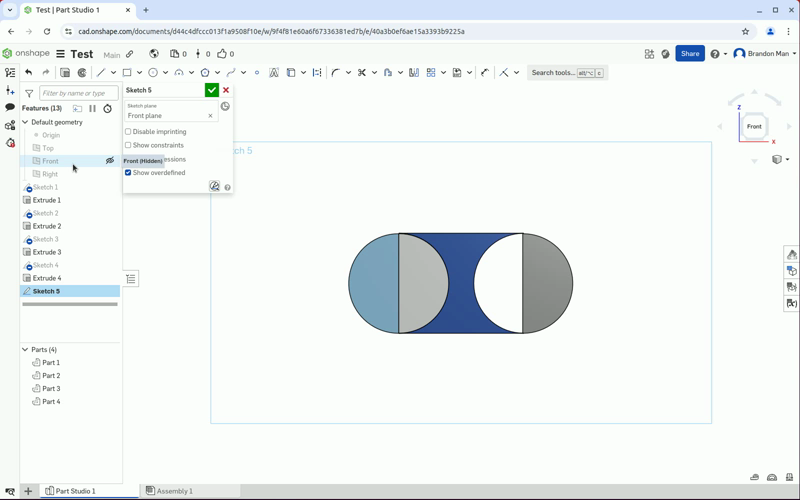
mouse_move(73, 352)
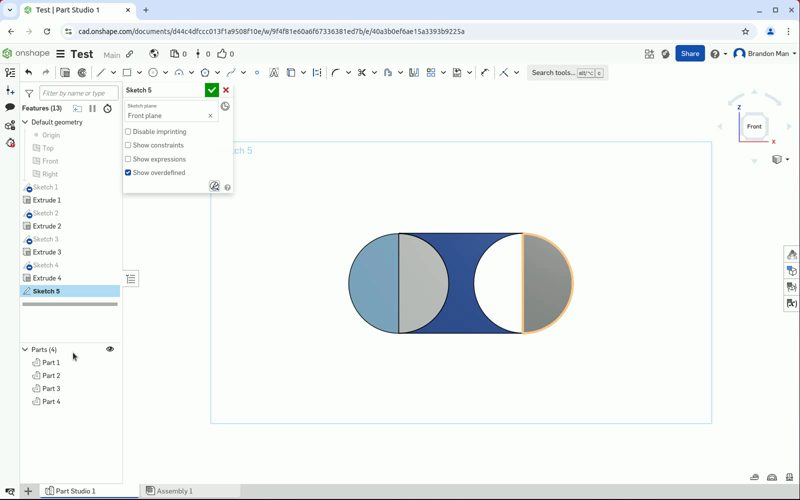
key(y)
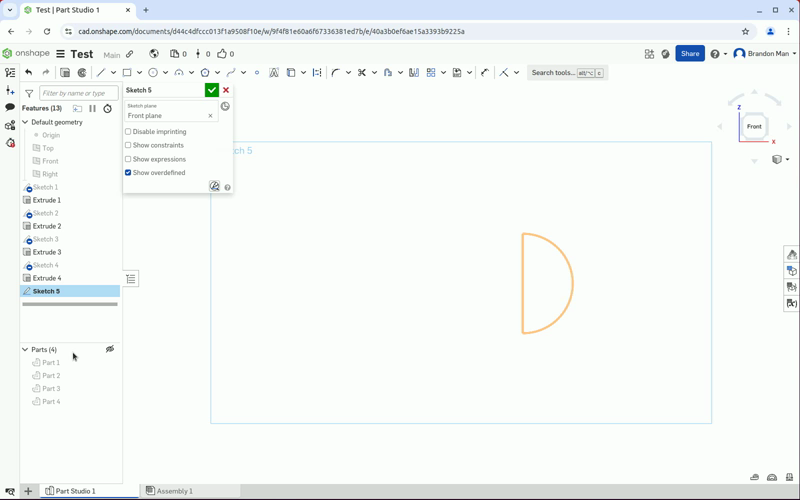
key(l)
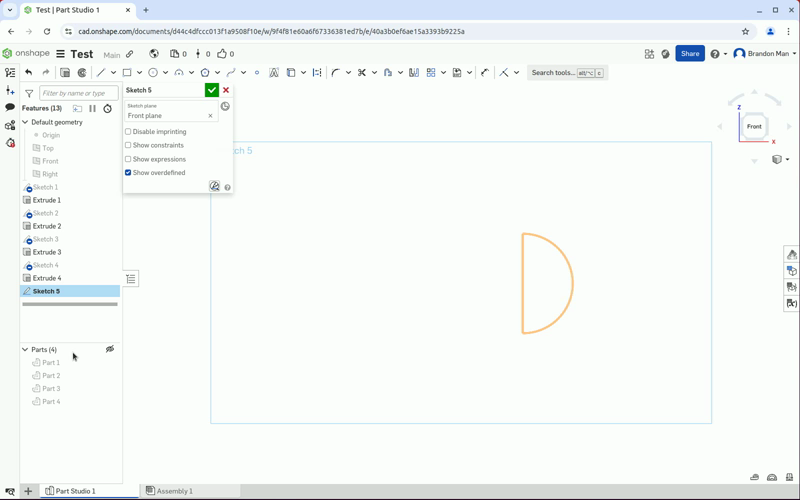
key_down(shift)
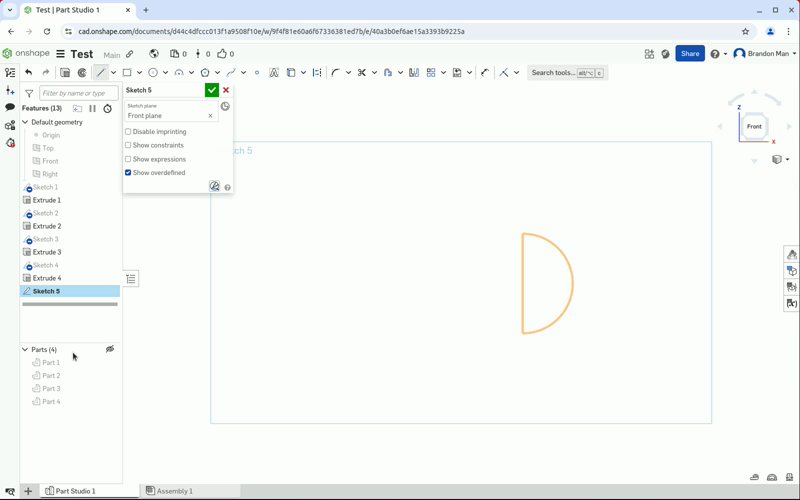
mouse_move(522, 333)
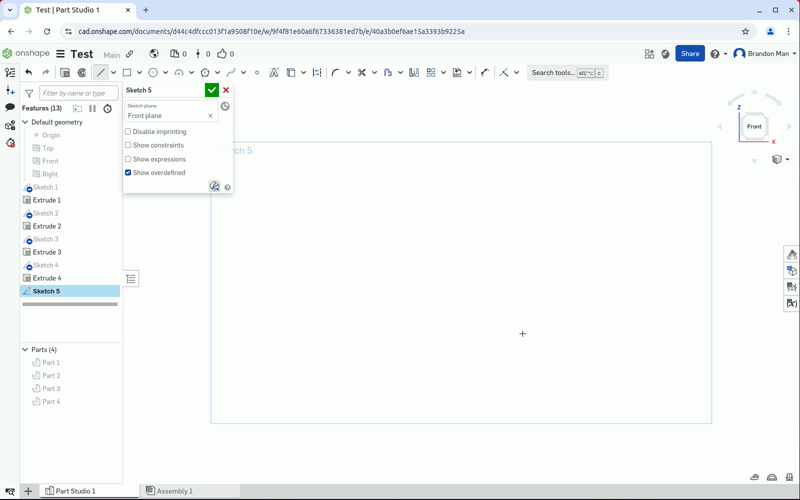
click(522, 333)
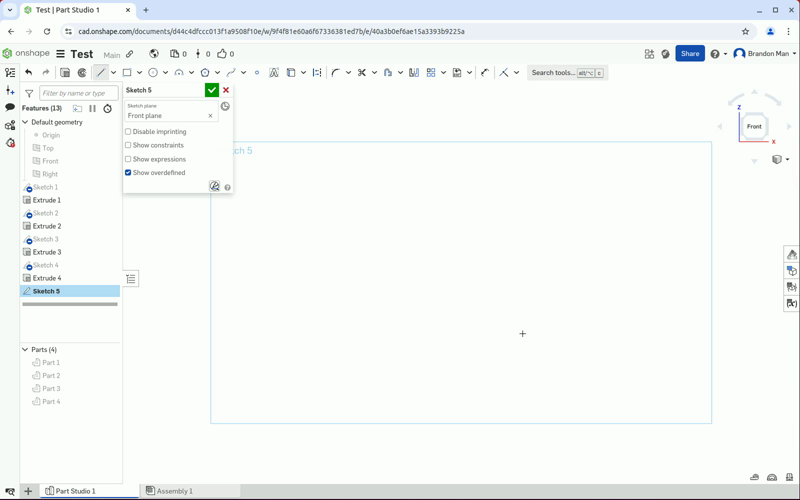
key_up(shift)
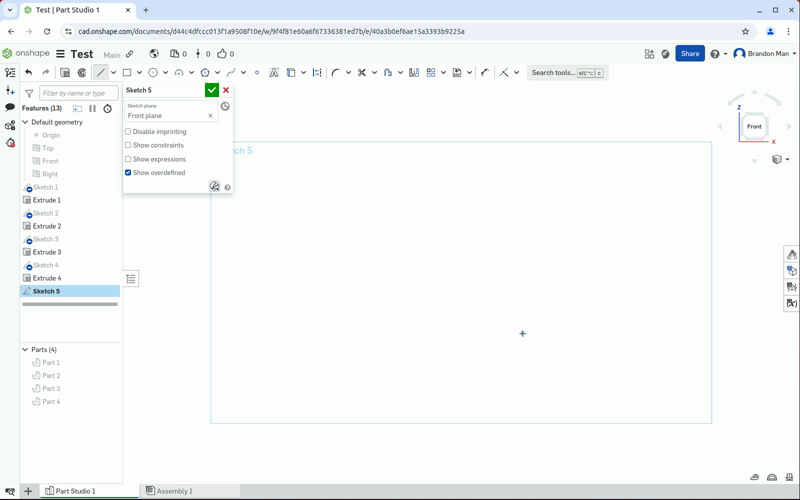
key_down(shift)
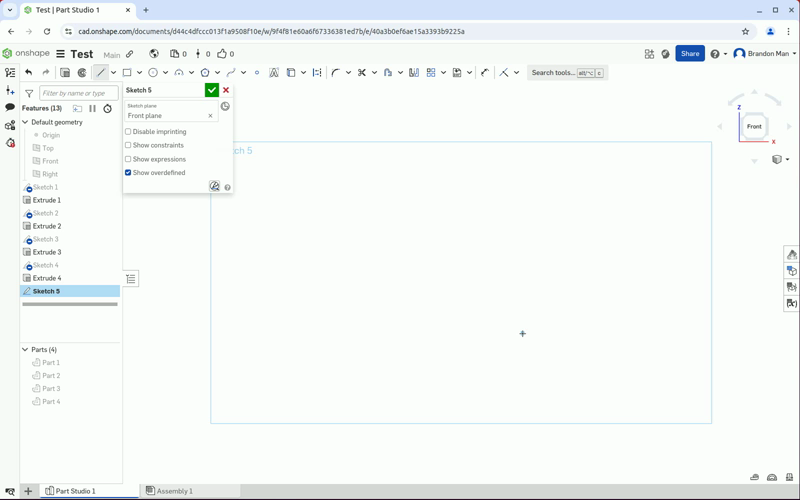
mouse_move(522, 233)
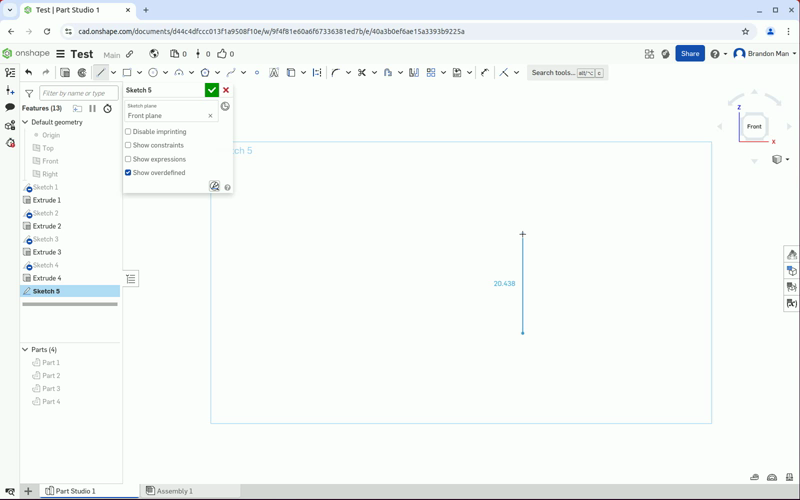
click(522, 233)
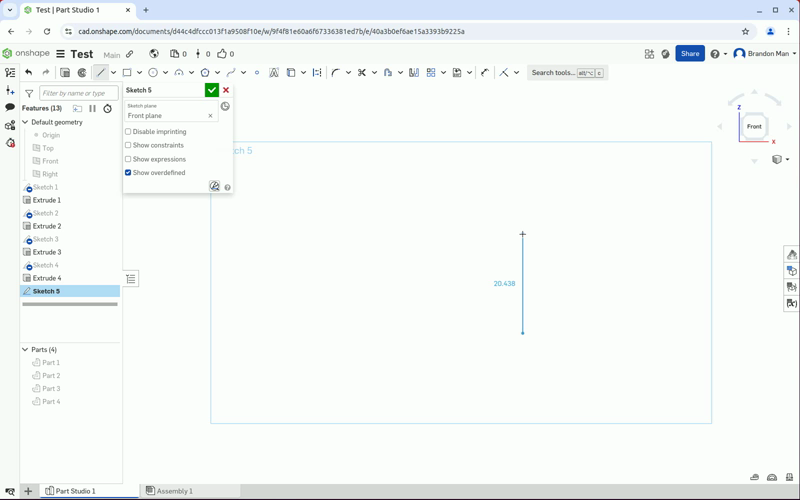
key_up(shift)
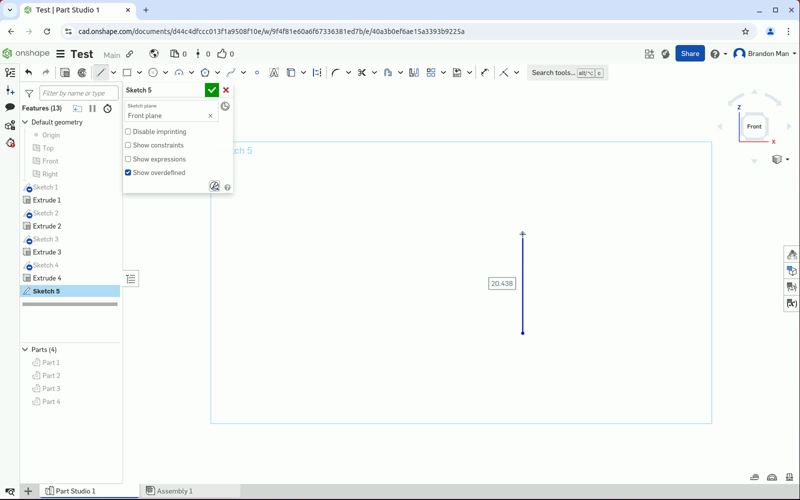
key(esc)
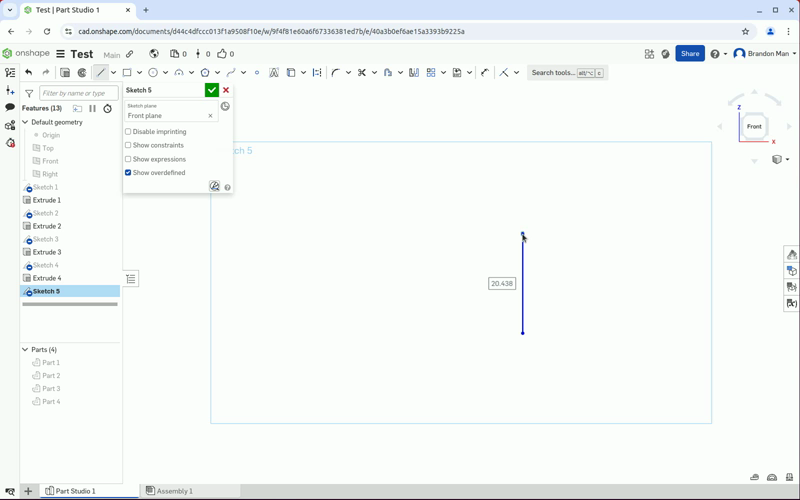
key(a)
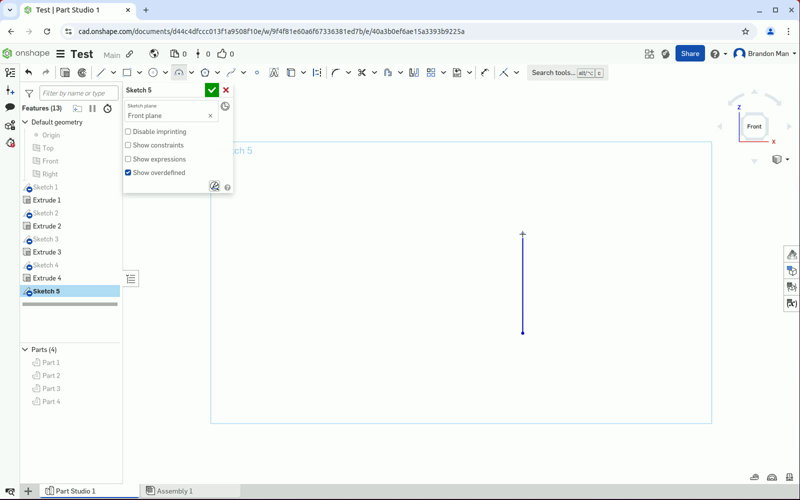
mouse_move(522, 233)
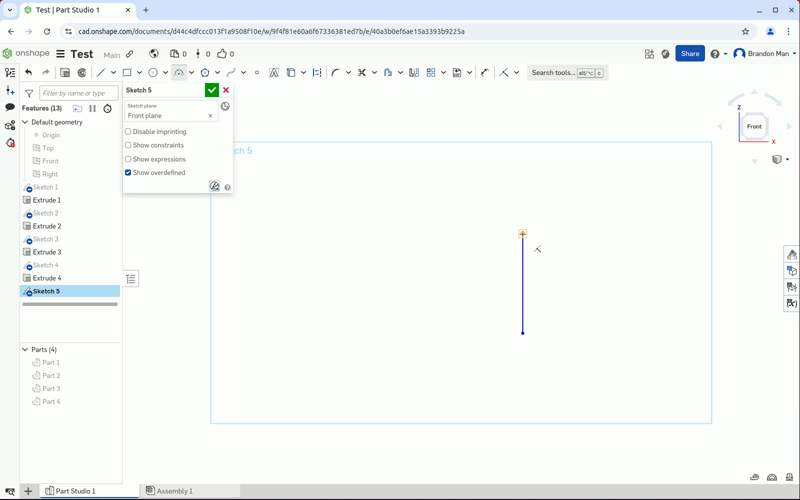
click(522, 233)
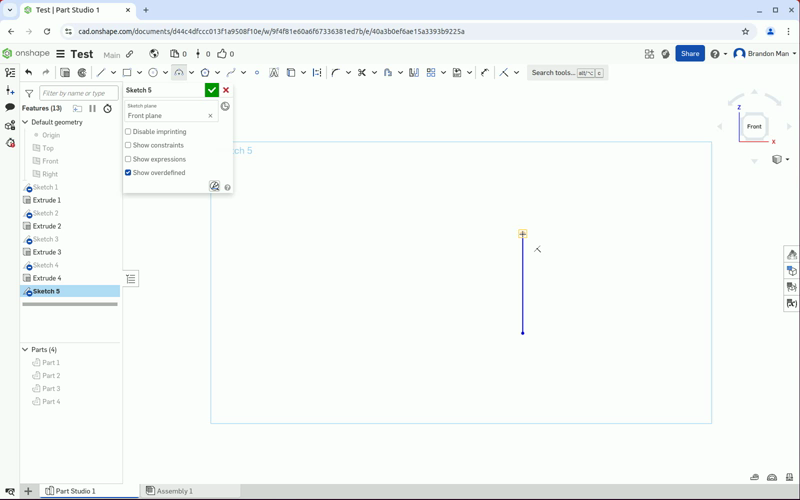
mouse_move(522, 333)
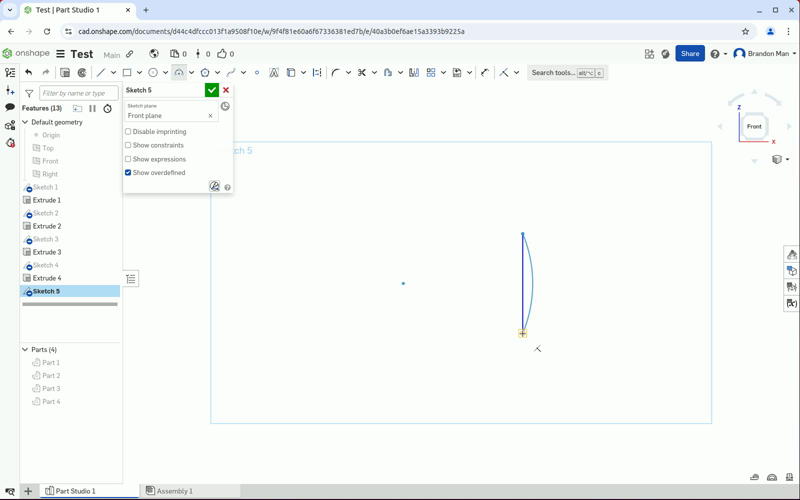
click(522, 333)
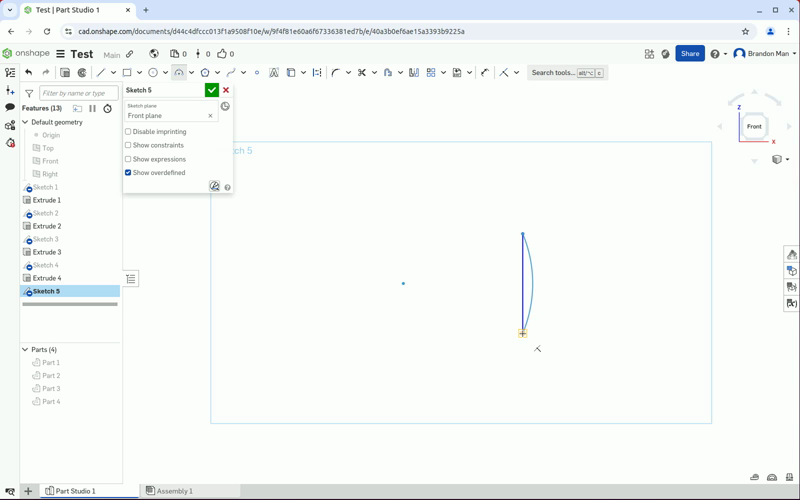
key_down(shift)
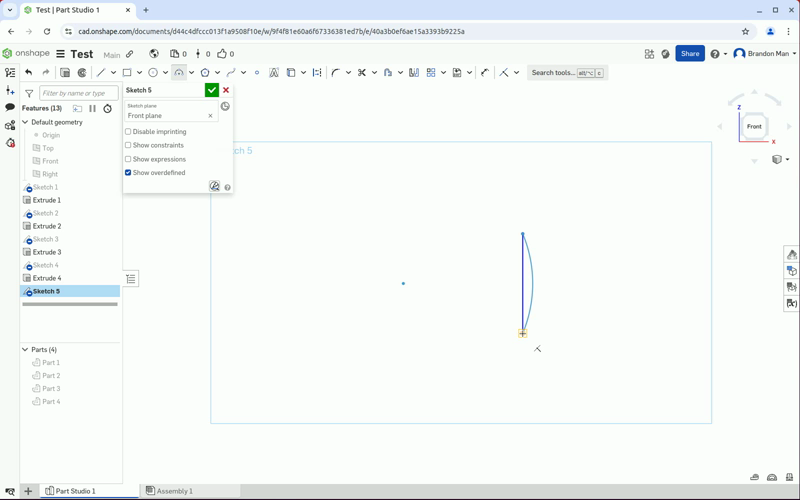
mouse_move(473, 283)
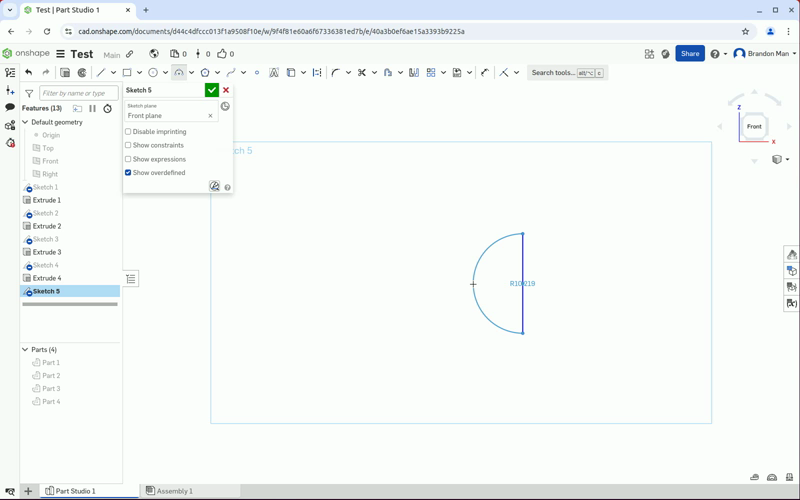
click(473, 283)
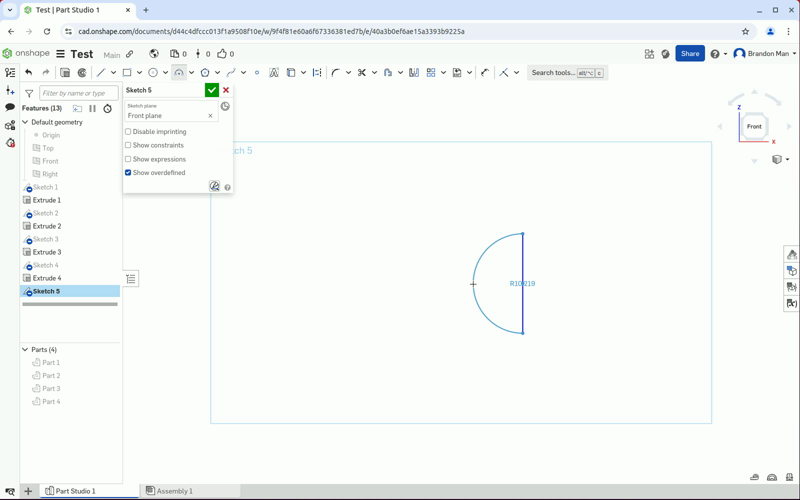
key_up(shift)
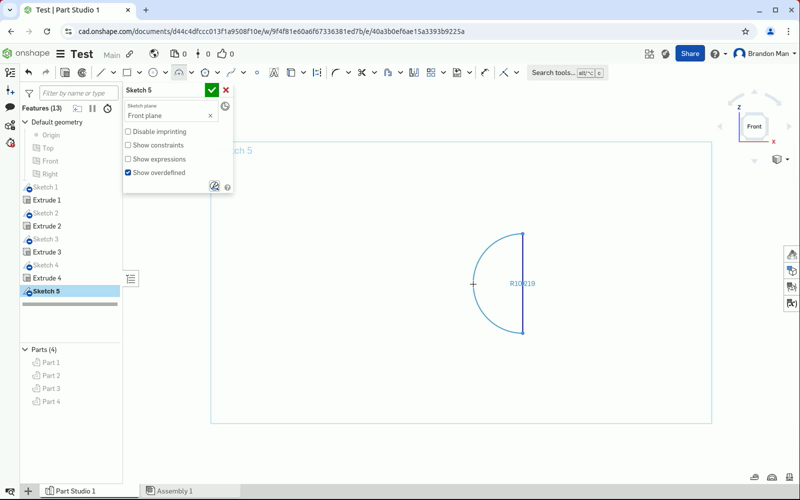
key(esc)
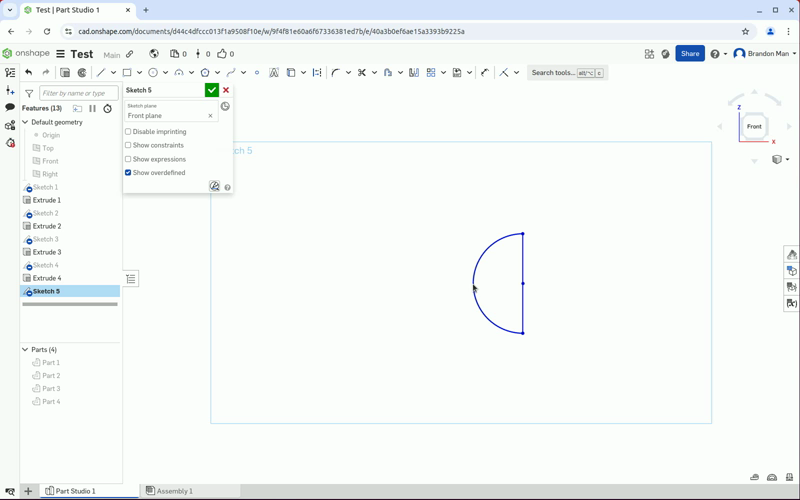
mouse_move(518, 297)
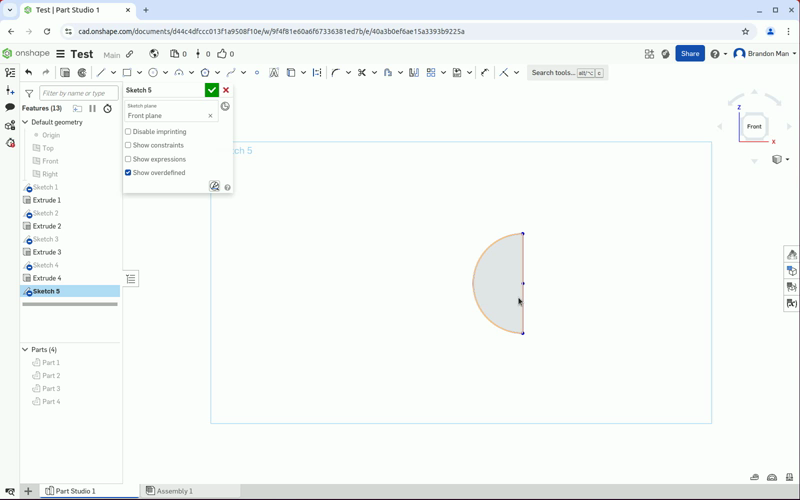
click(518, 297)
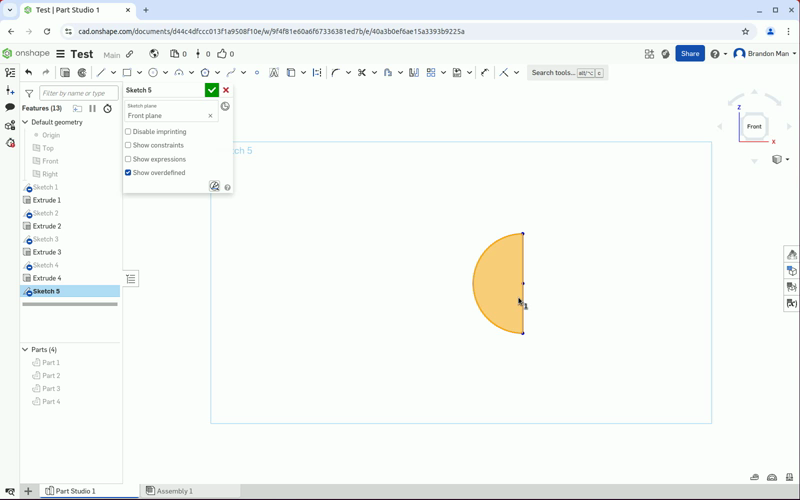
mouse_move(73, 352)
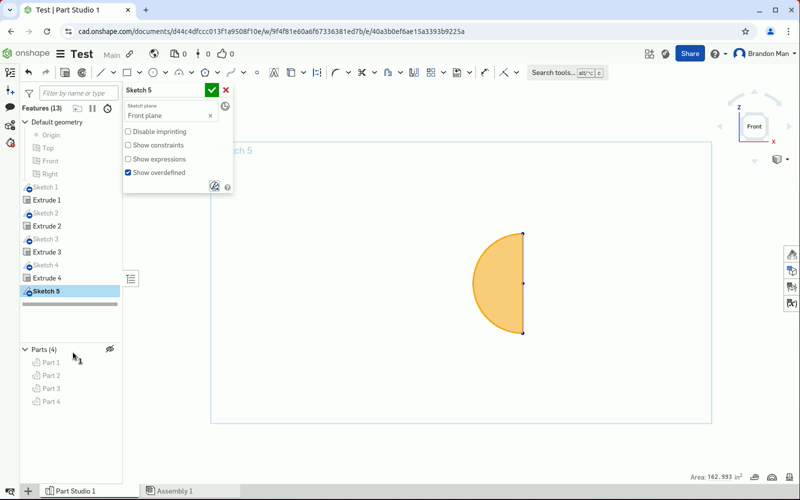
key(shift+y)
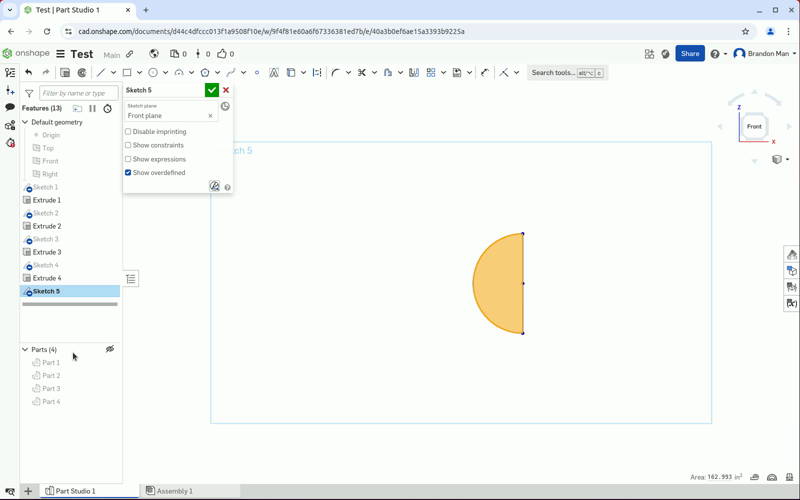
key(shift+e)
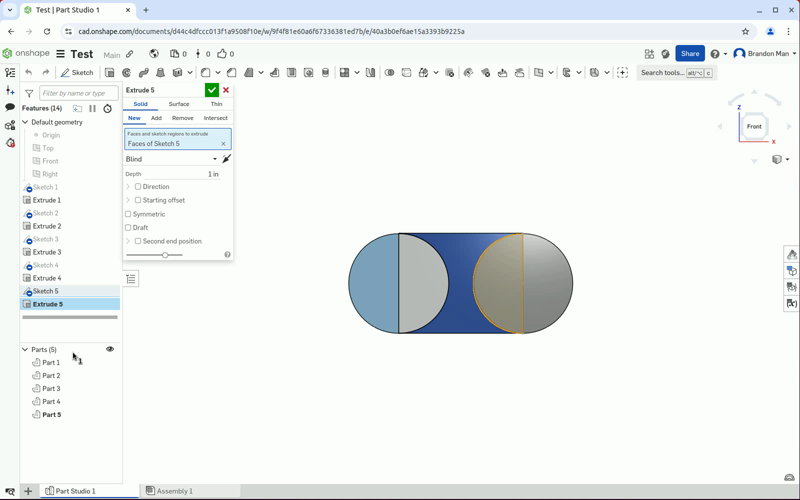
mouse_move(143, 106)
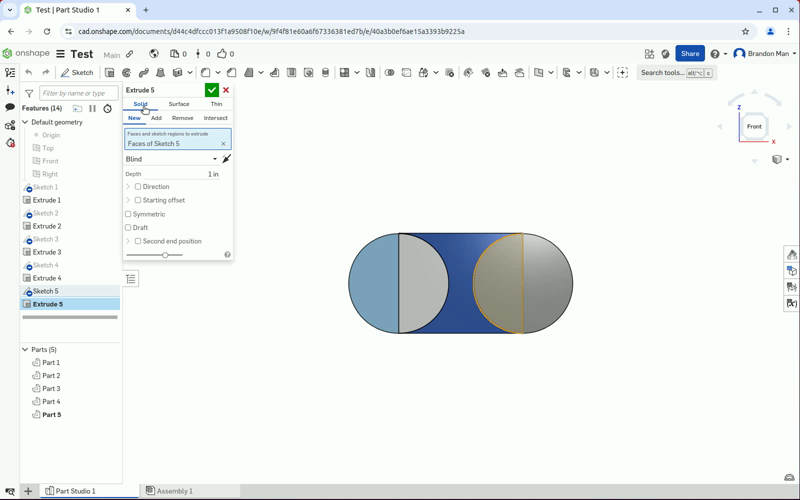
click(143, 106)
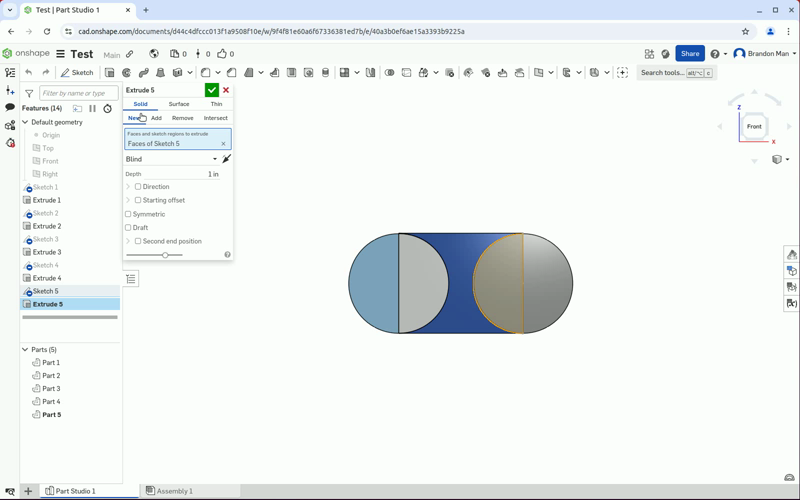
mouse_move(137, 120)
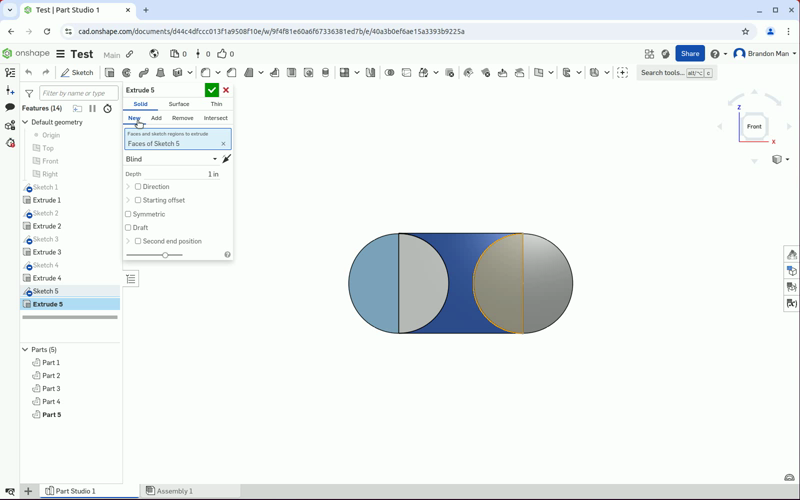
click(137, 120)
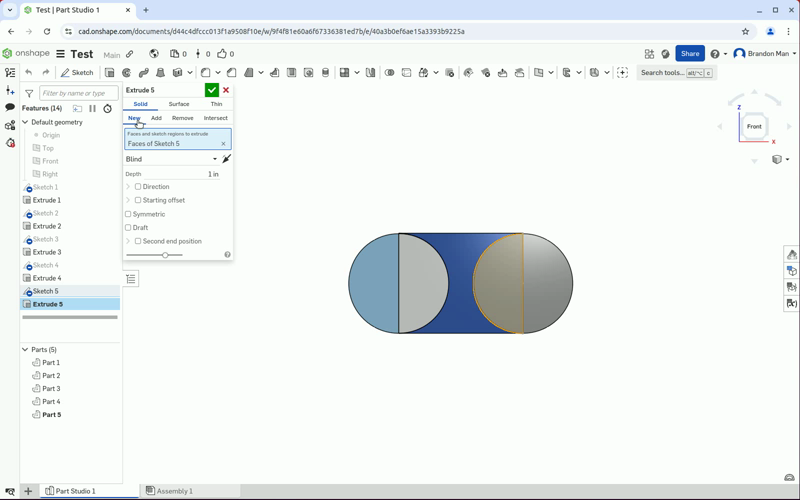
key(tab, 4)
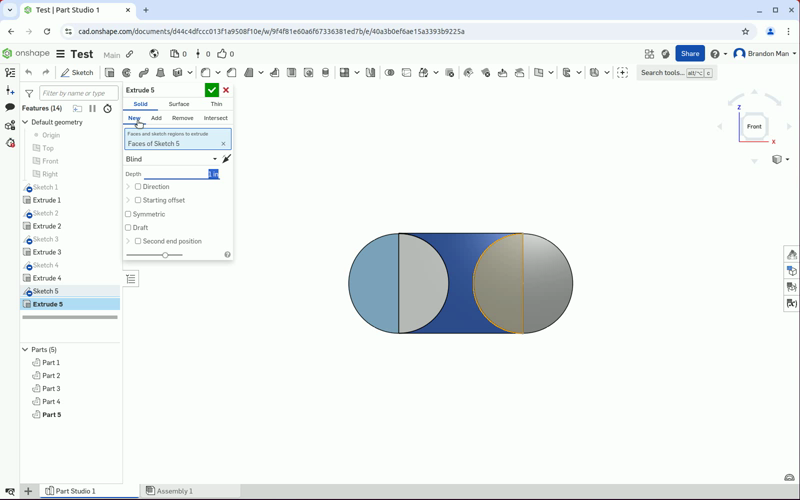
text(10.11)
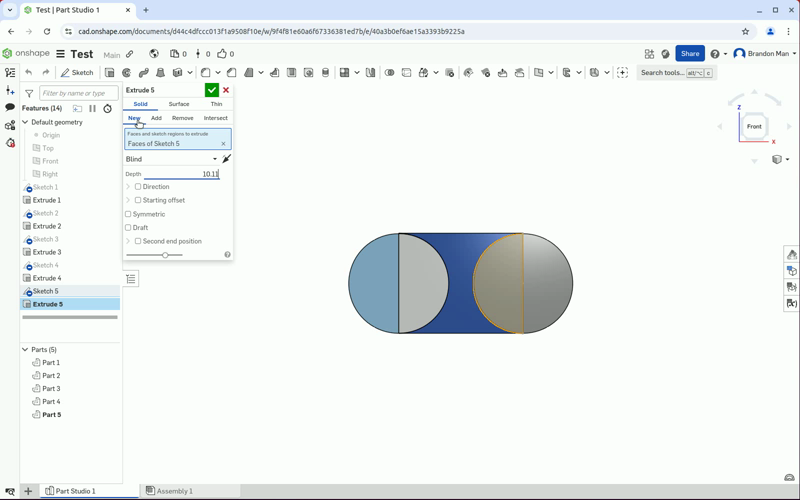
key(tab, 3)
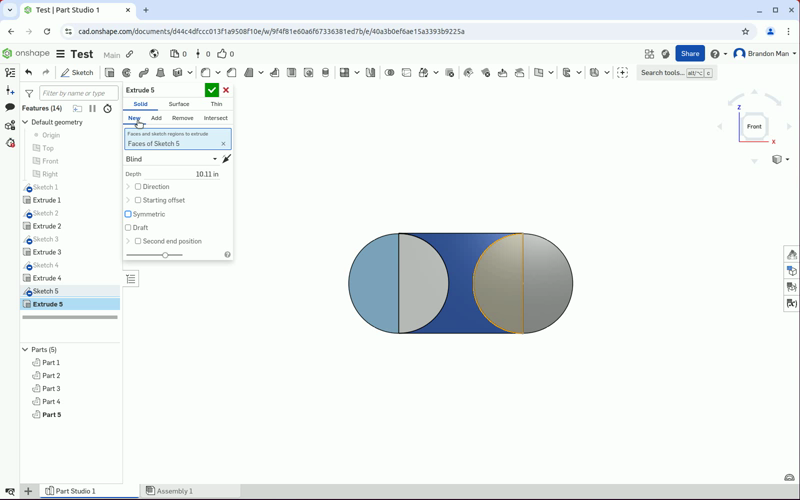
key(space)
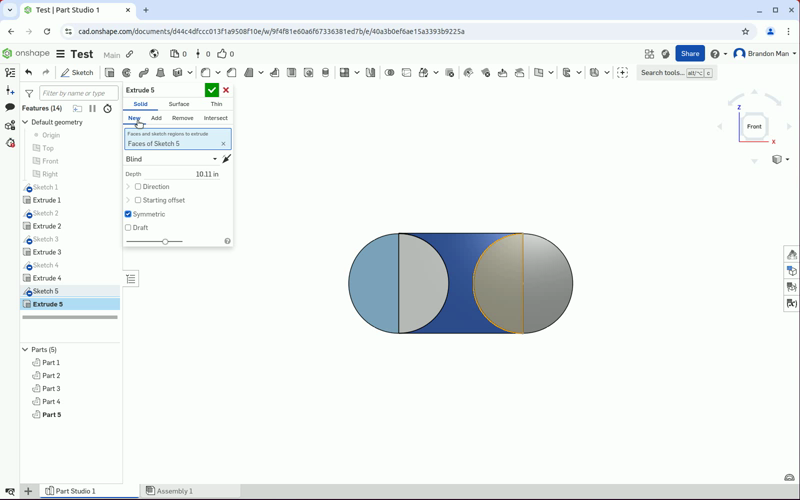
key(enter)
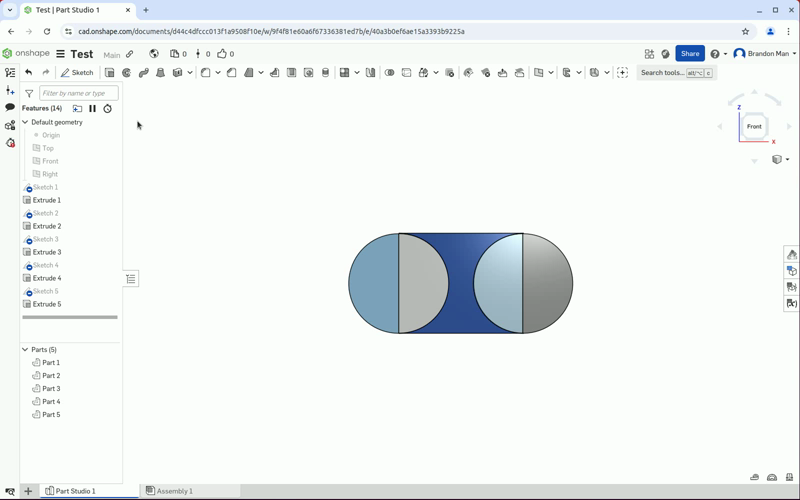
key(shift+h)
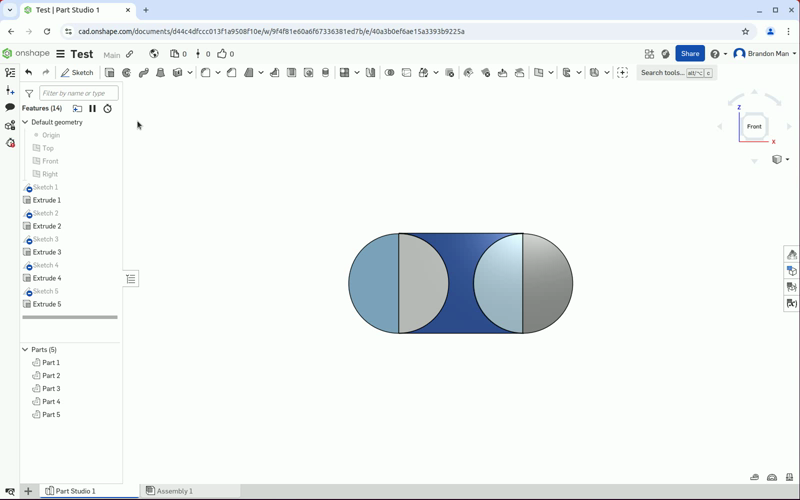
key(shift+h)
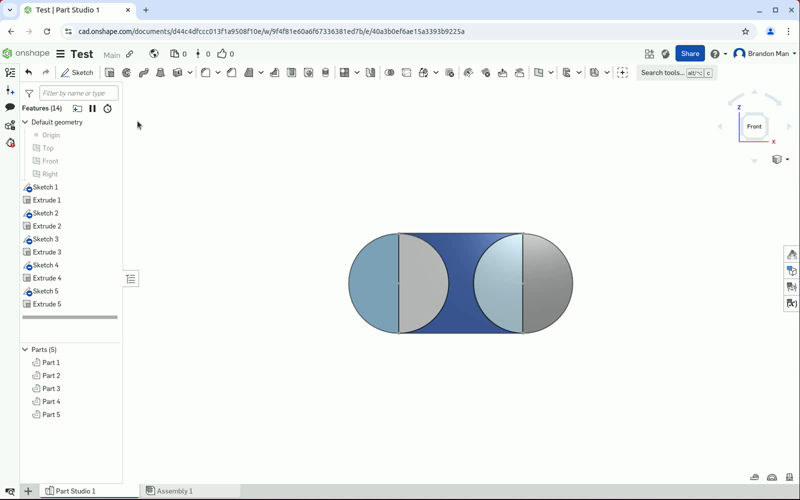
key(shift+7)
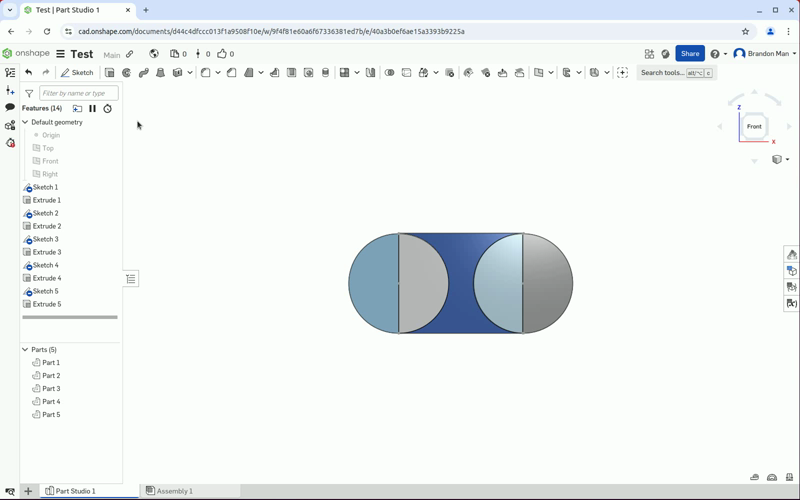
key(left, 2)
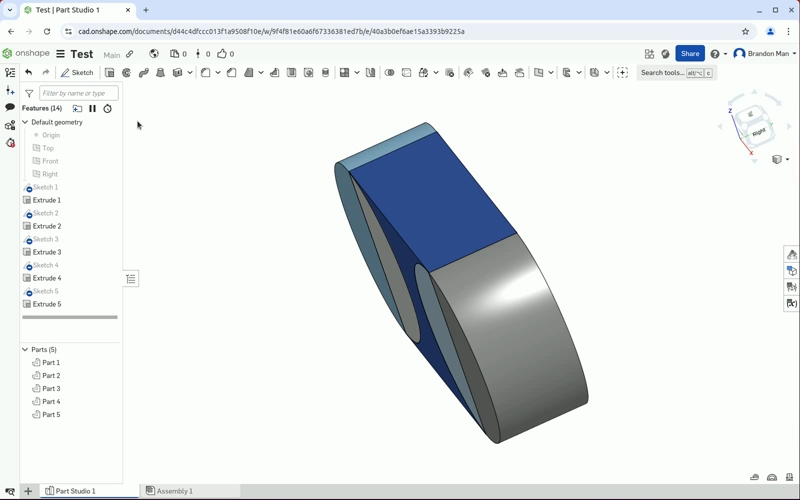
key(down, 2)
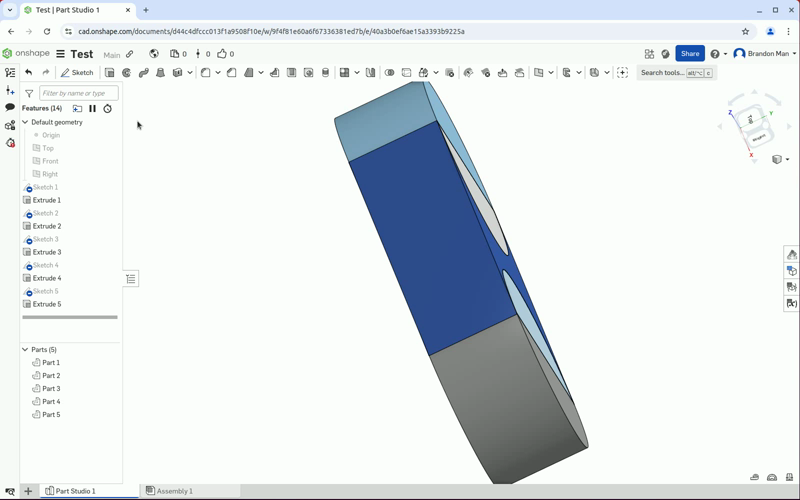
key(up, 2)
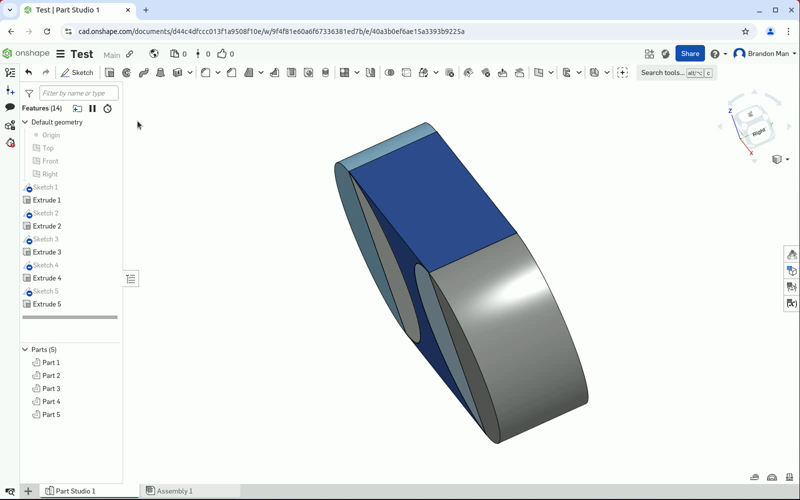
key(right, 2)
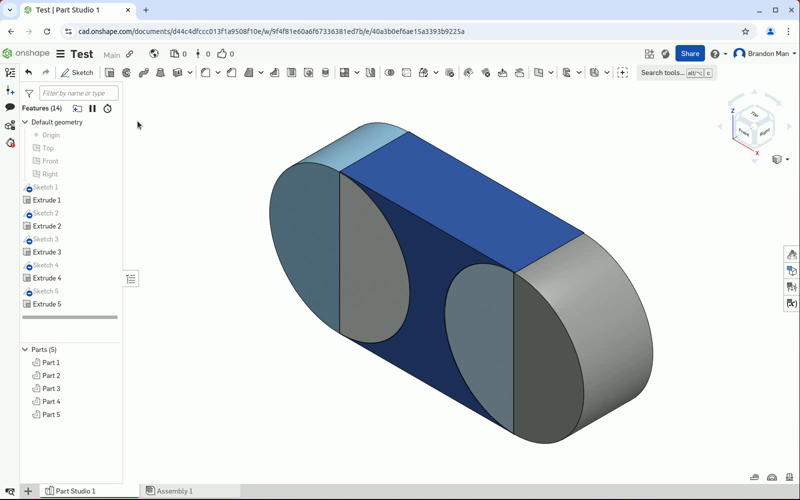
mouse_move(73, 189)
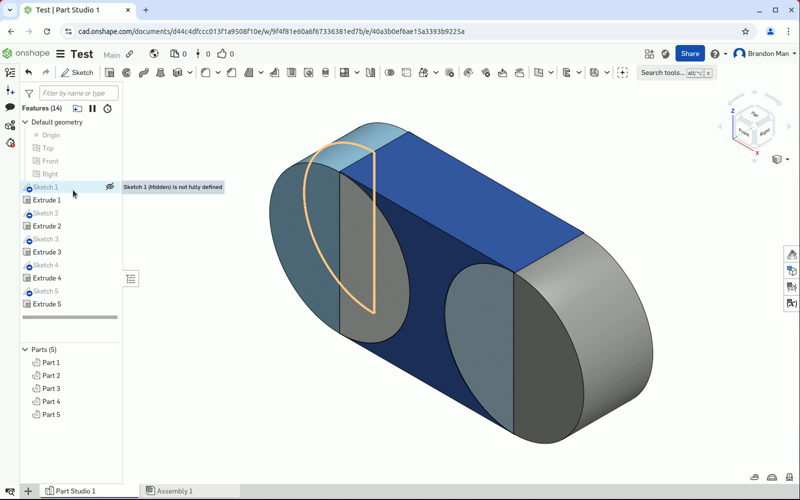
click(73, 189)